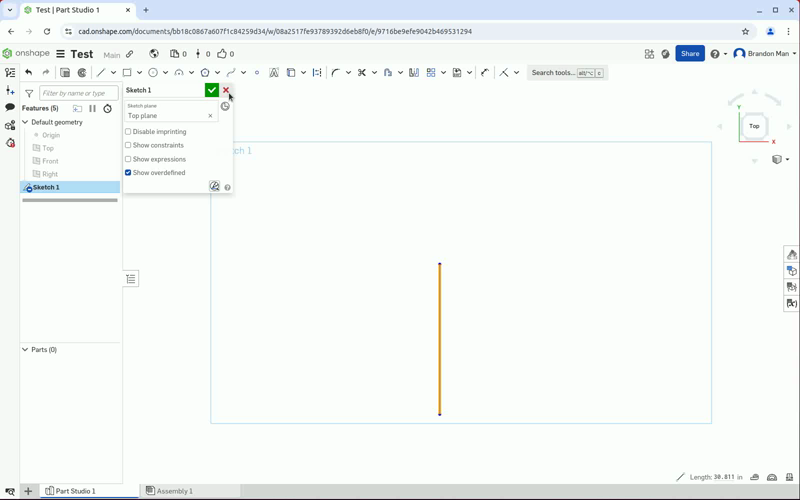
key(shift+h)
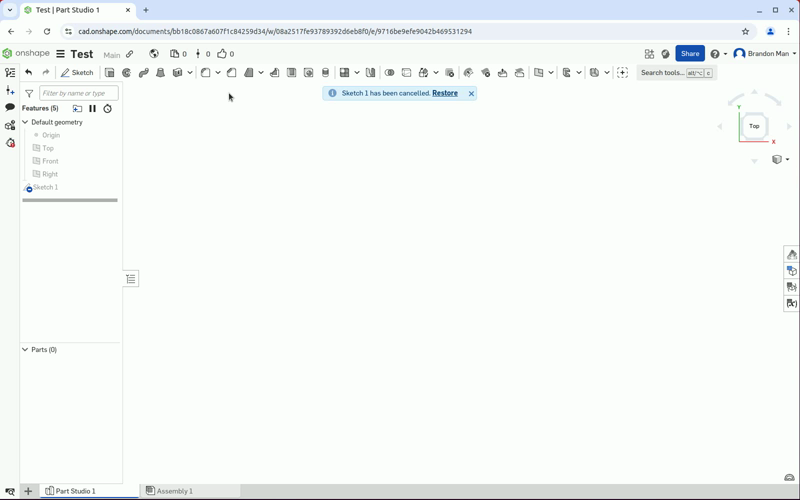
mouse_move(73, 352)
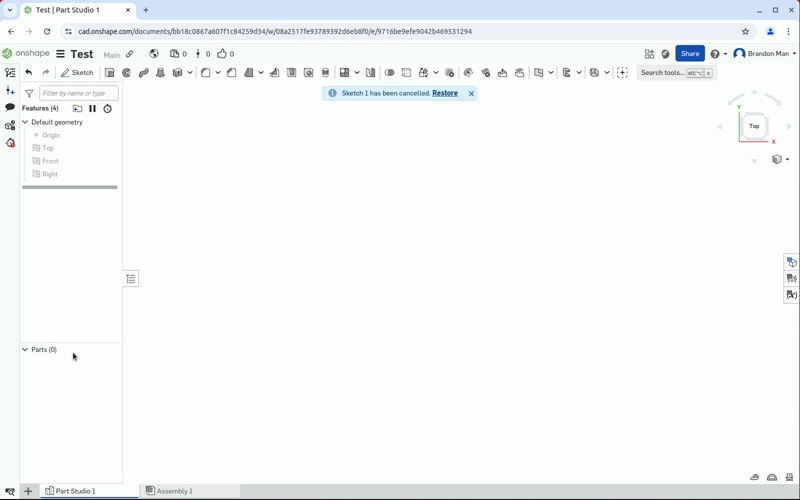
key(y)
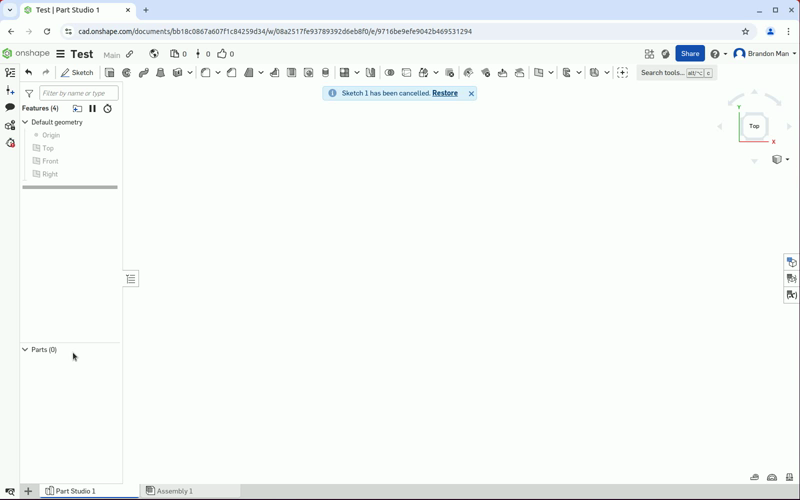
key(shift+p)
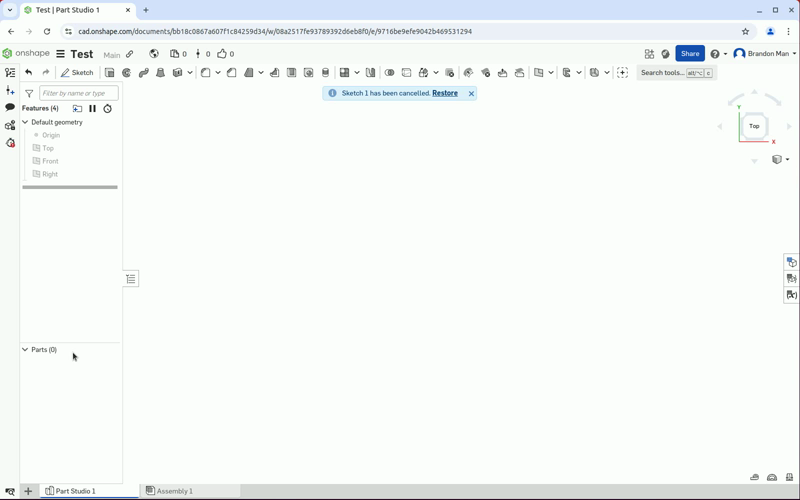
key(space)
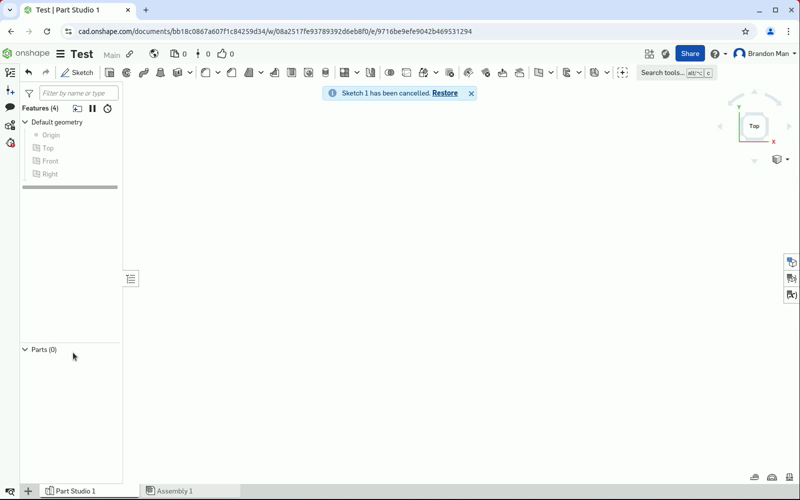
key_down(shift)
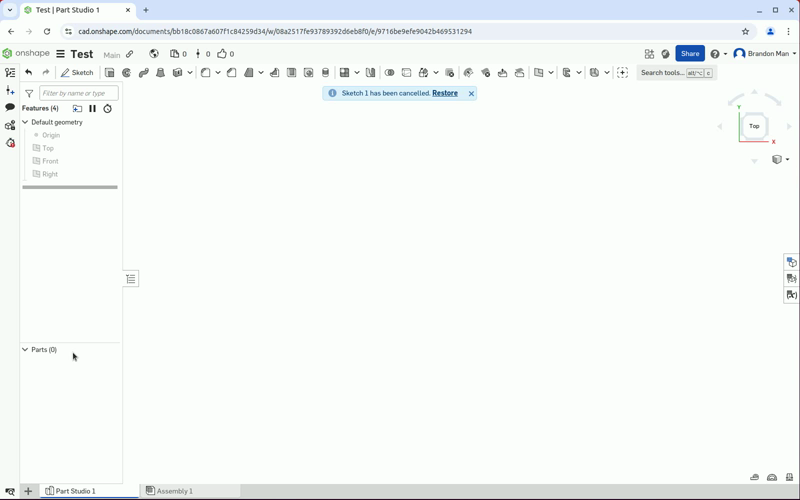
key(up)
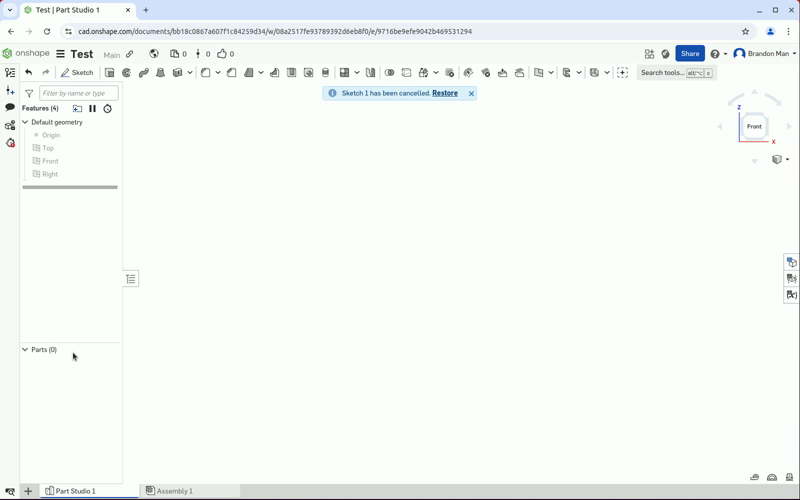
key_up(shift)
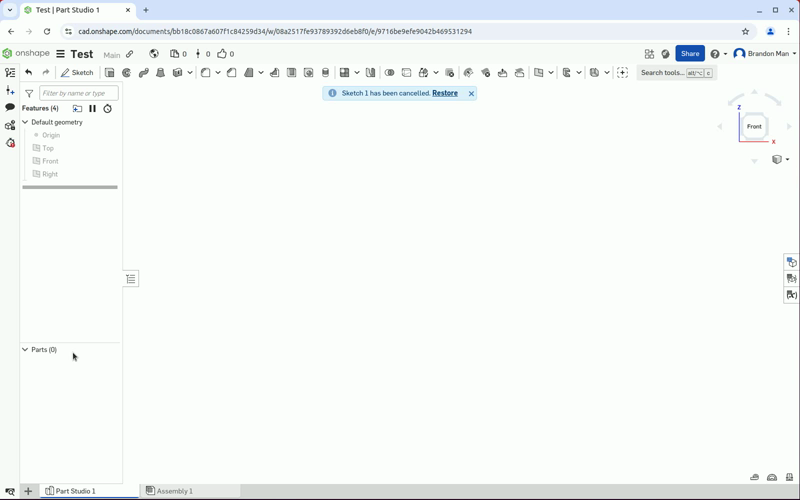
key(space)
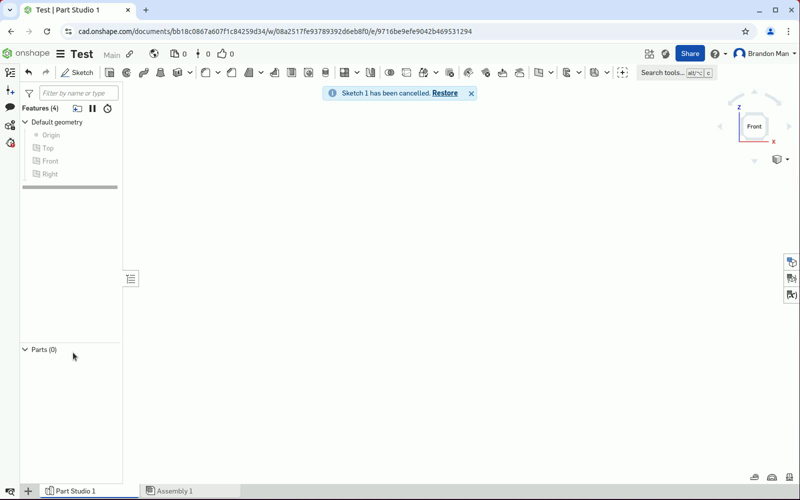
key_down(shift)
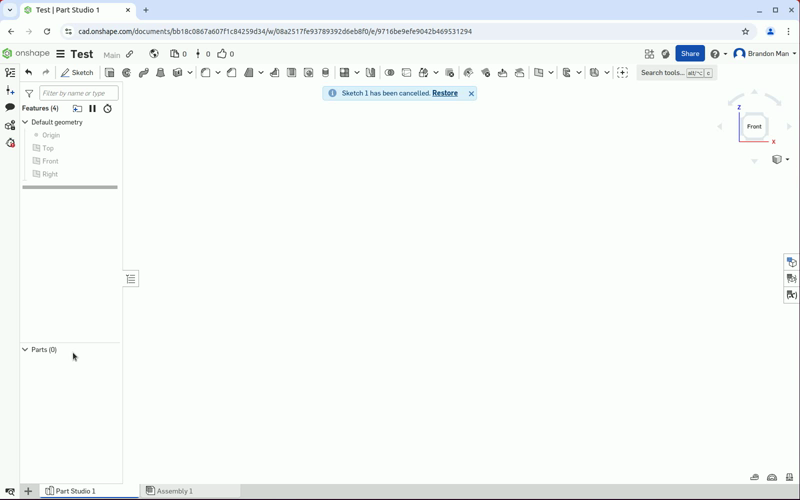
key(left)
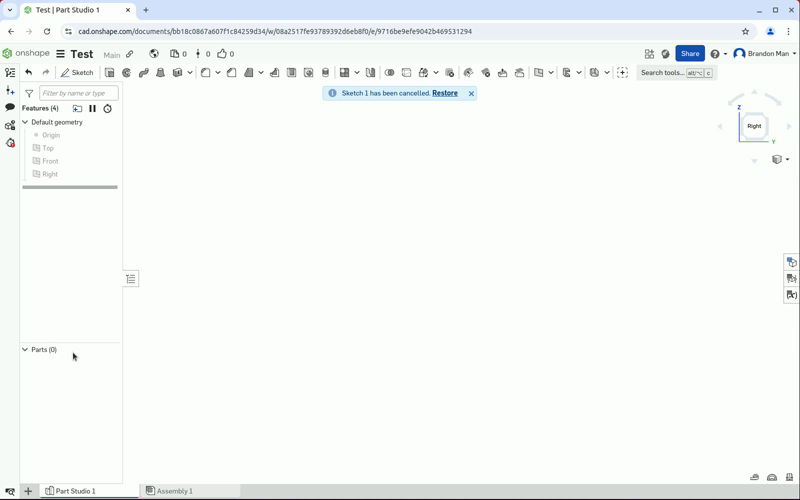
key_up(shift)
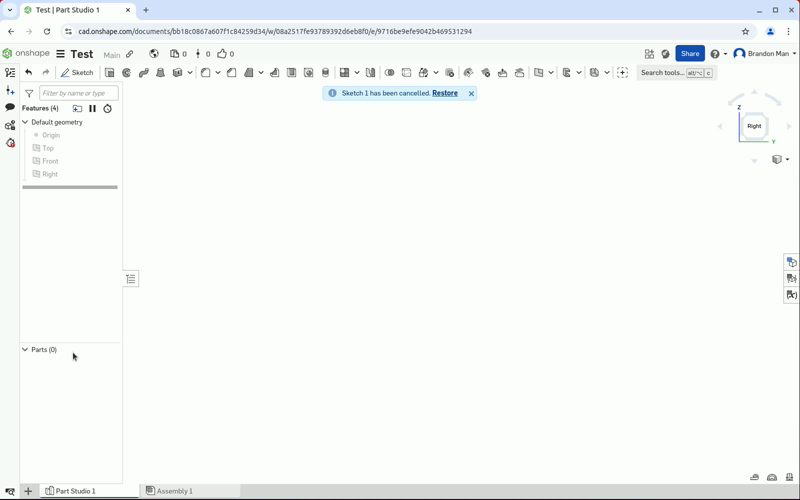
mouse_move(73, 352)
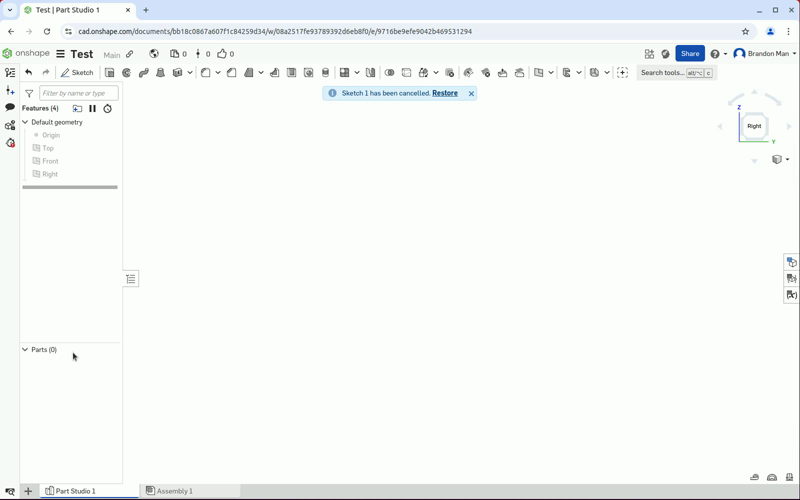
key(shift+y)
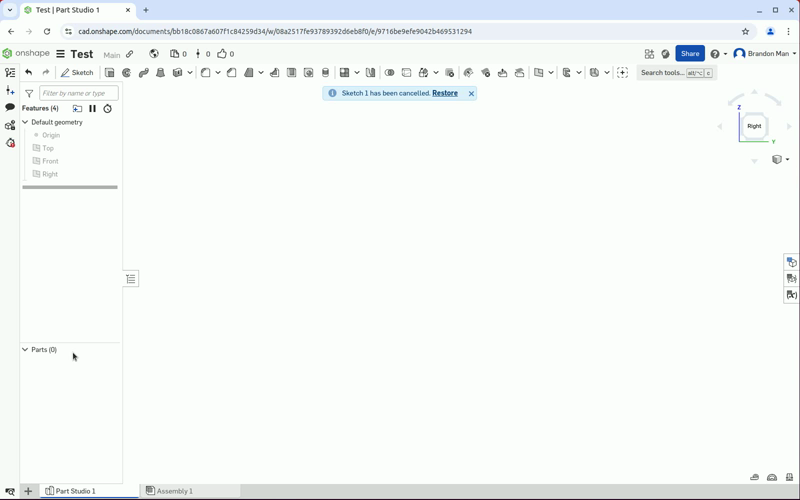
key(shift+s)
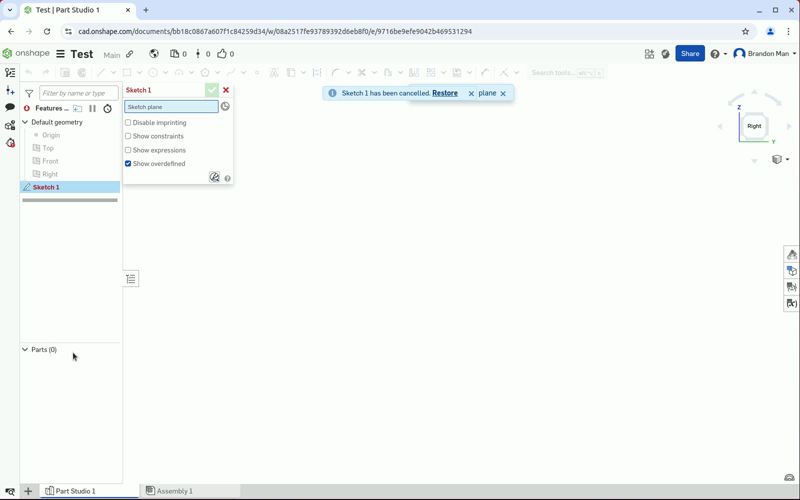
mouse_move(73, 176)
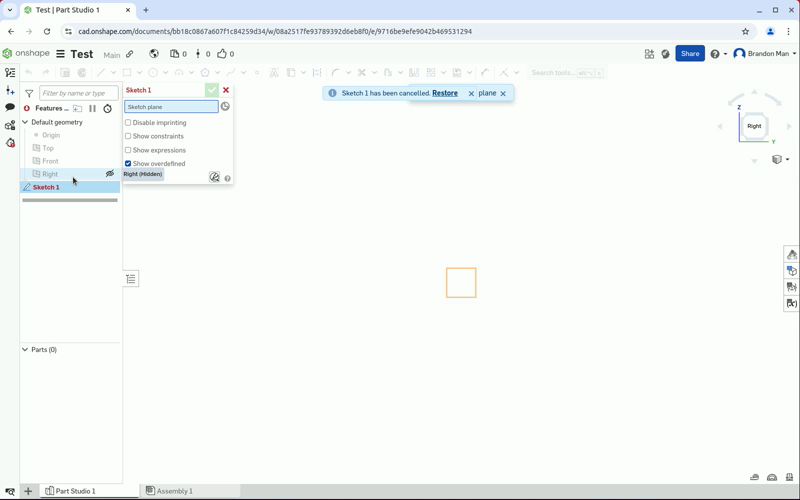
click(73, 176)
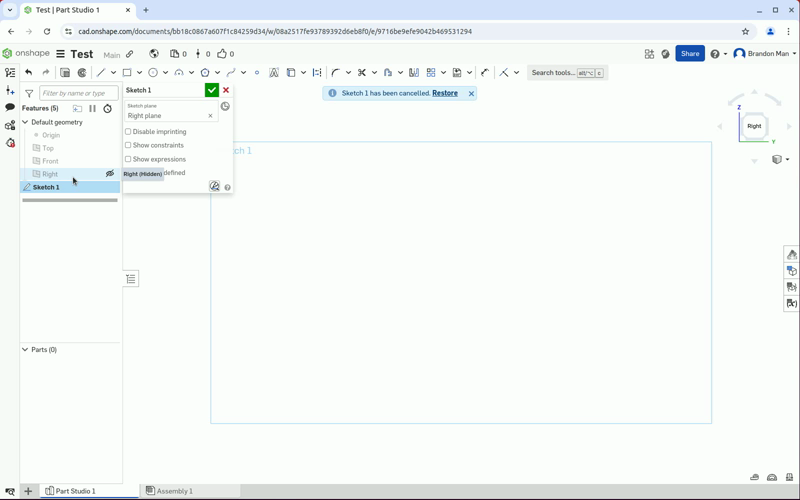
mouse_move(73, 352)
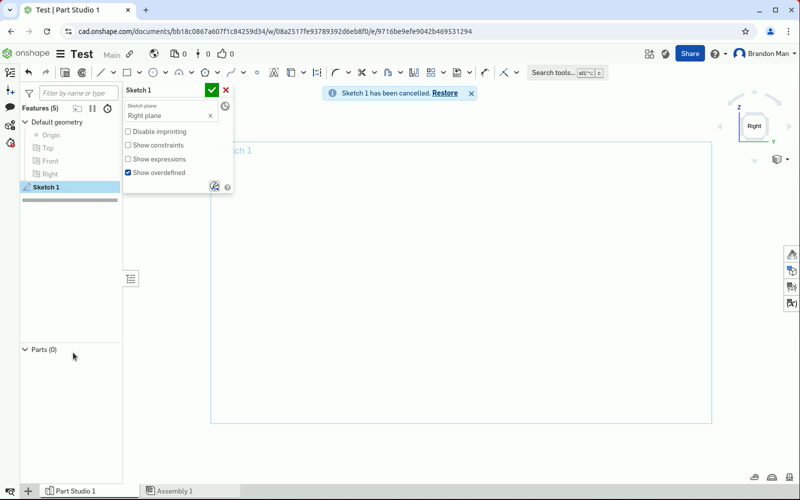
key(y)
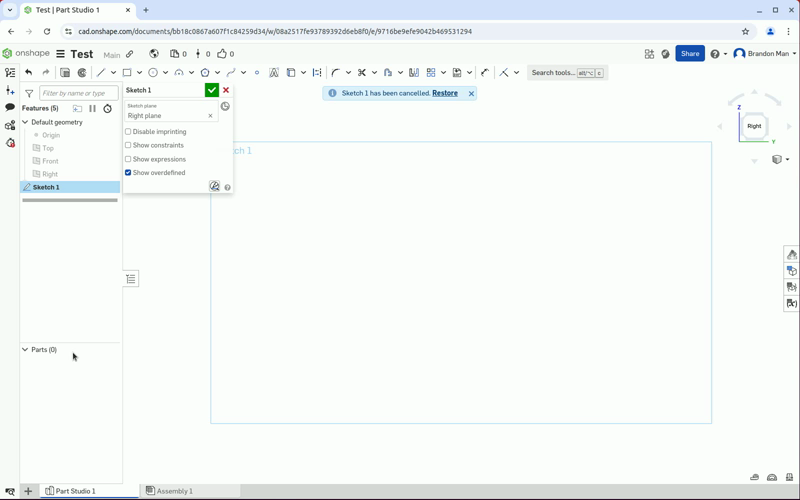
key(l)
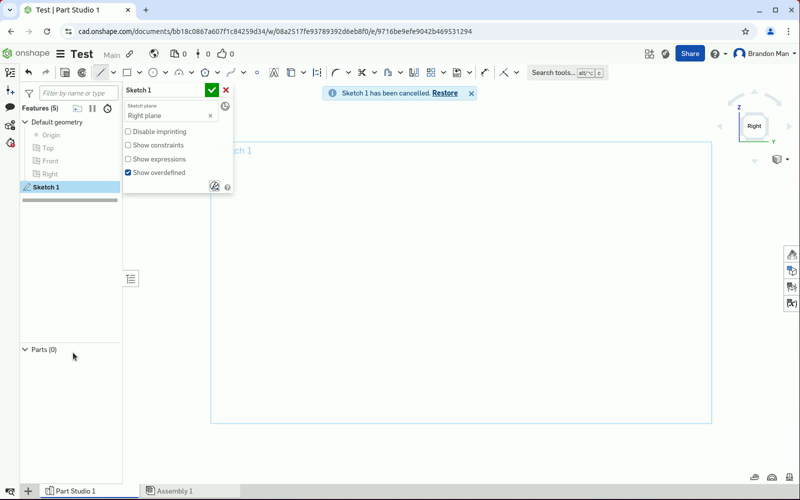
key_down(shift)
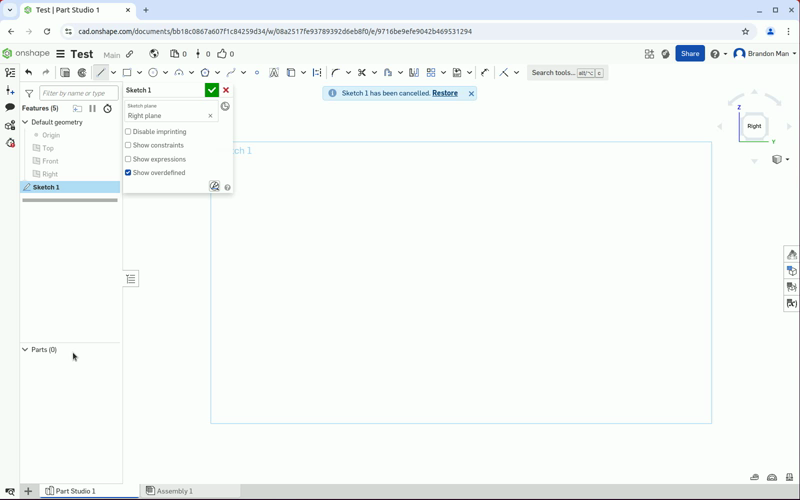
mouse_move(460, 282)
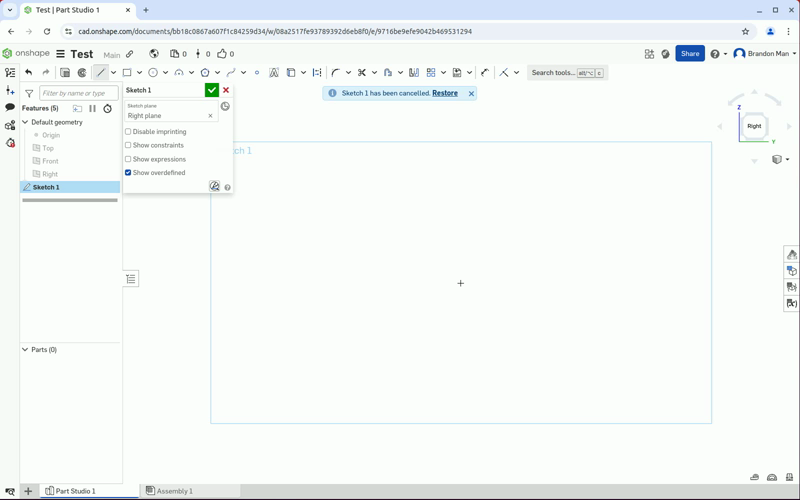
click(460, 282)
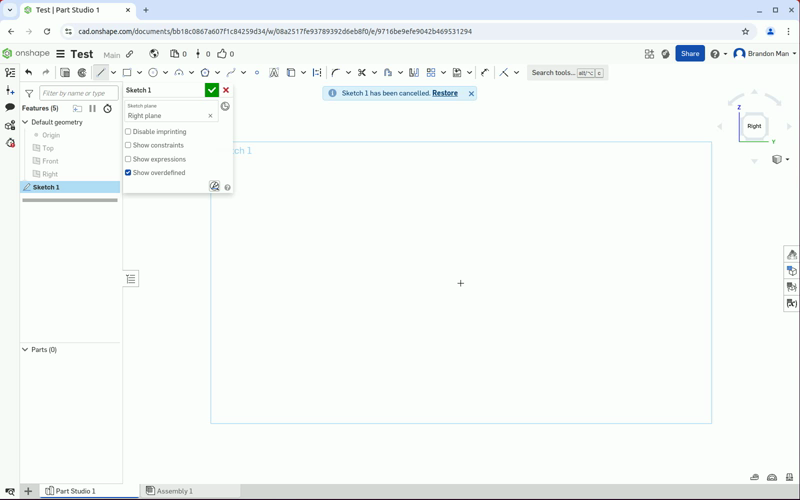
key_up(shift)
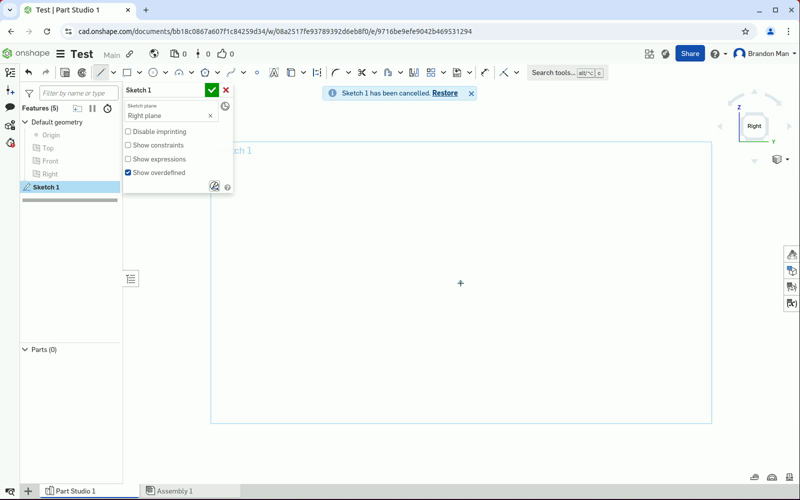
key_down(shift)
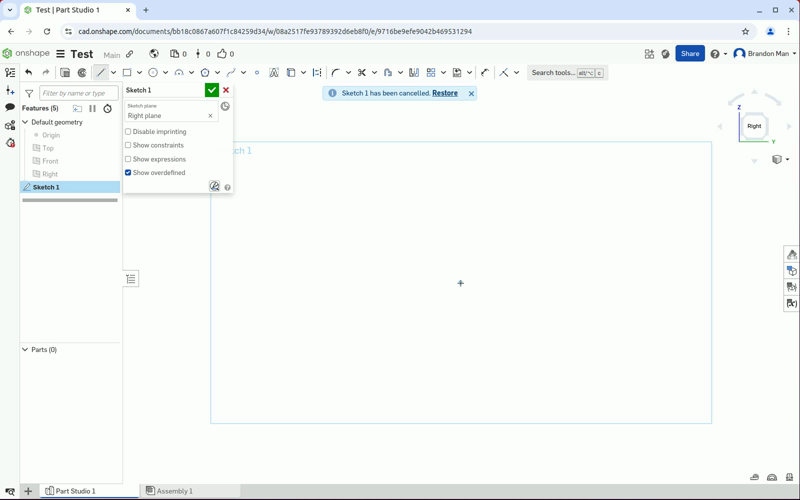
mouse_move(490, 282)
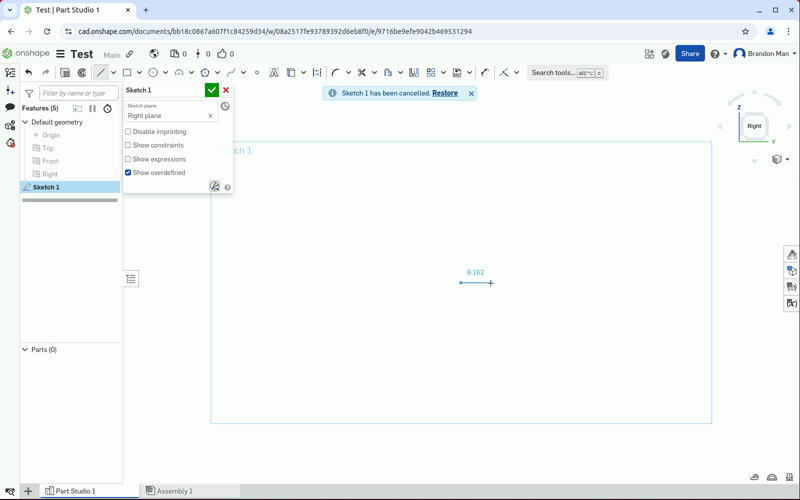
mouse_move(490, 282)
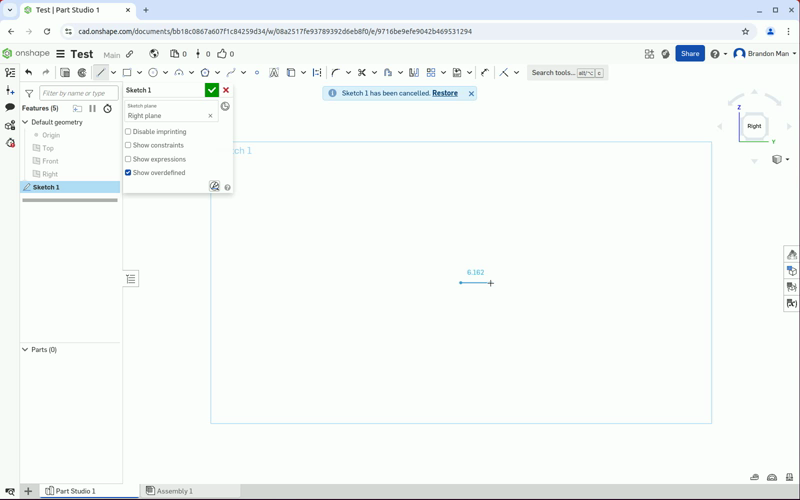
click(490, 282)
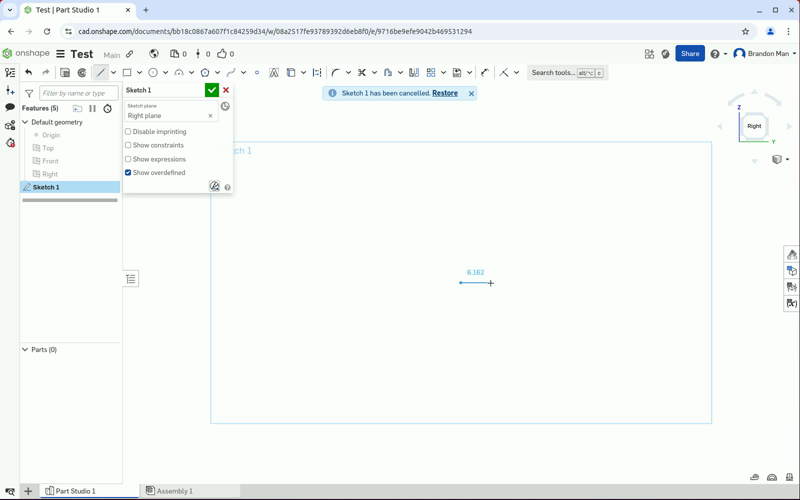
key_up(shift)
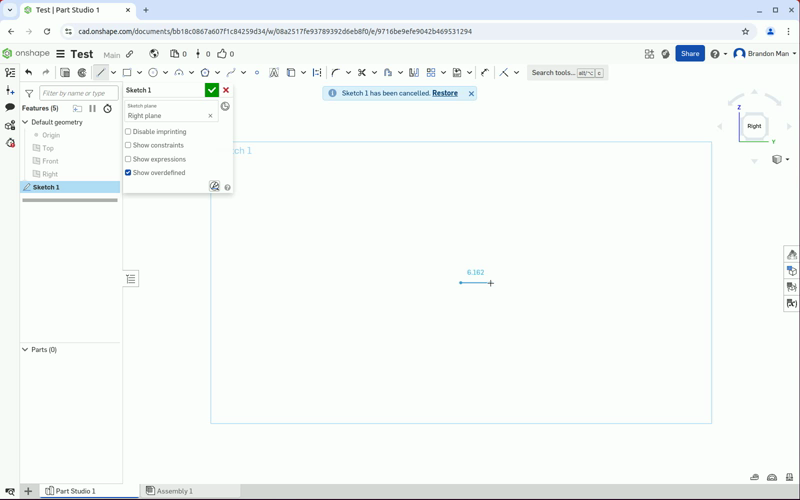
key_down(shift)
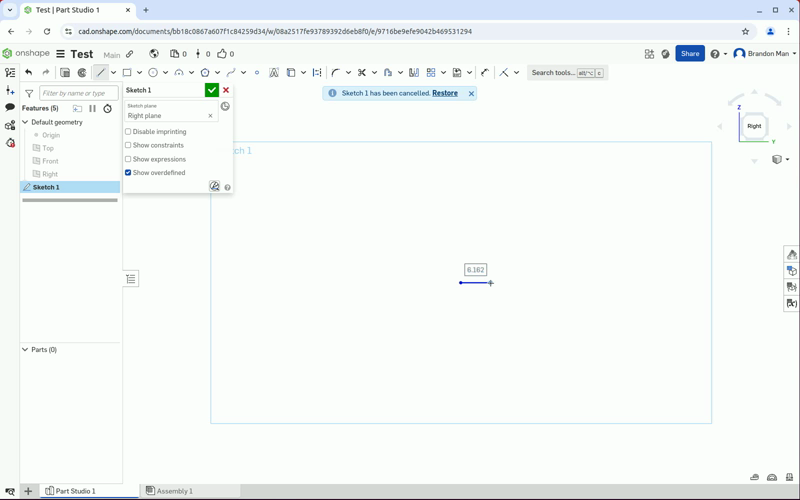
mouse_move(490, 185)
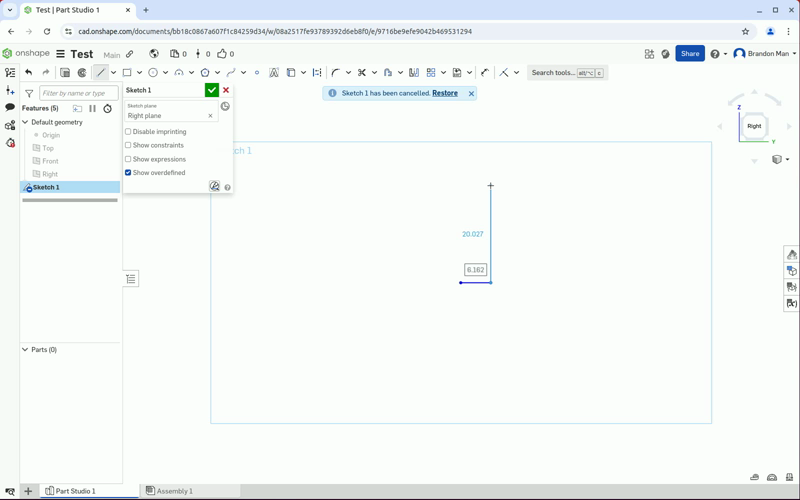
click(490, 185)
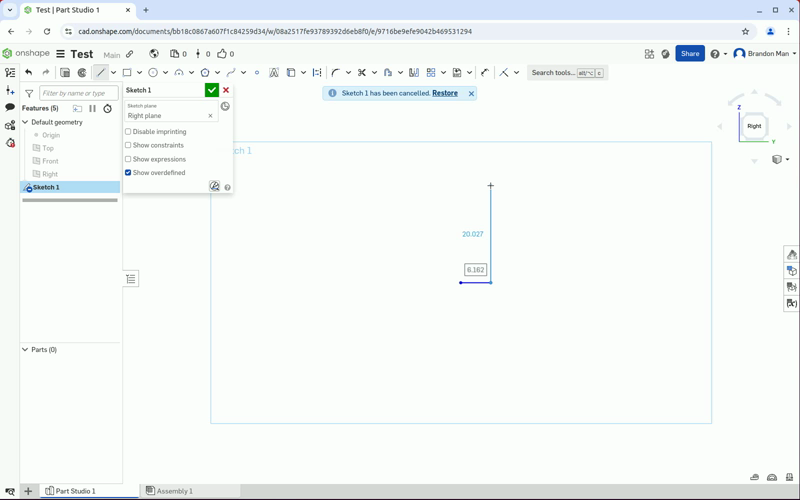
key_up(shift)
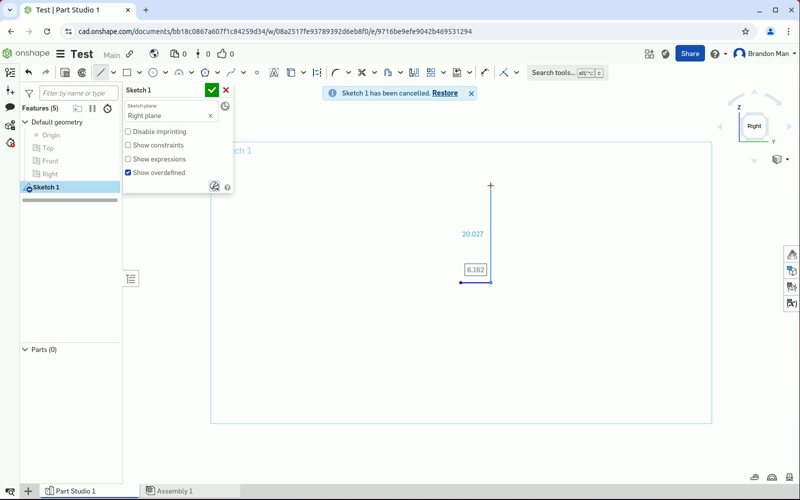
key_down(shift)
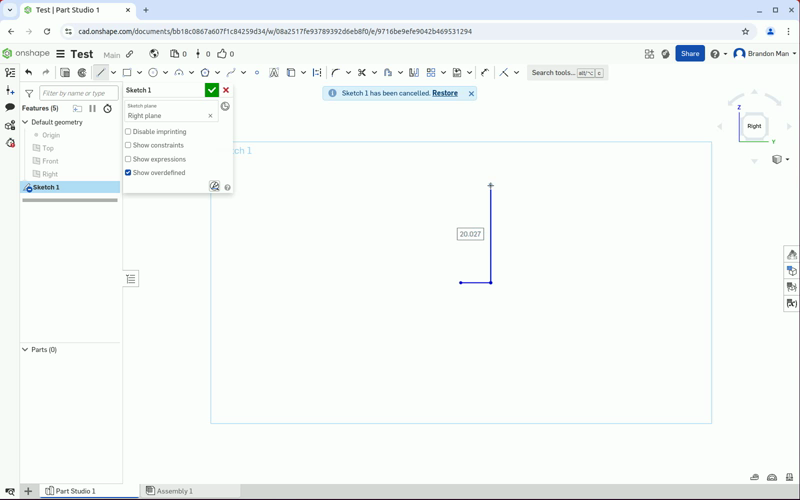
mouse_move(520, 185)
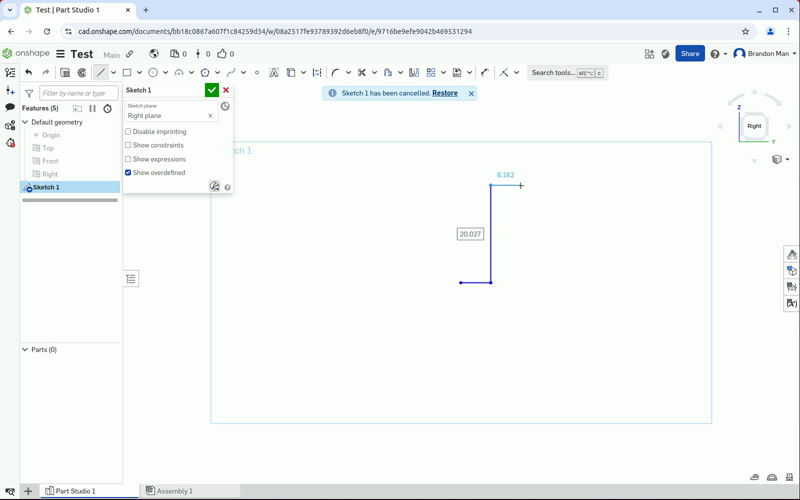
mouse_move(460, 185)
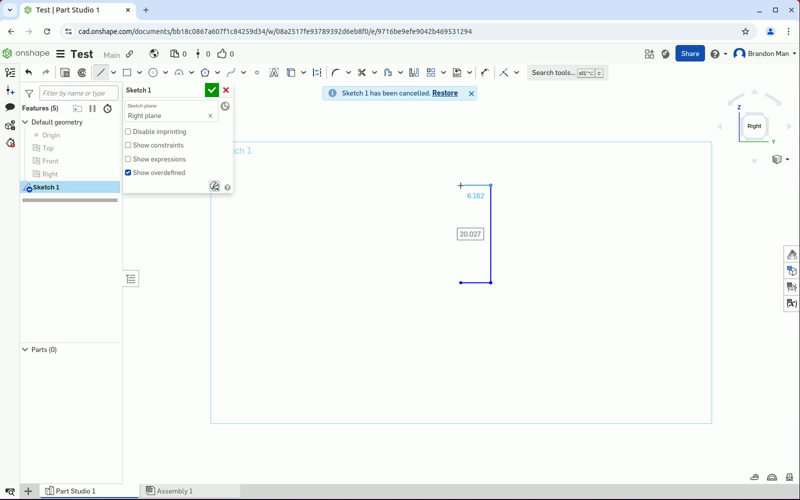
click(460, 185)
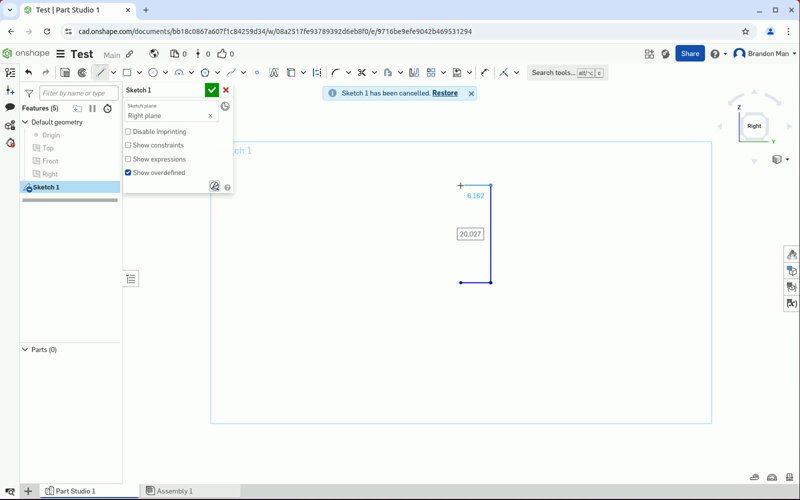
key_up(shift)
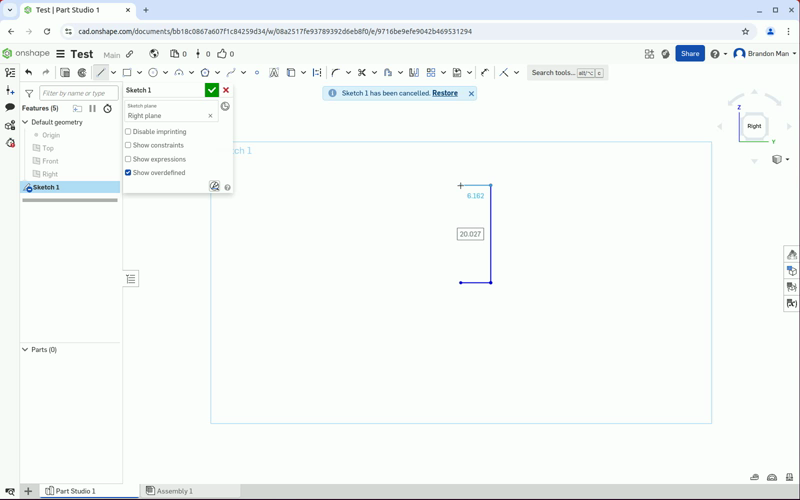
key_down(shift)
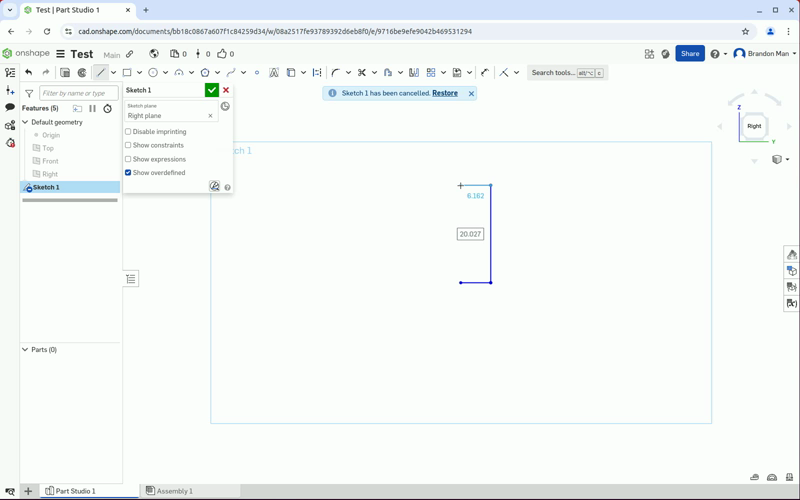
mouse_move(460, 282)
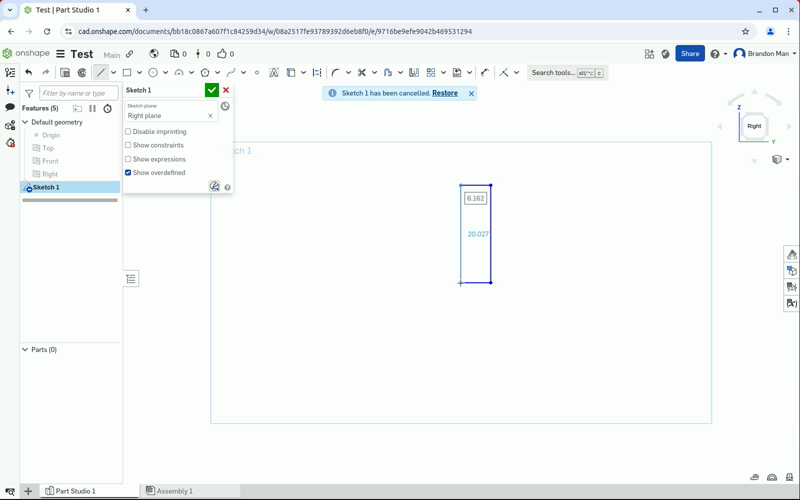
key_up(shift)
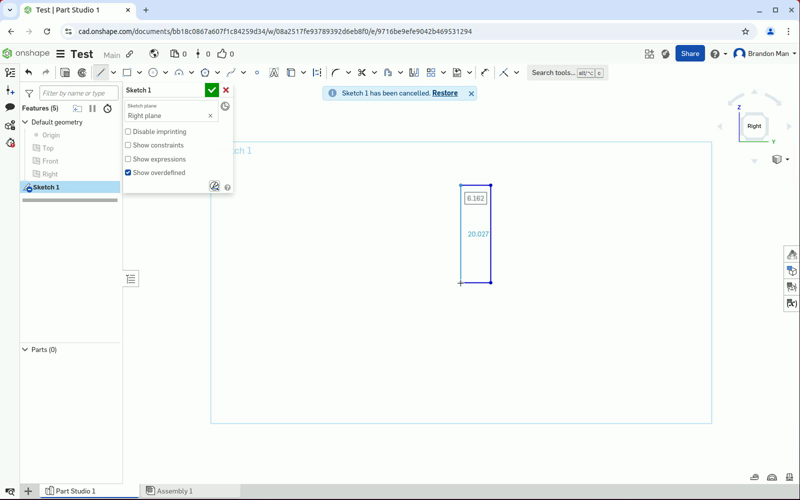
click(460, 282)
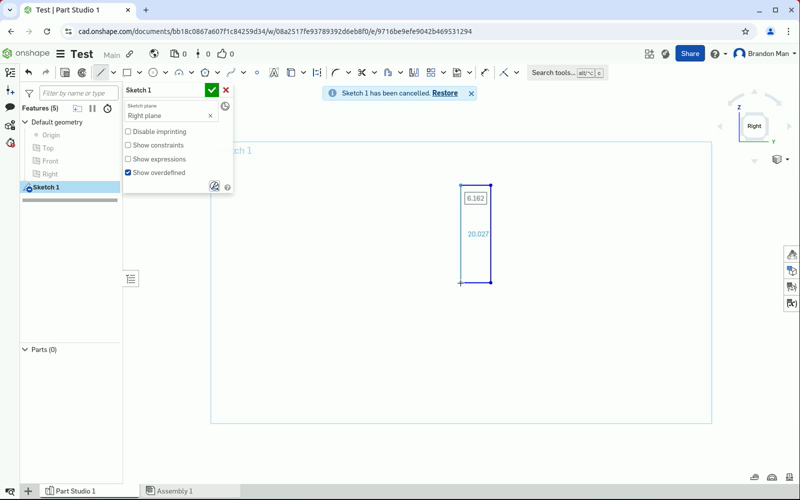
key(esc)
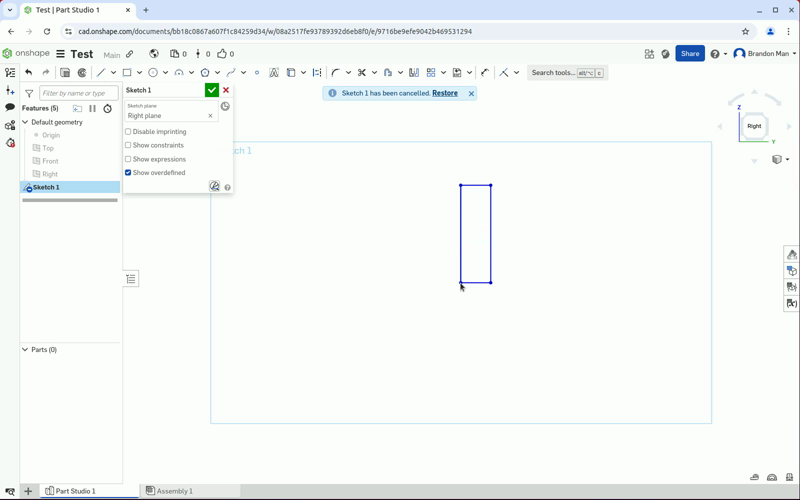
mouse_move(472, 236)
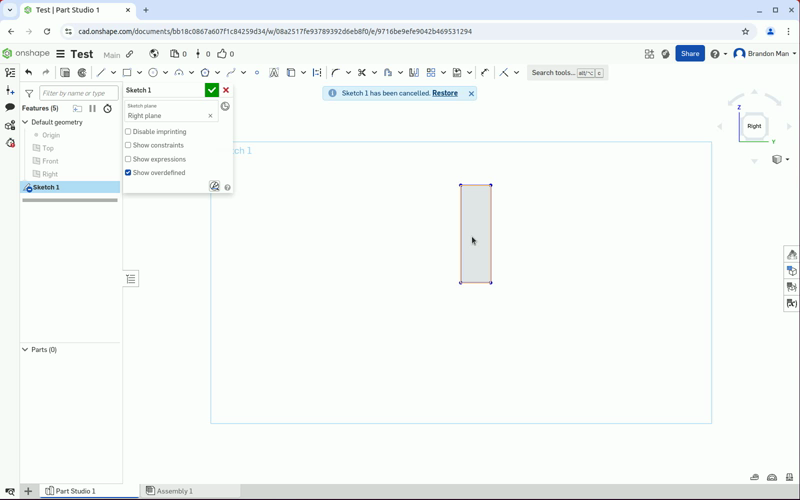
click(472, 236)
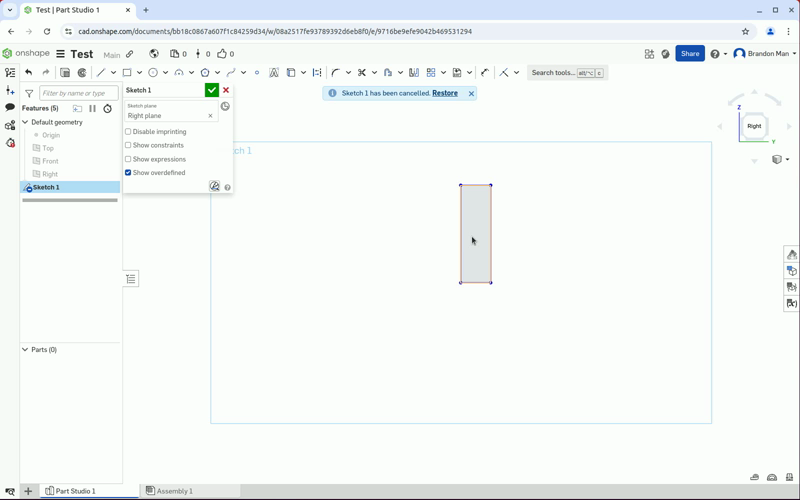
mouse_move(73, 352)
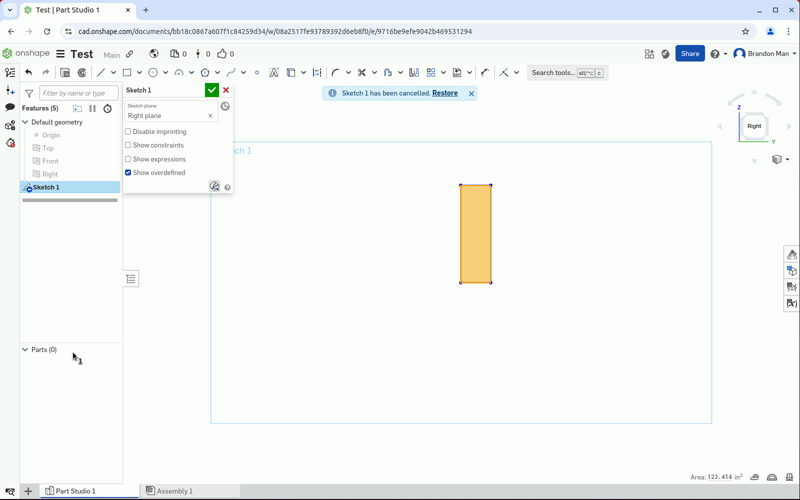
key(shift+y)
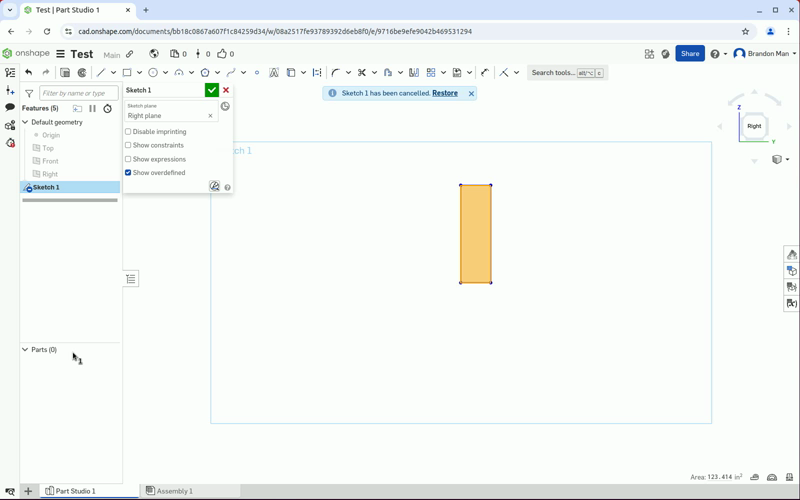
key(shift+e)
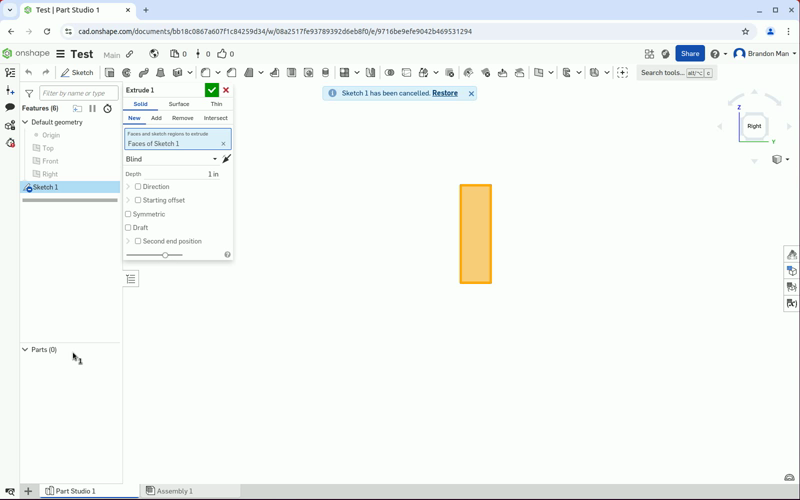
mouse_move(143, 106)
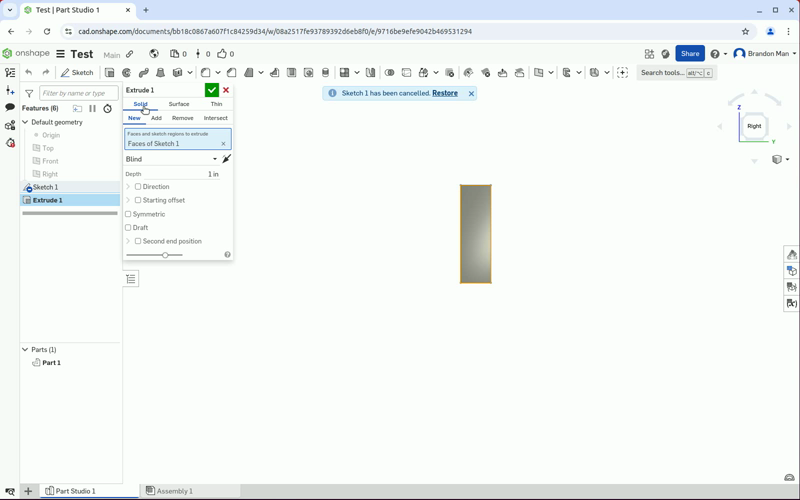
click(143, 106)
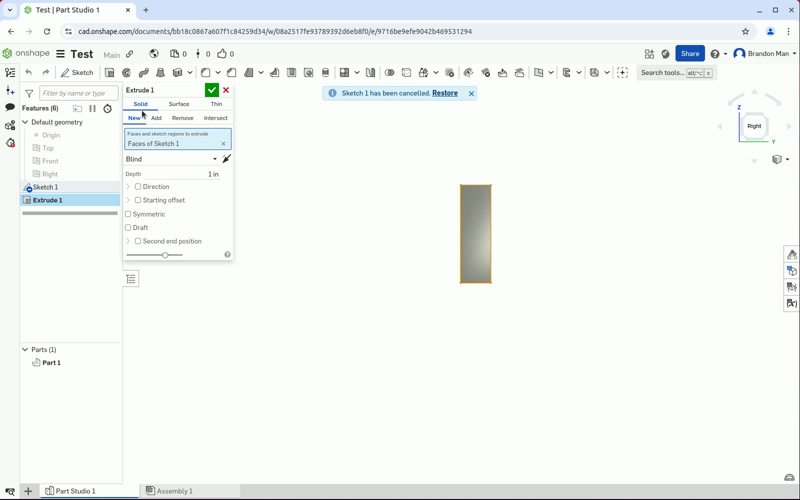
mouse_move(137, 120)
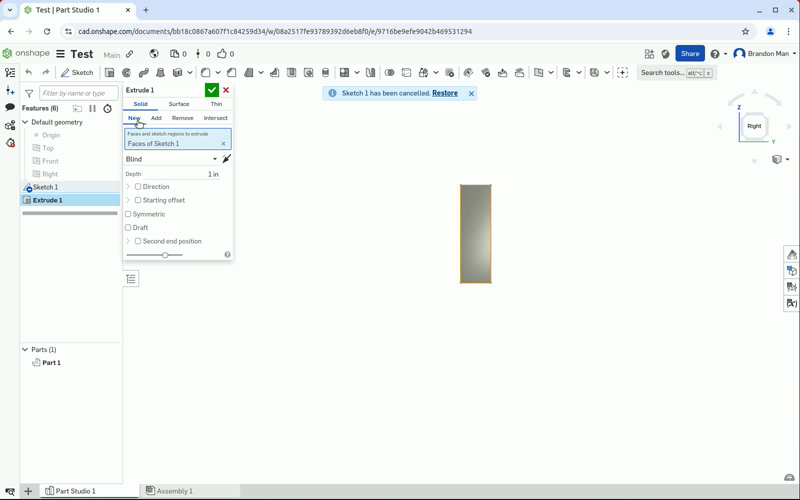
click(137, 120)
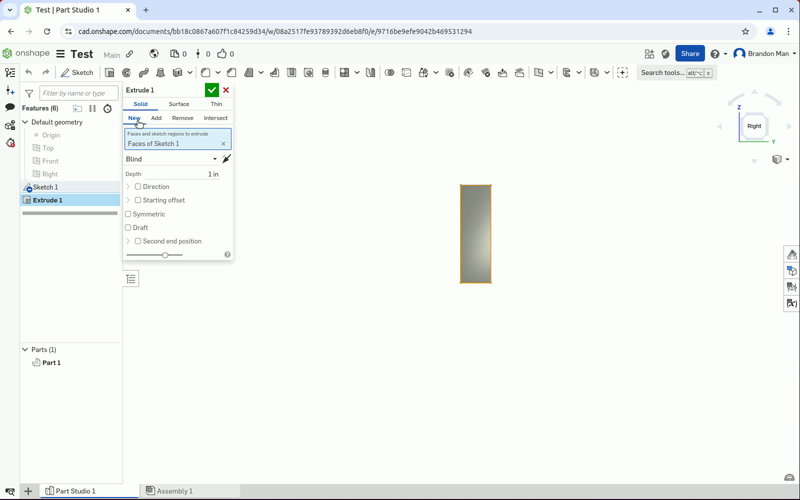
key(tab, 4)
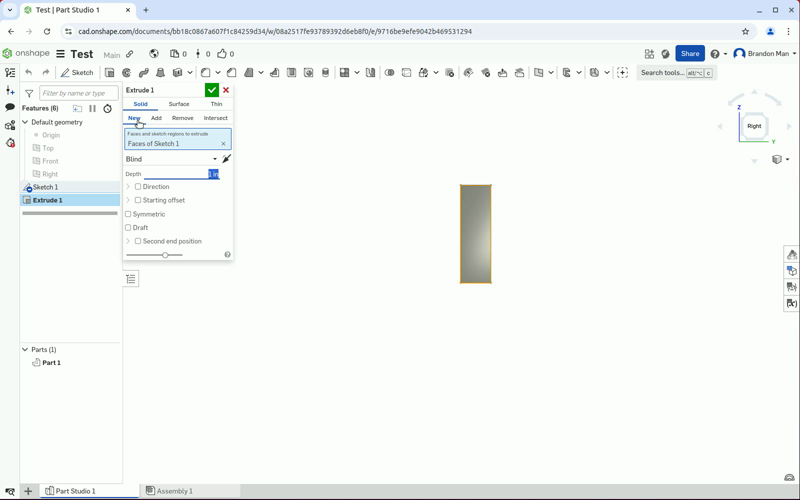
text(19.256)
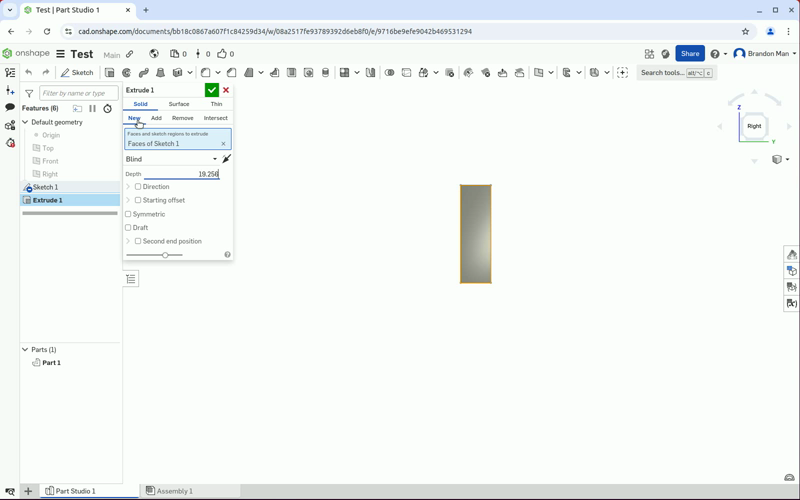
key(tab, 3)
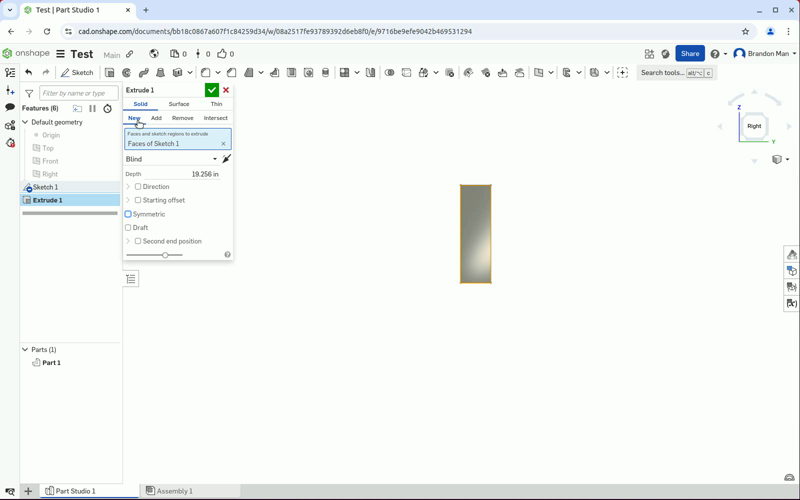
key(space)
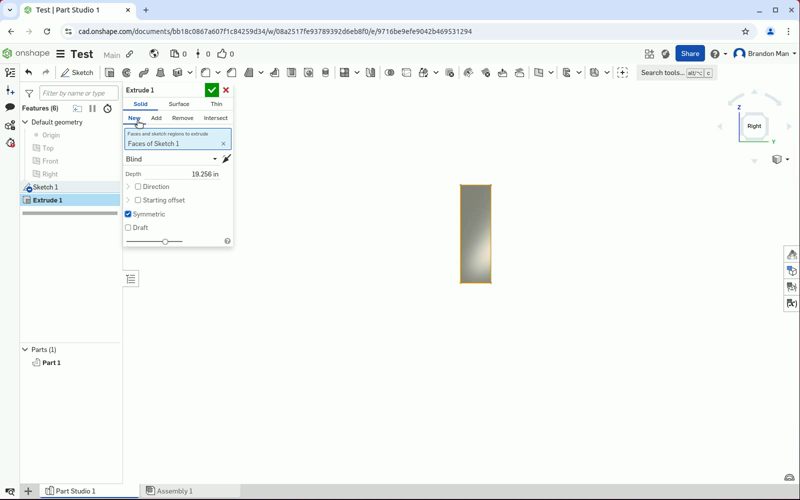
key(enter)
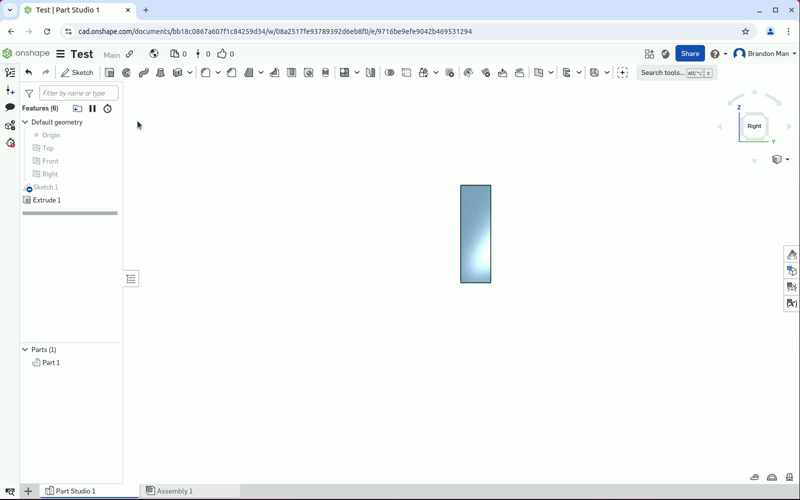
key(shift+h)
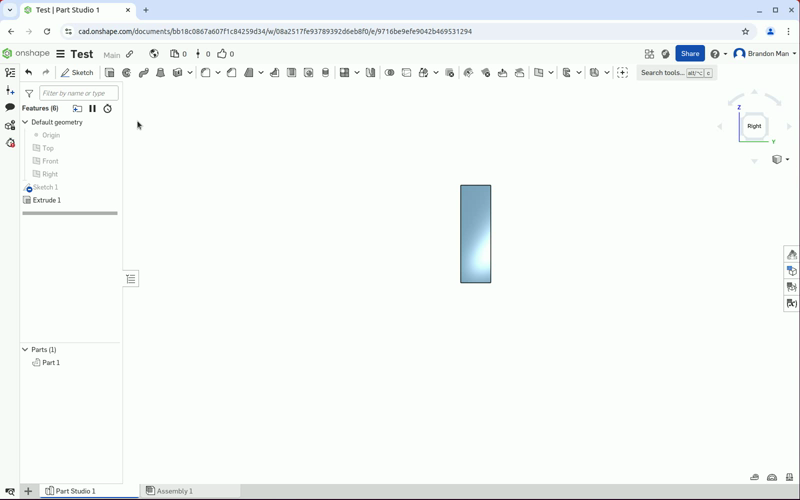
key(shift+h)
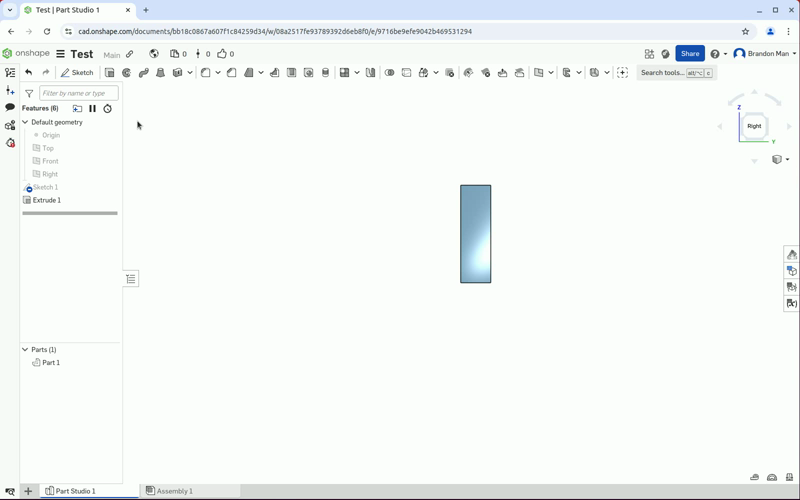
mouse_move(73, 189)
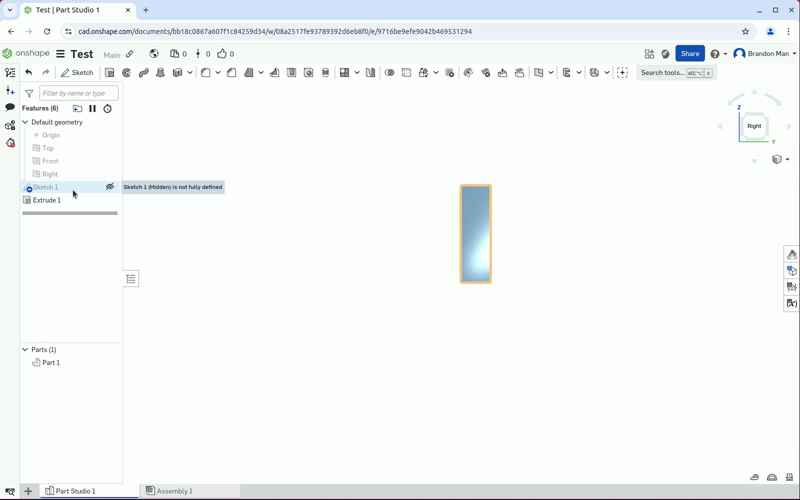
click(73, 189)
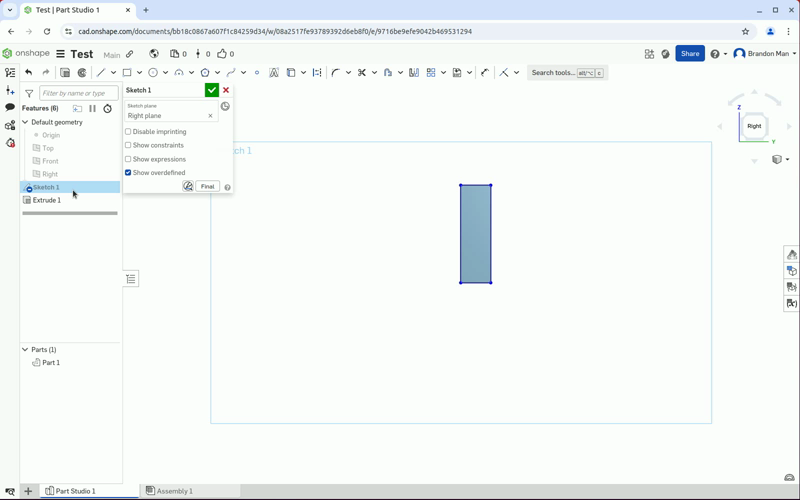
mouse_move(229, 92)
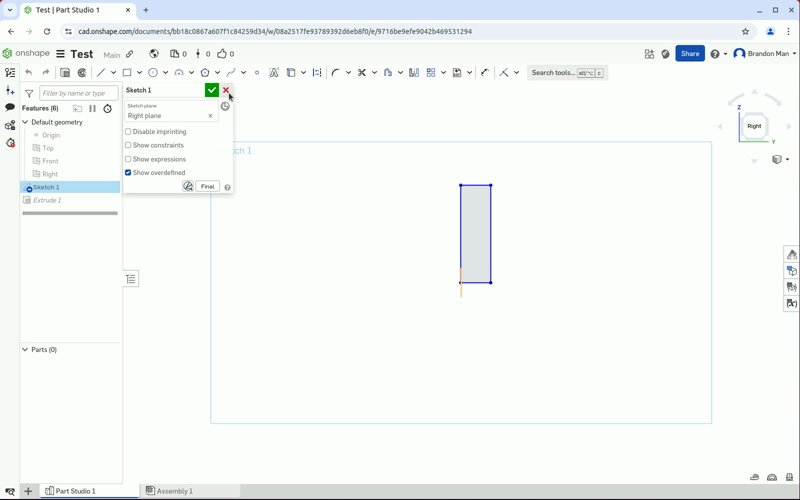
click(229, 92)
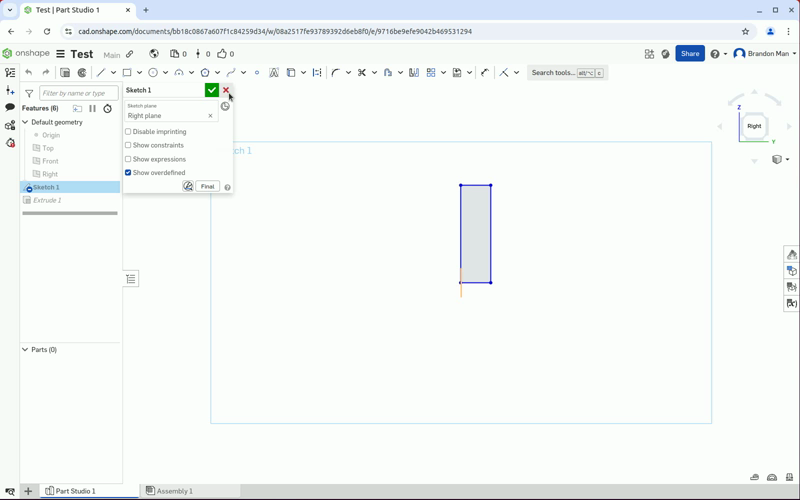
key(shift+s)
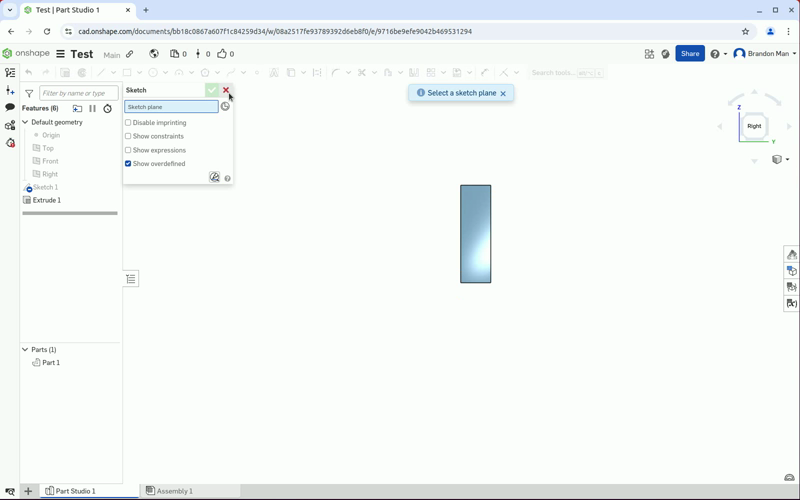
mouse_move(73, 176)
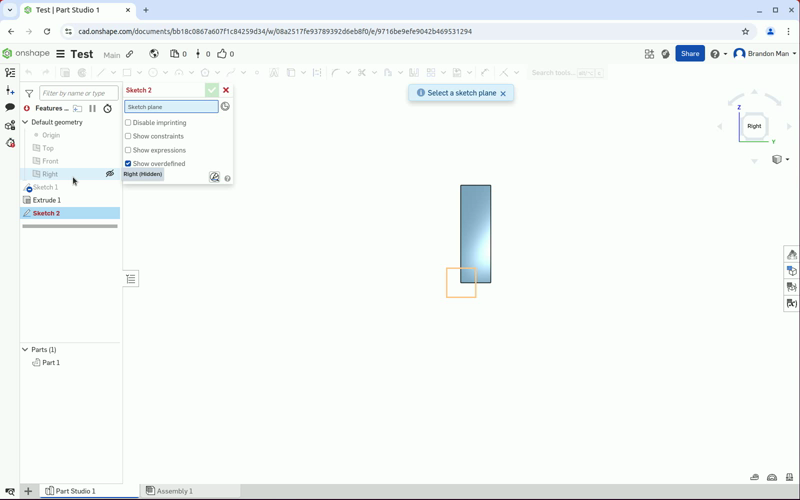
click(73, 176)
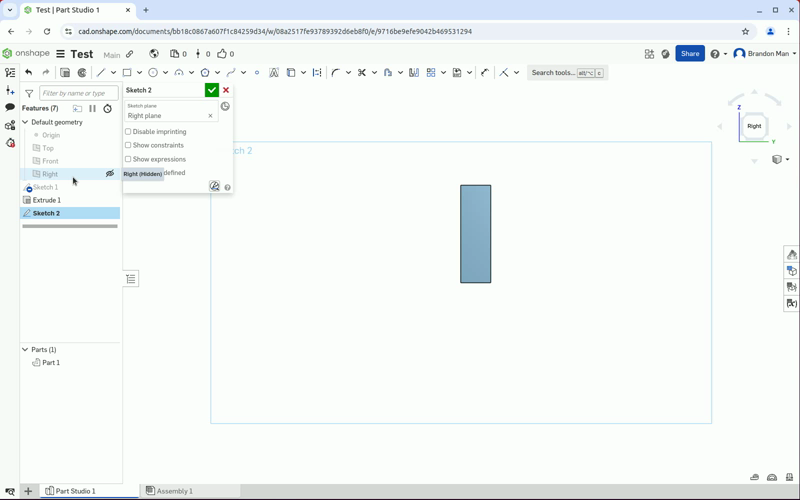
mouse_move(73, 352)
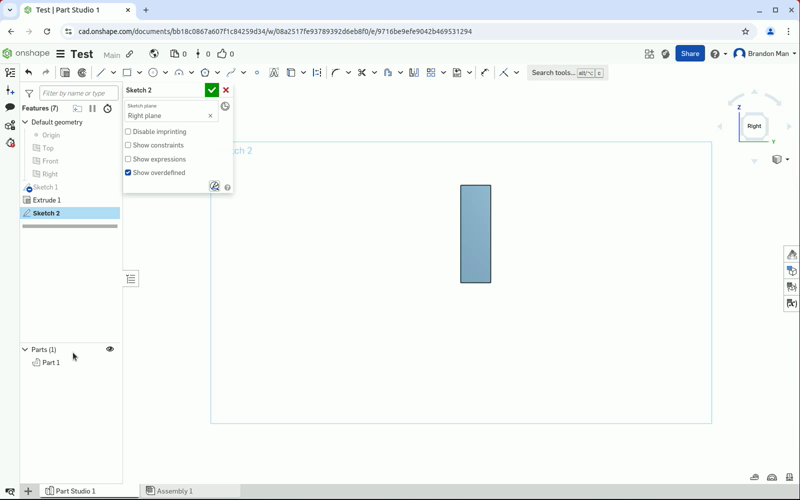
key(y)
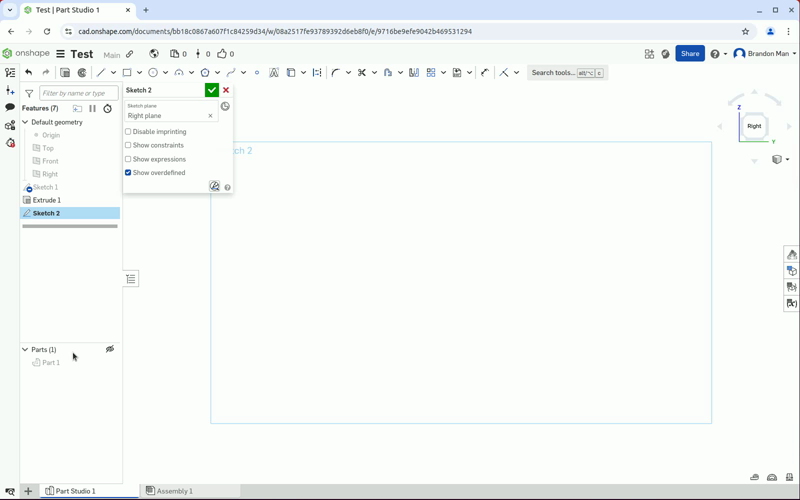
key(l)
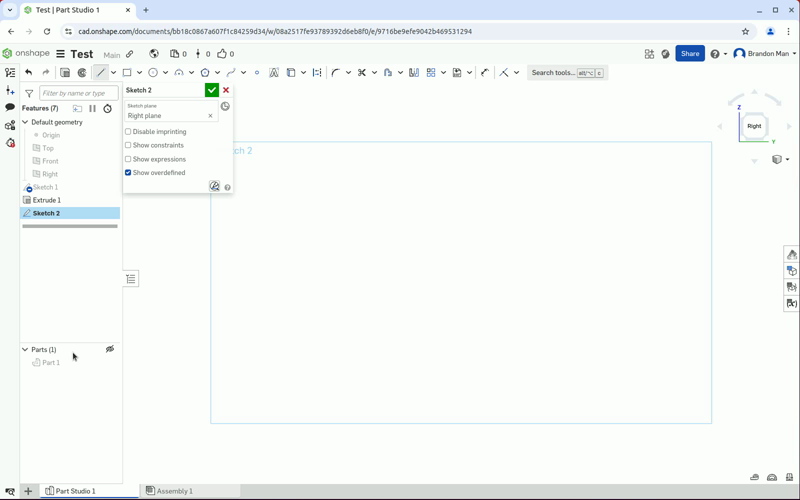
key_down(shift)
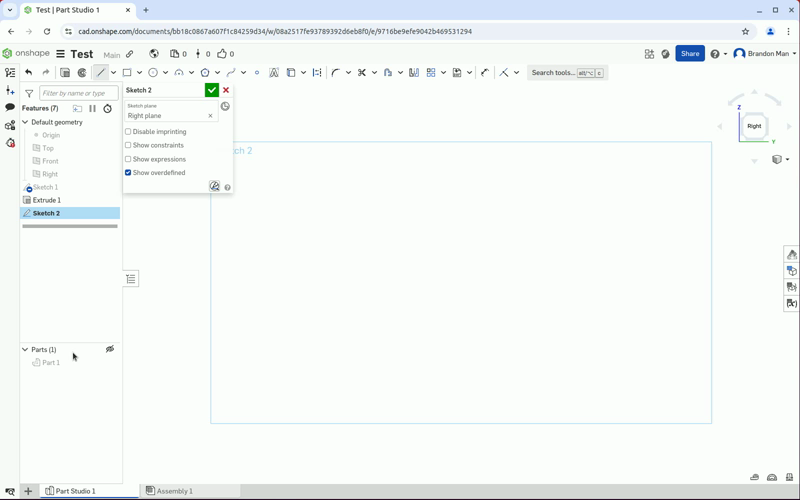
mouse_move(460, 185)
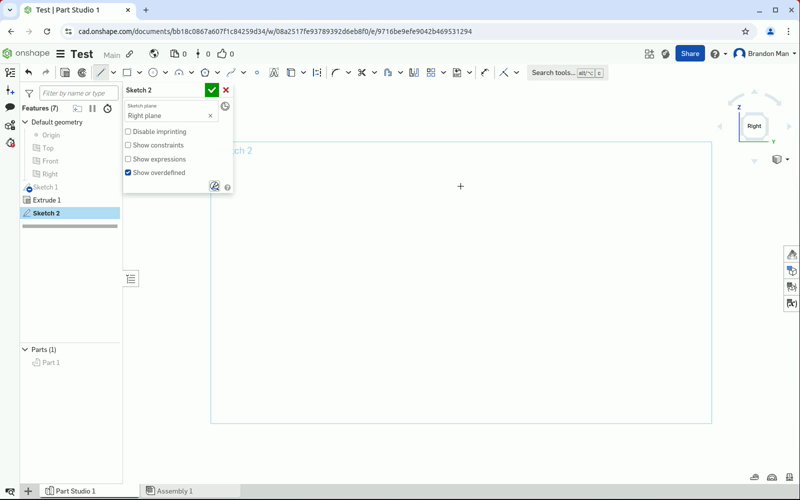
click(460, 185)
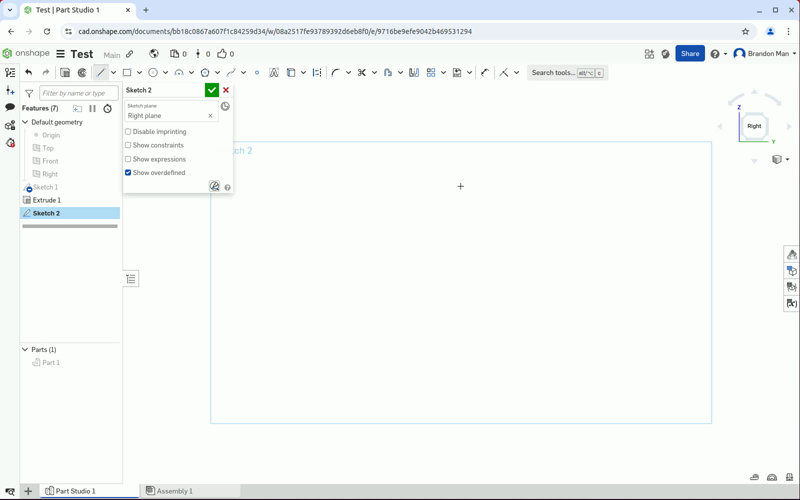
key_up(shift)
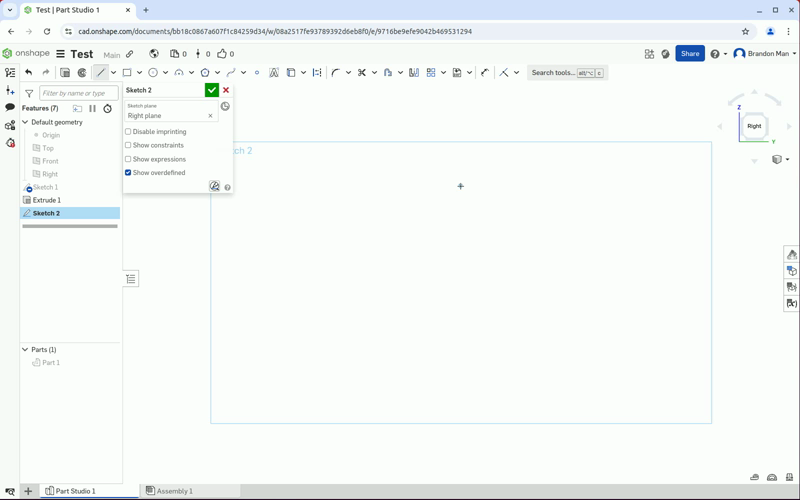
key_down(shift)
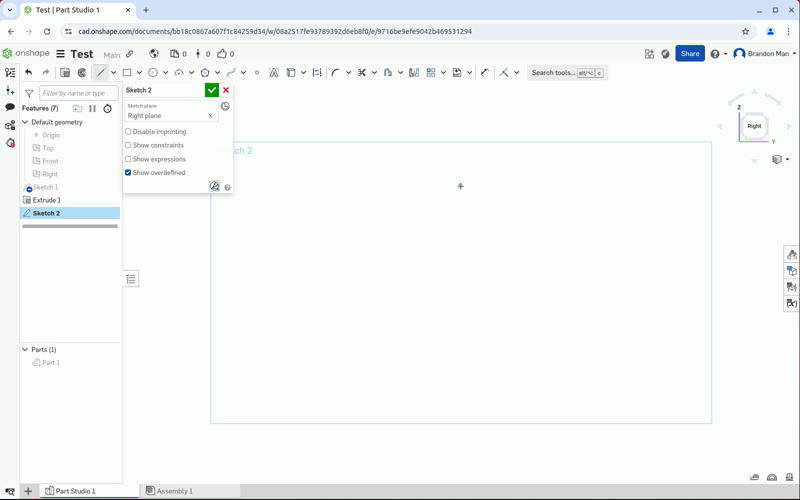
mouse_move(490, 185)
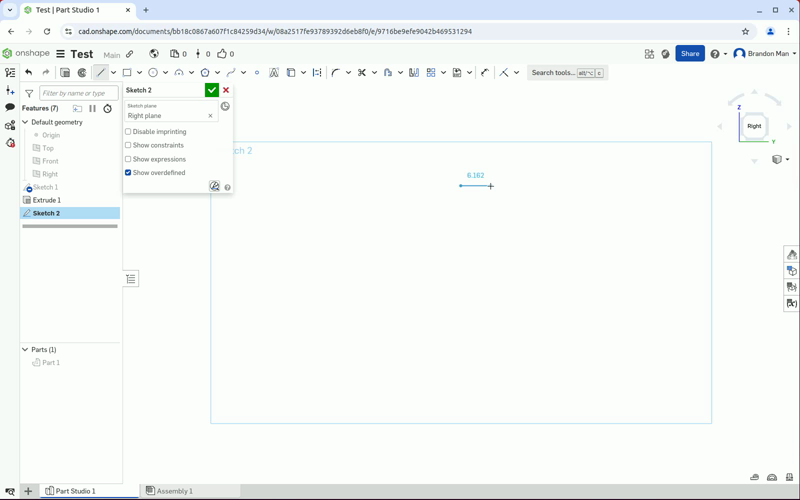
mouse_move(492, 185)
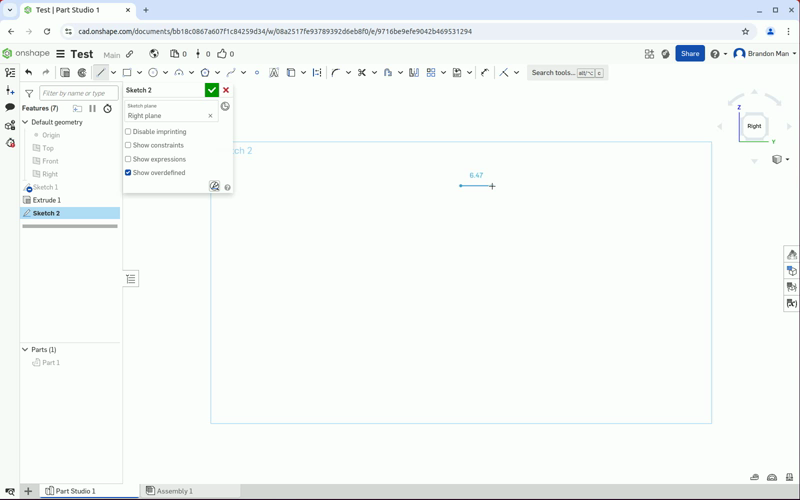
click(492, 185)
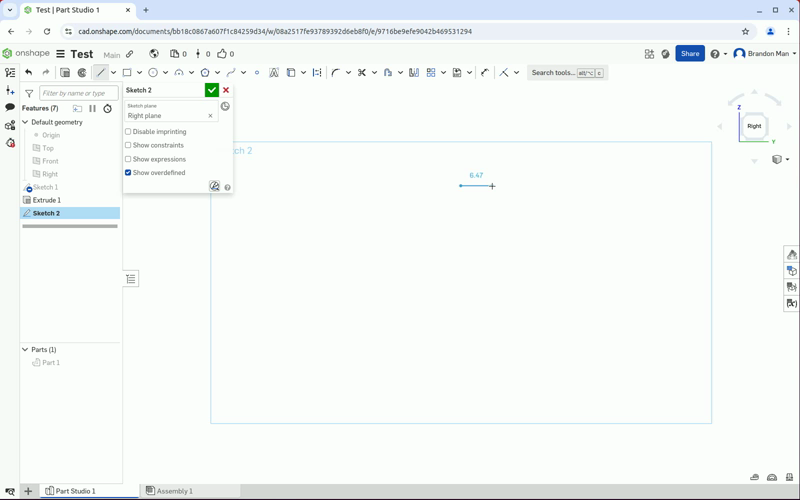
key_up(shift)
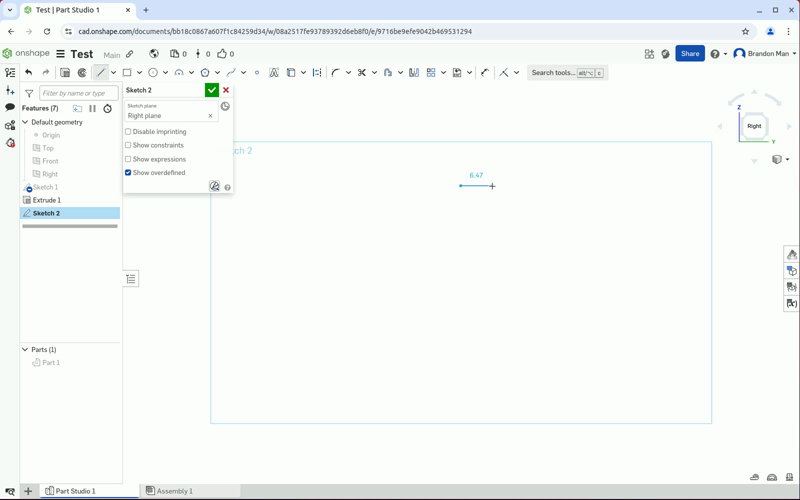
key(esc)
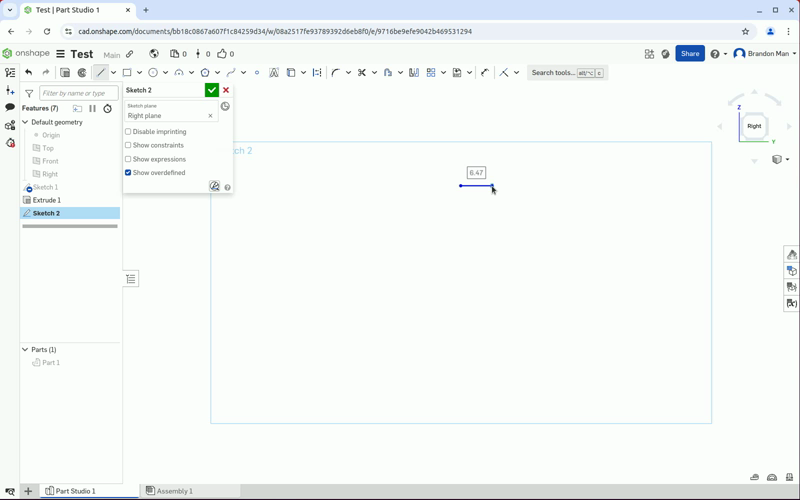
key(a)
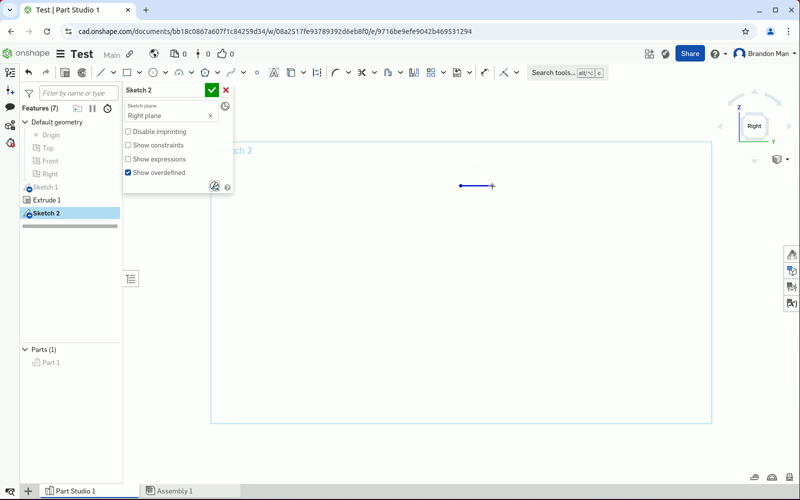
mouse_move(492, 185)
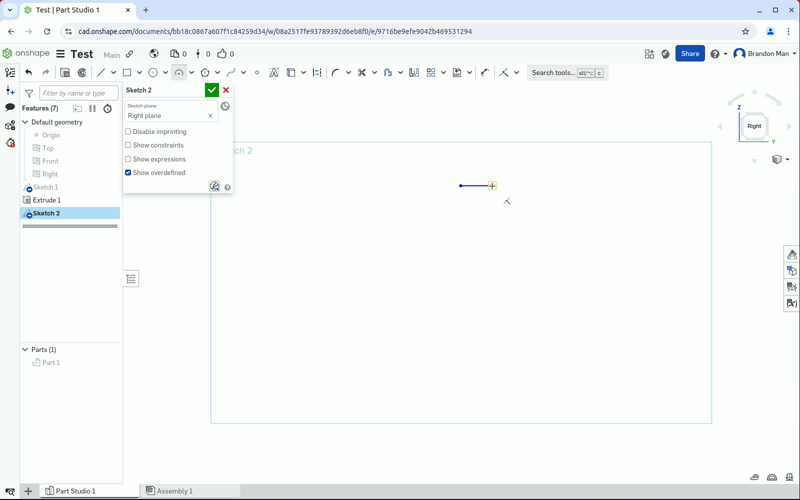
click(492, 185)
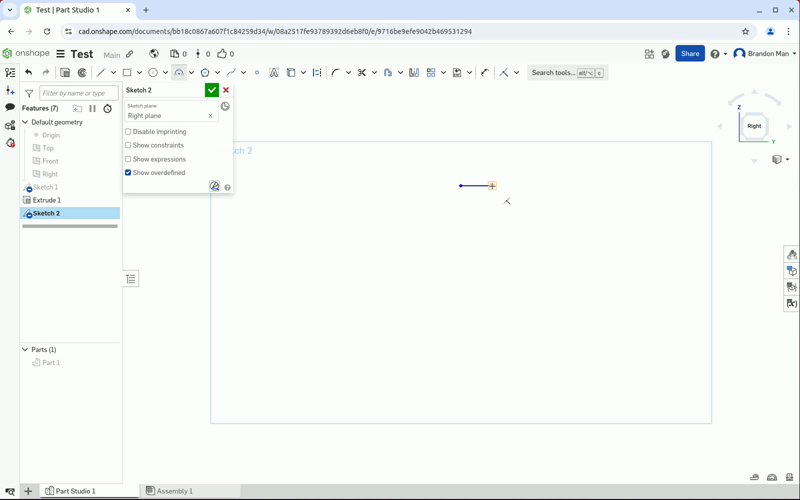
mouse_move(460, 185)
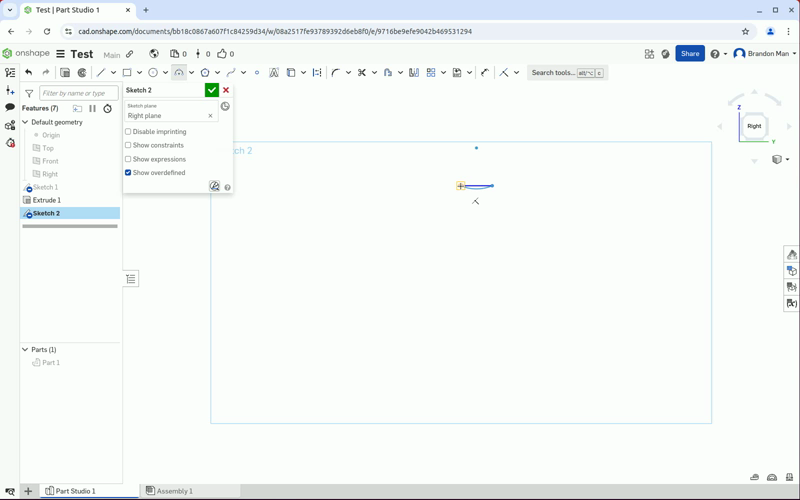
click(460, 185)
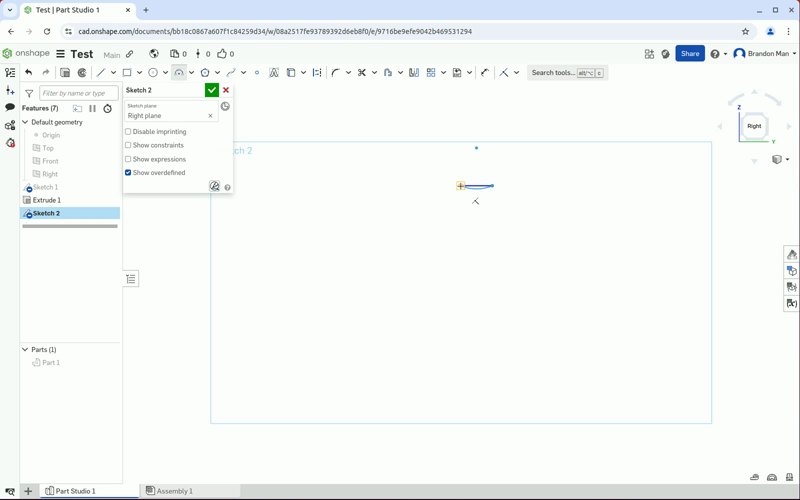
key_down(shift)
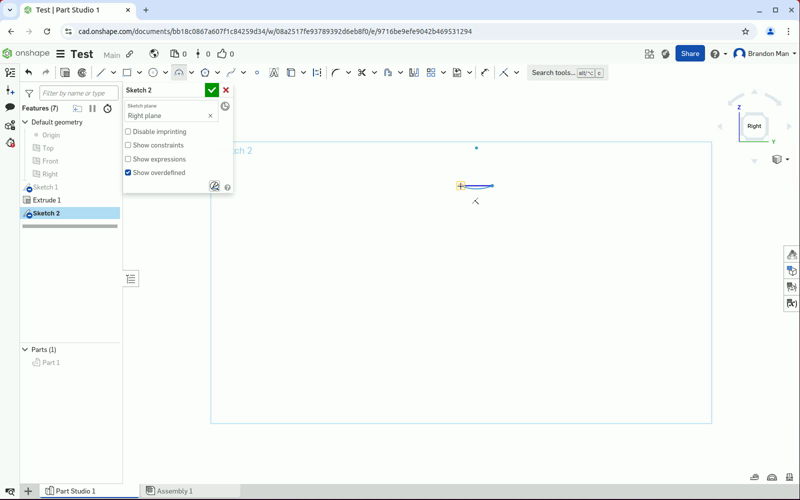
mouse_move(476, 170)
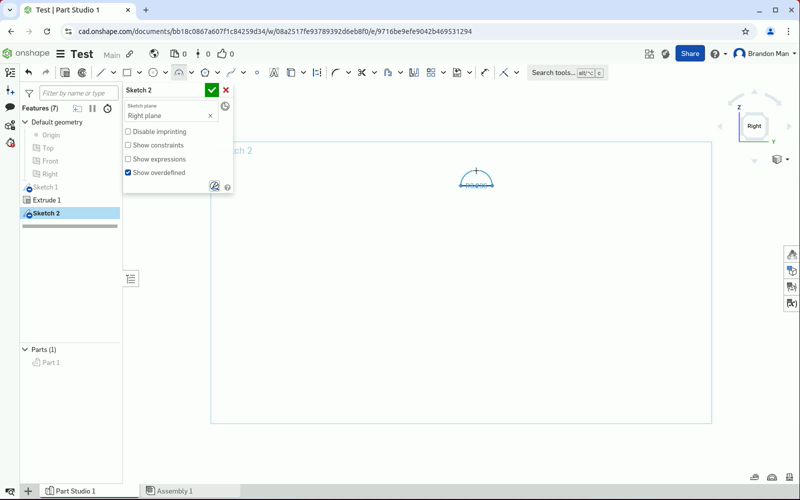
click(476, 170)
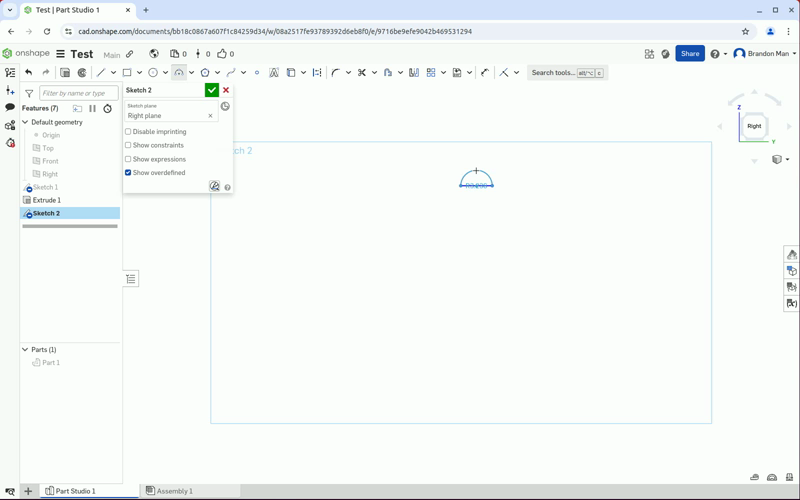
key_up(shift)
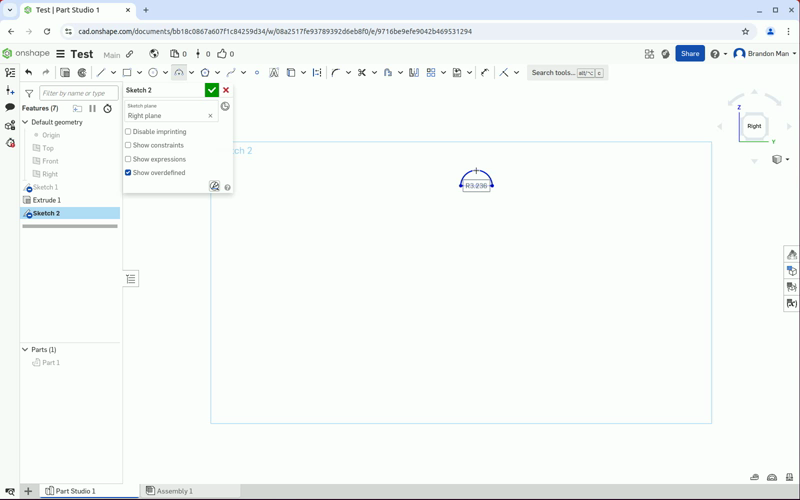
key(esc)
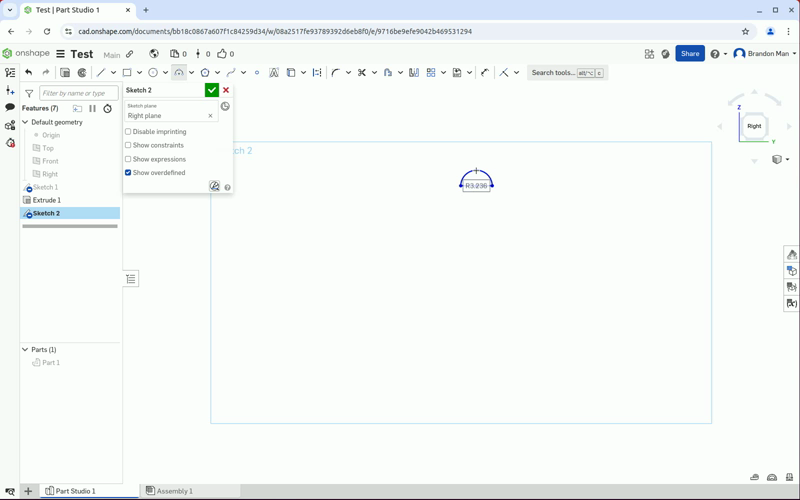
mouse_move(462, 179)
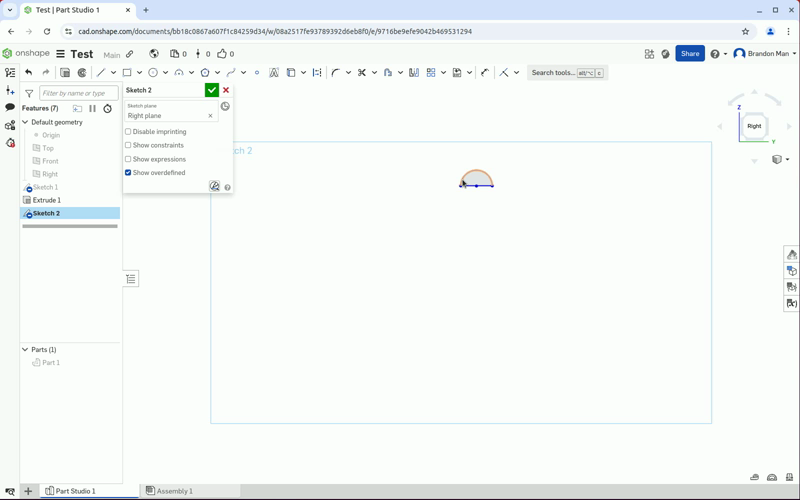
scroll(6)
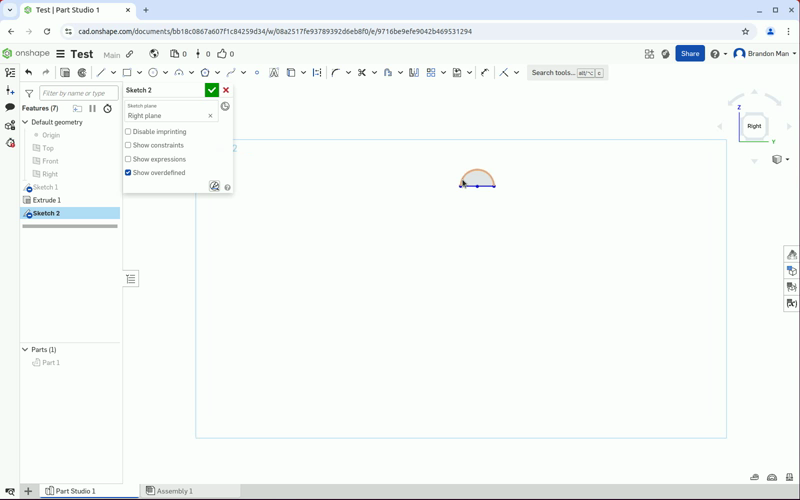
scroll(6)
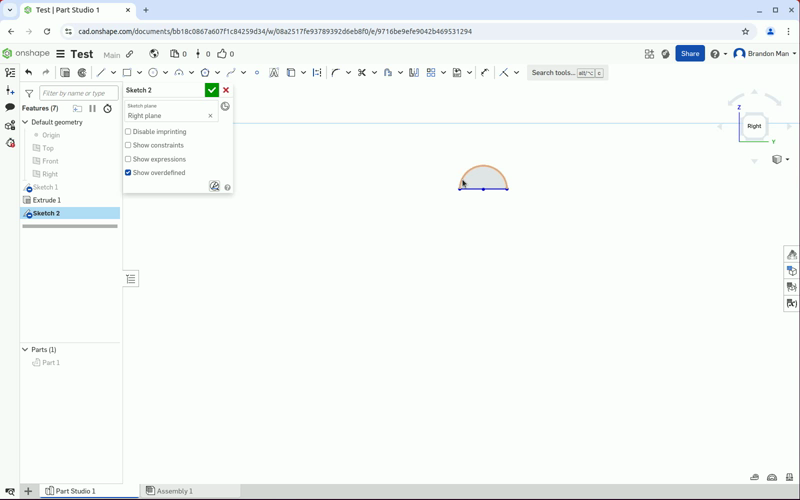
scroll(6)
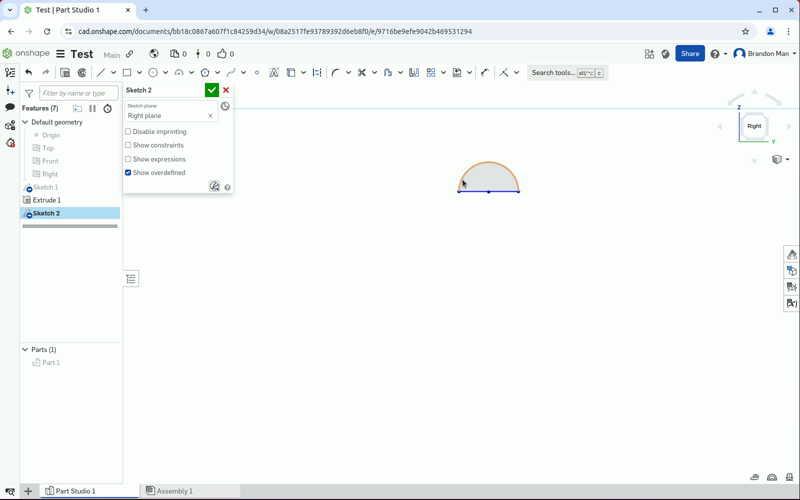
scroll(6)
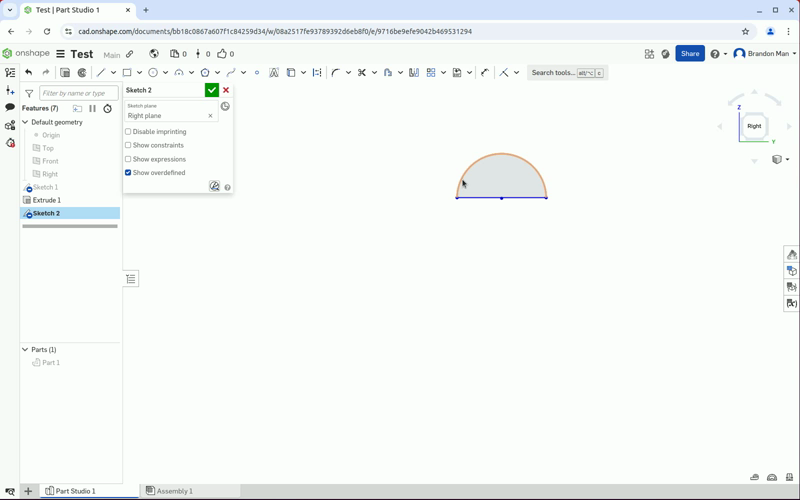
scroll(6)
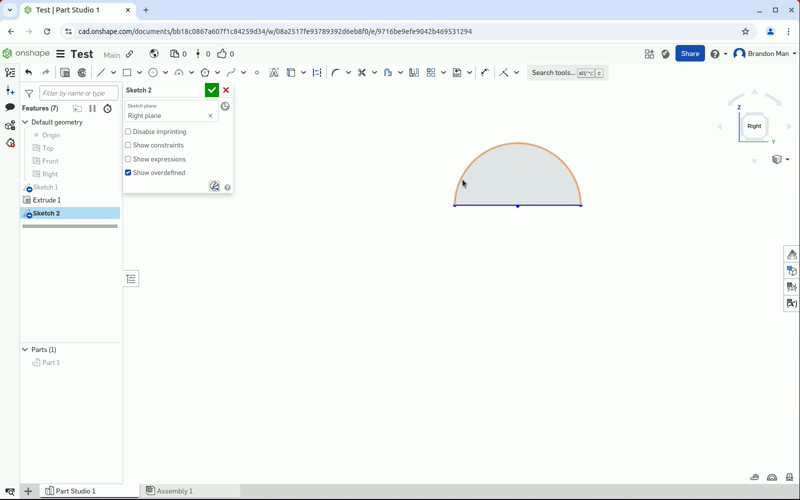
scroll(6)
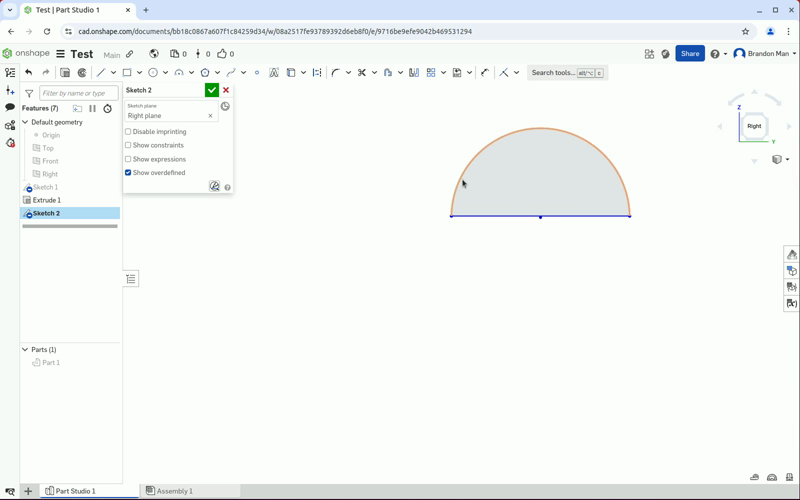
scroll(6)
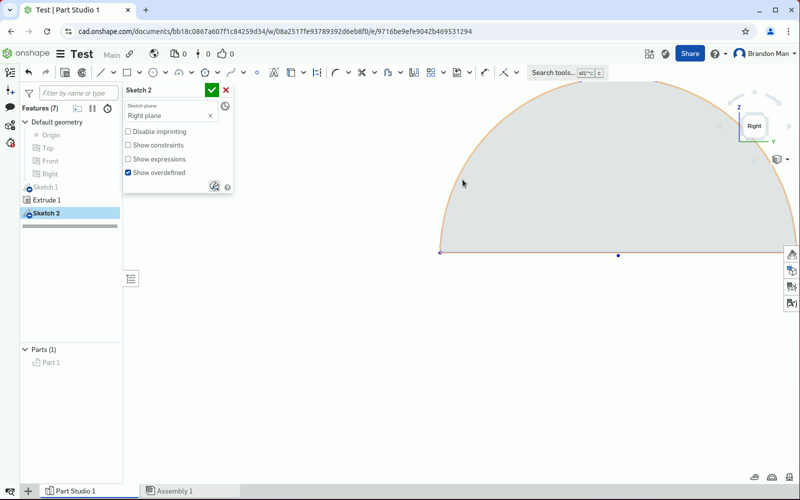
click(462, 179)
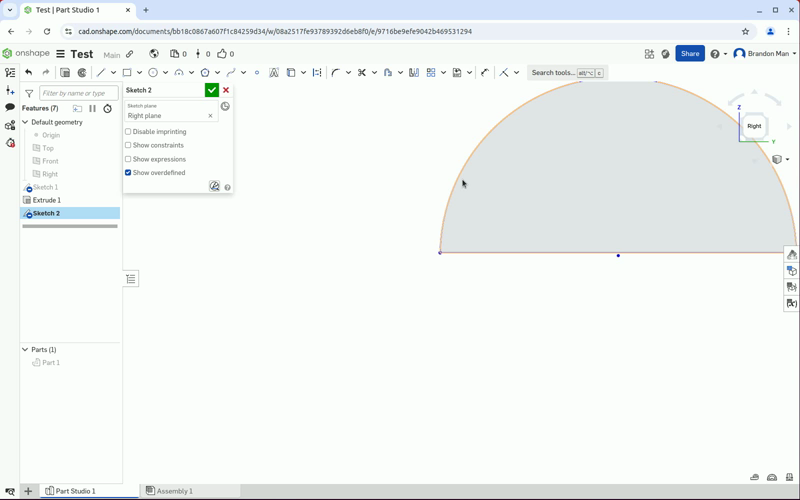
scroll(-6)
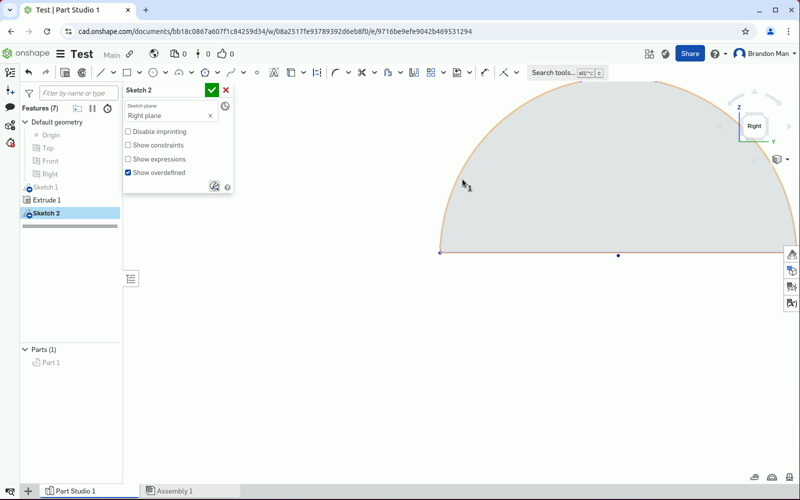
scroll(-6)
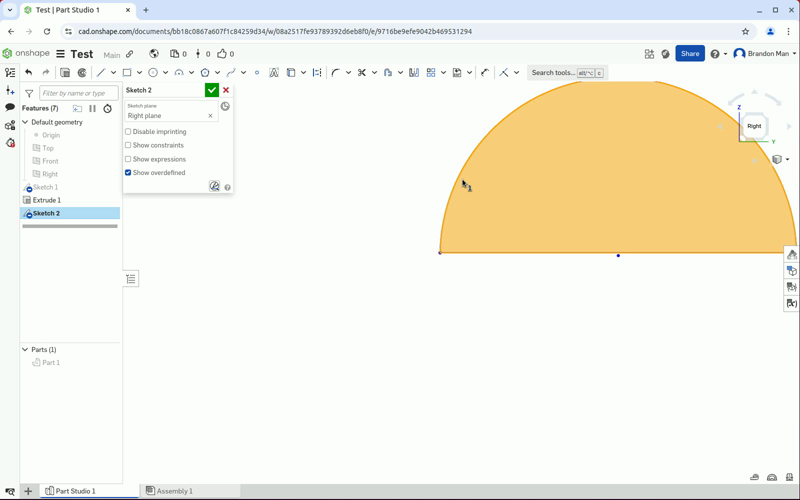
scroll(-6)
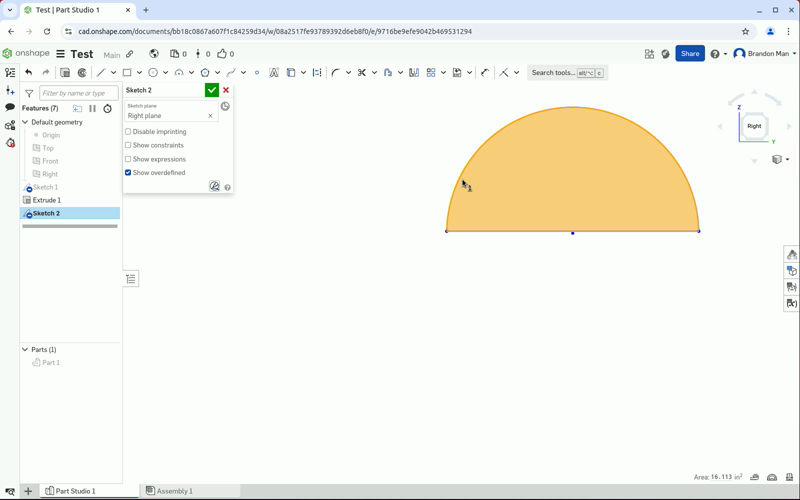
scroll(-6)
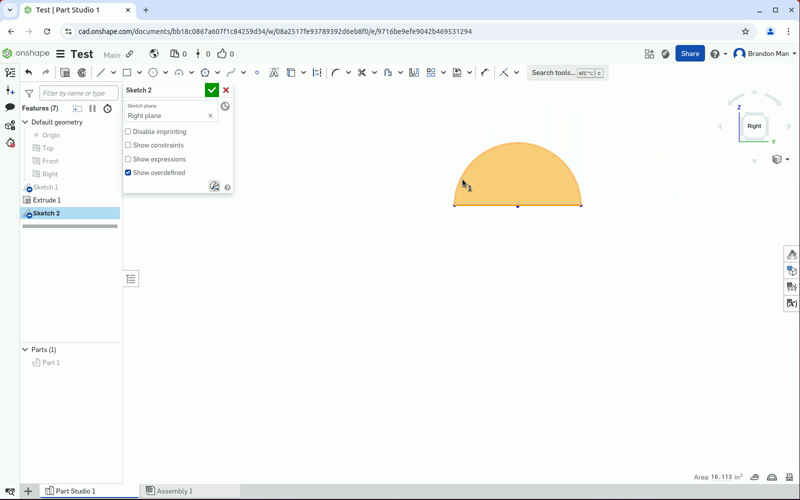
scroll(-6)
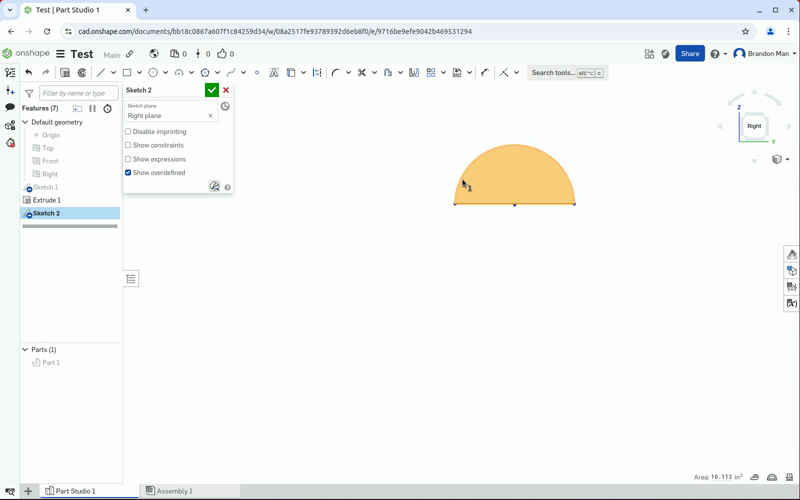
scroll(-6)
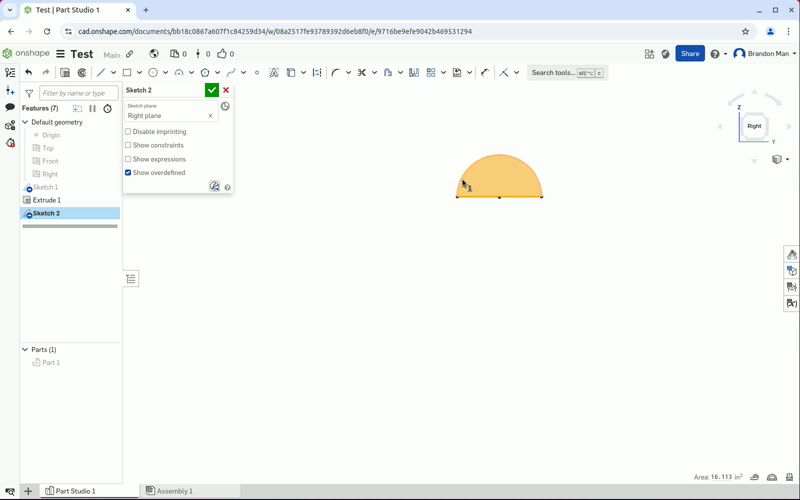
scroll(-6)
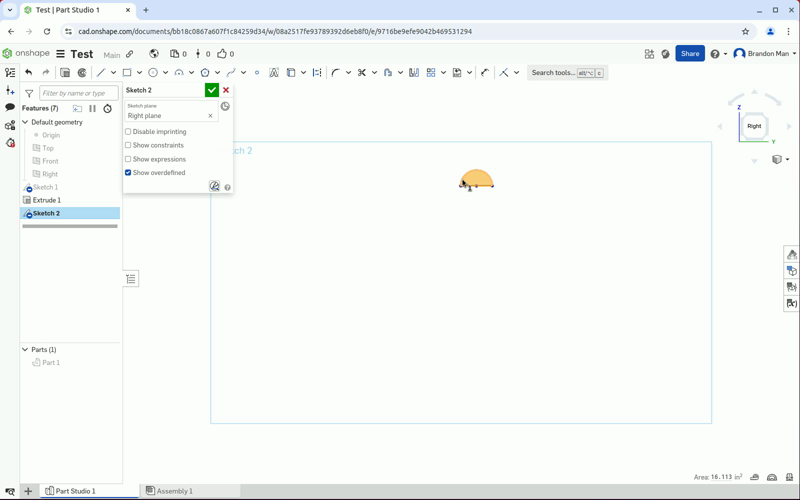
mouse_move(73, 352)
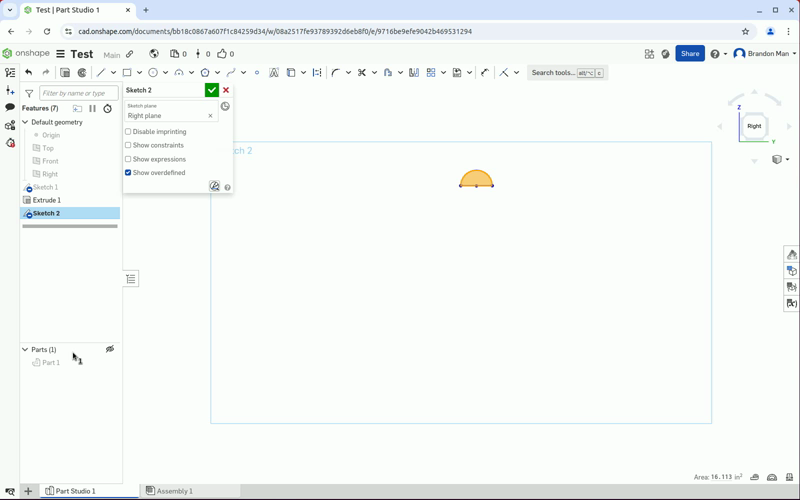
key(shift+y)
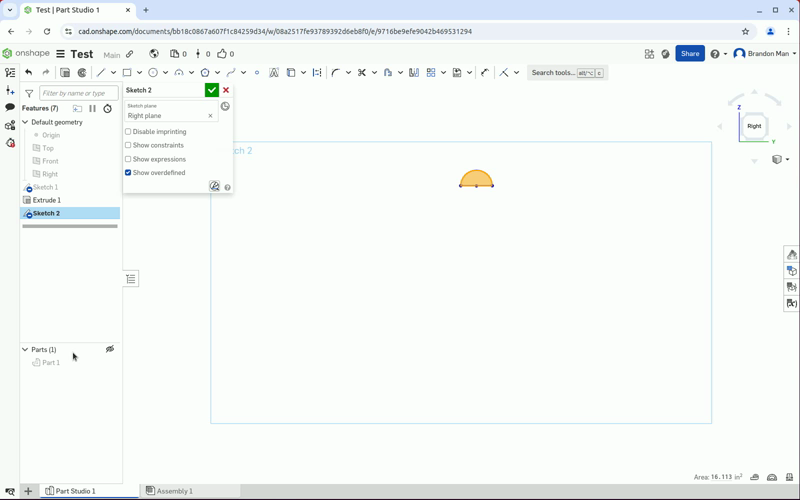
key(shift+e)
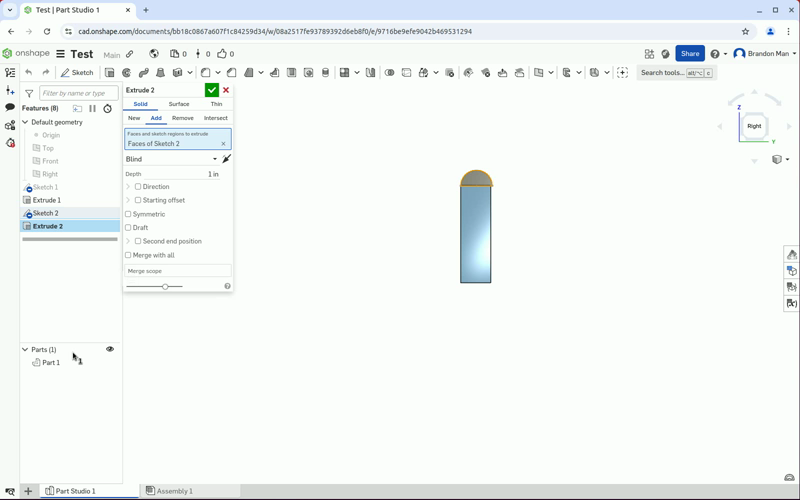
mouse_move(143, 106)
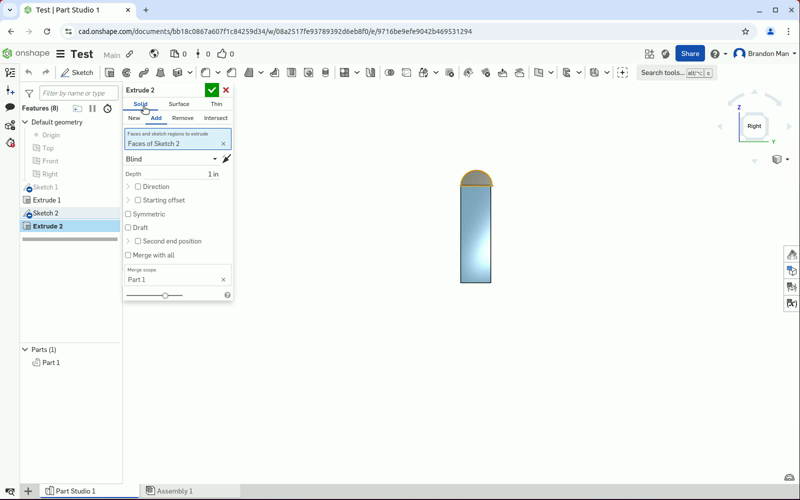
click(143, 106)
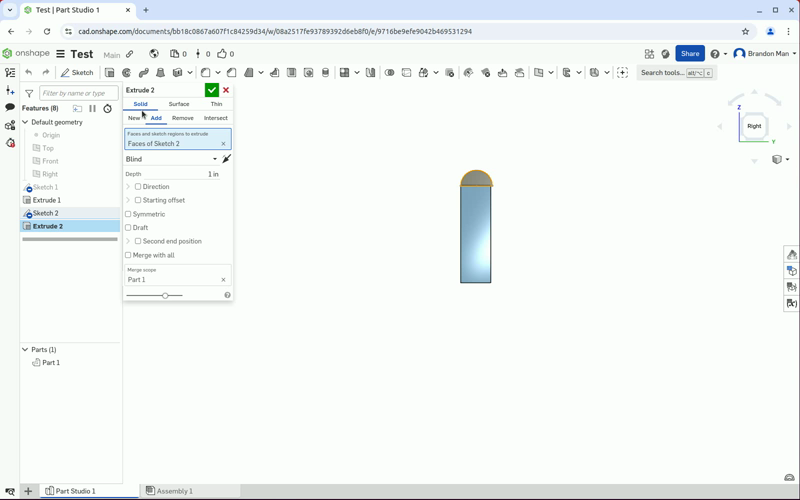
mouse_move(137, 120)
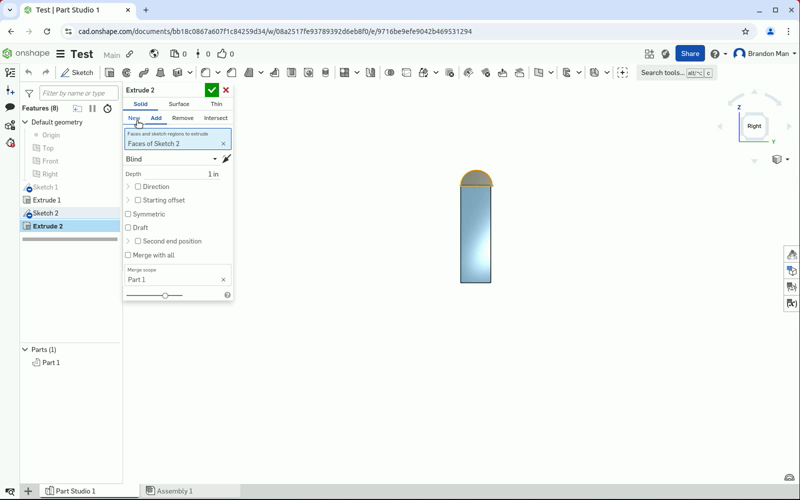
click(137, 120)
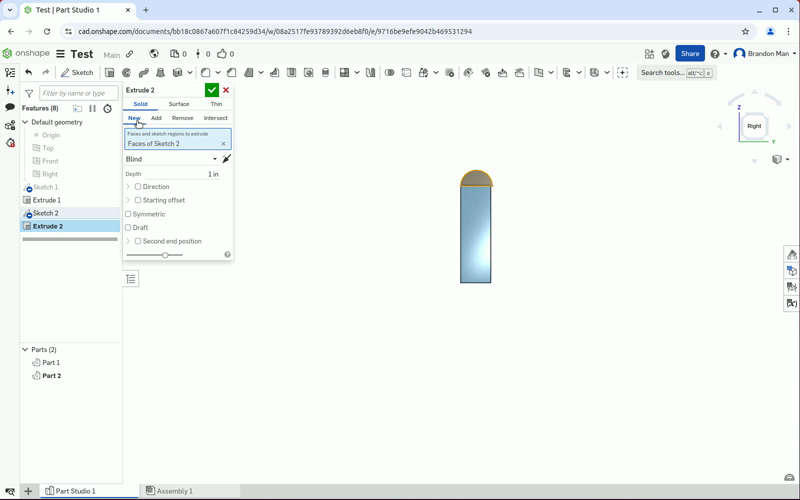
key(tab, 4)
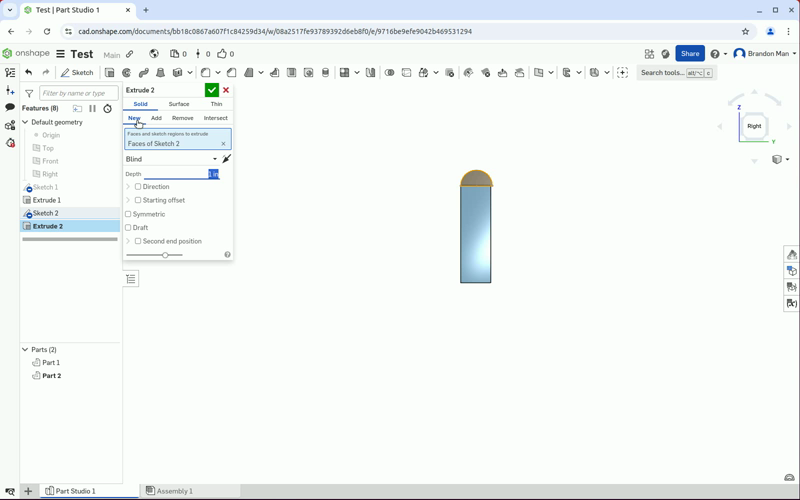
text(19.256)
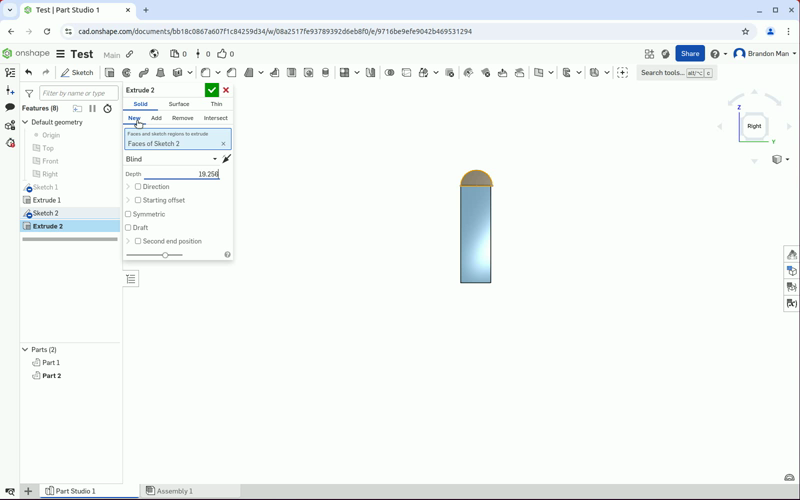
key(tab, 3)
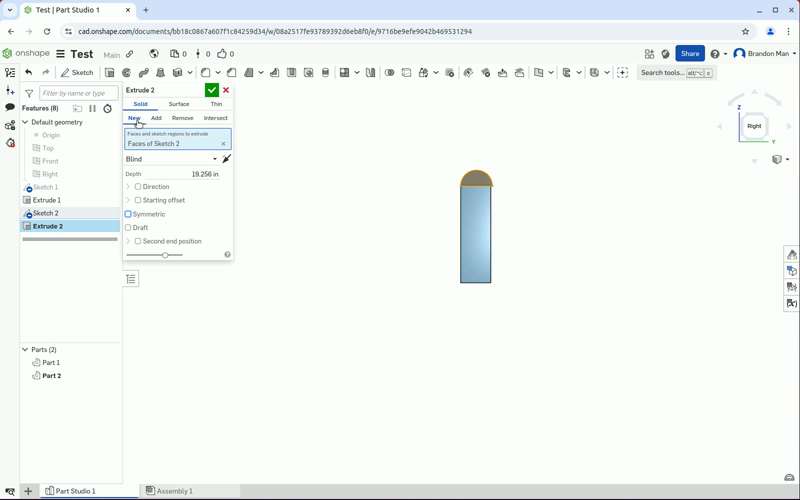
key(space)
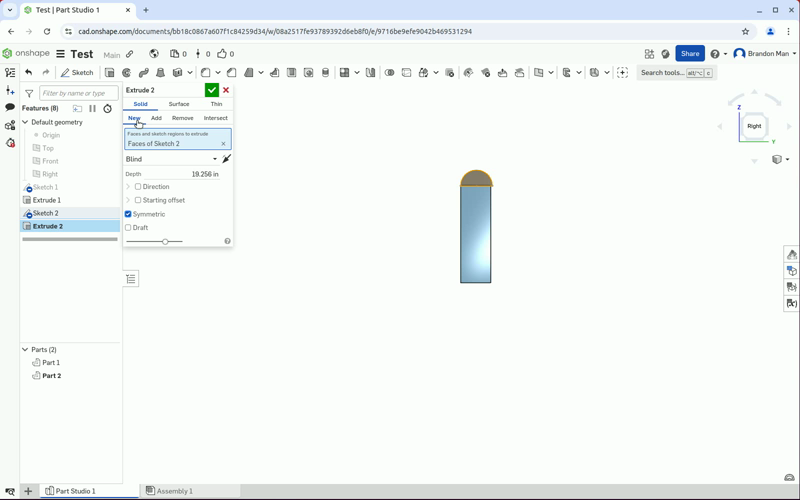
key(enter)
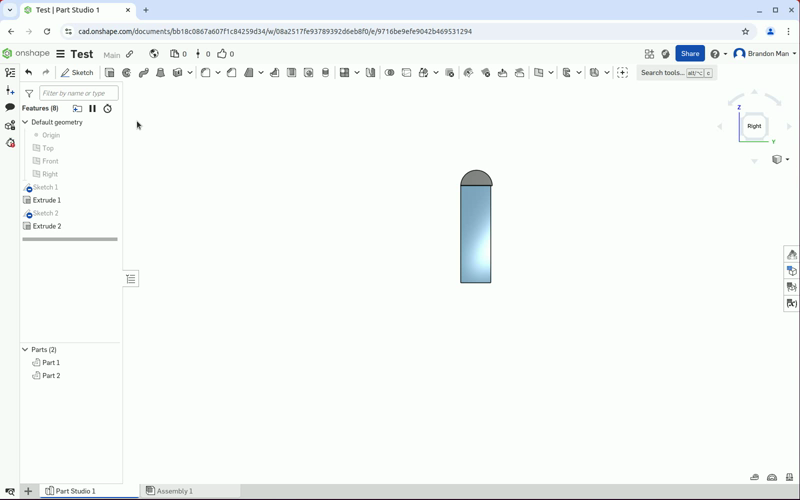
key(shift+h)
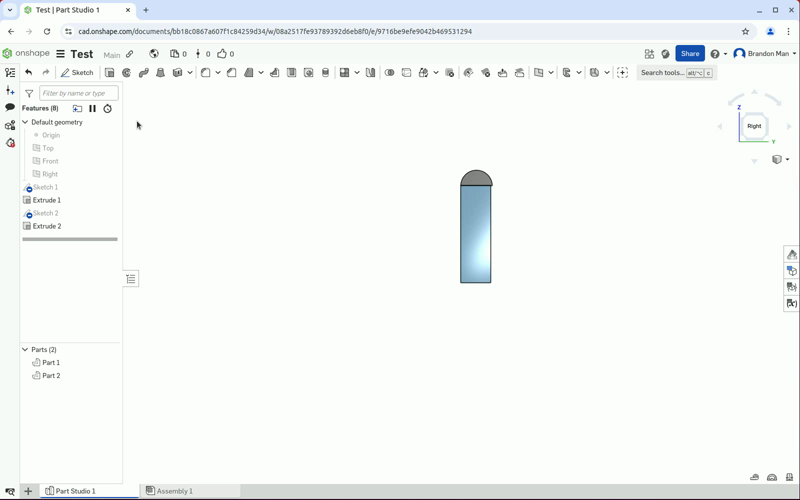
key(shift+h)
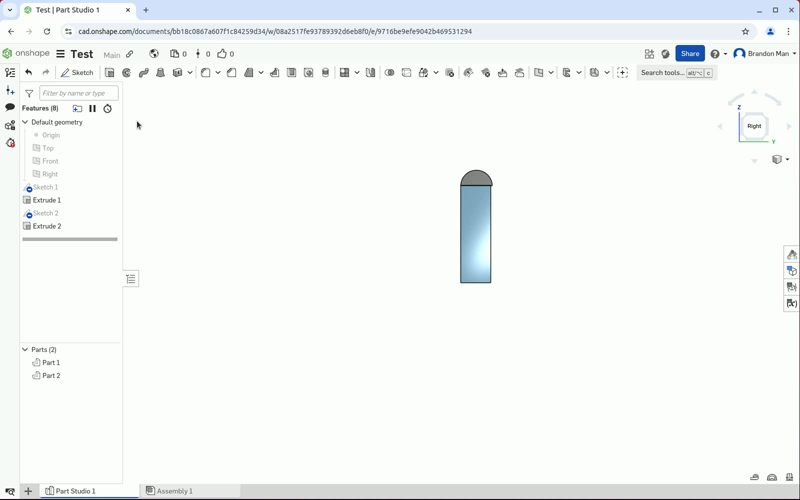
mouse_move(73, 189)
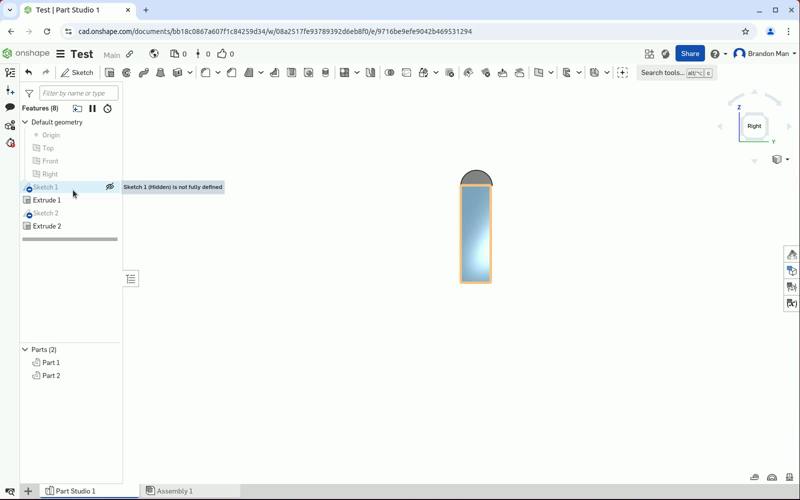
click(73, 189)
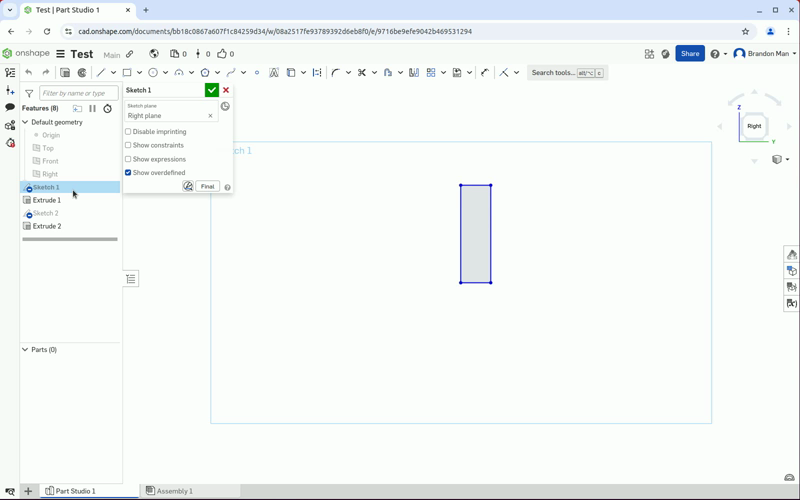
mouse_move(229, 92)
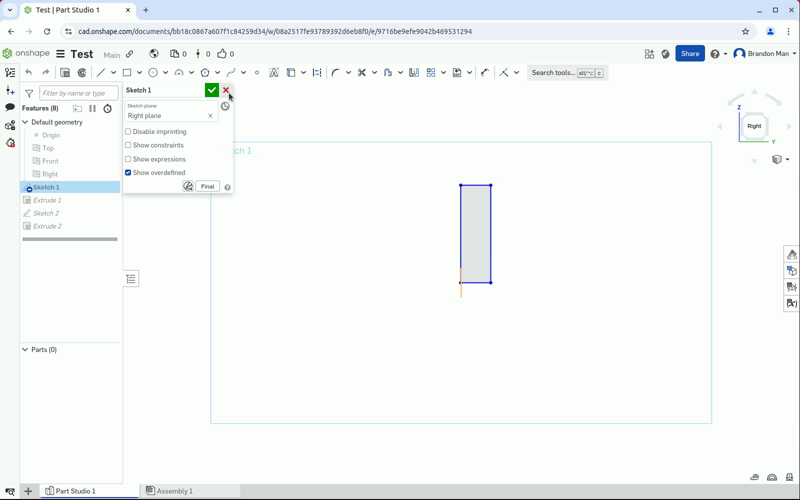
click(229, 92)
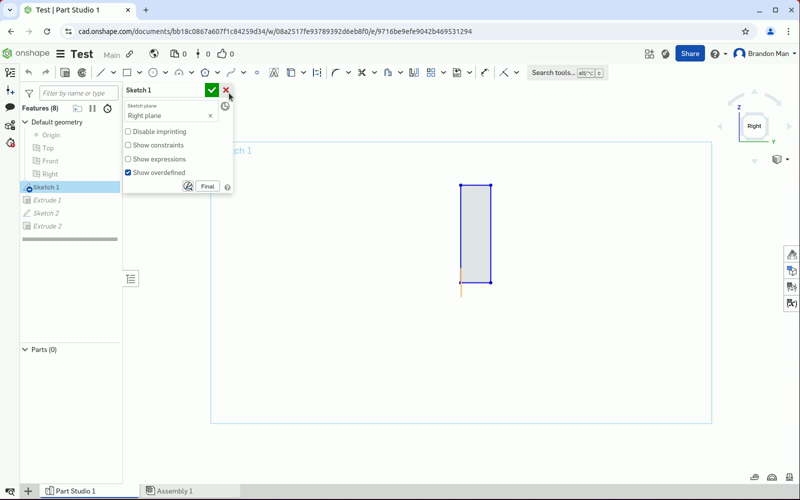
key(shift+s)
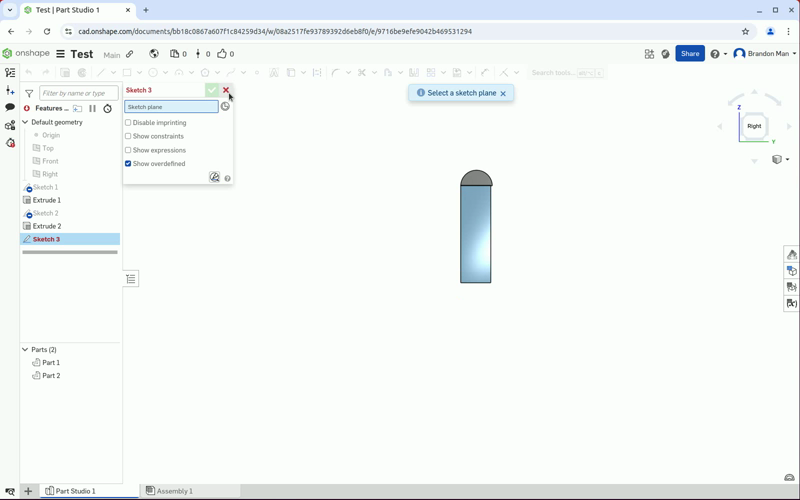
mouse_move(73, 176)
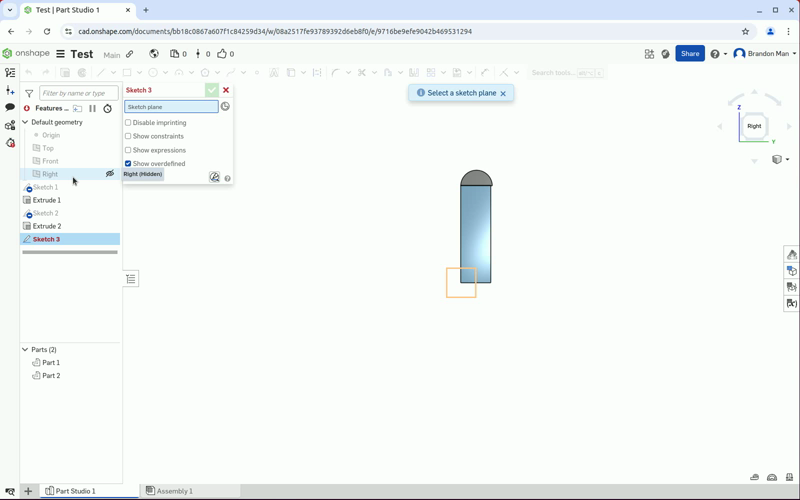
click(73, 176)
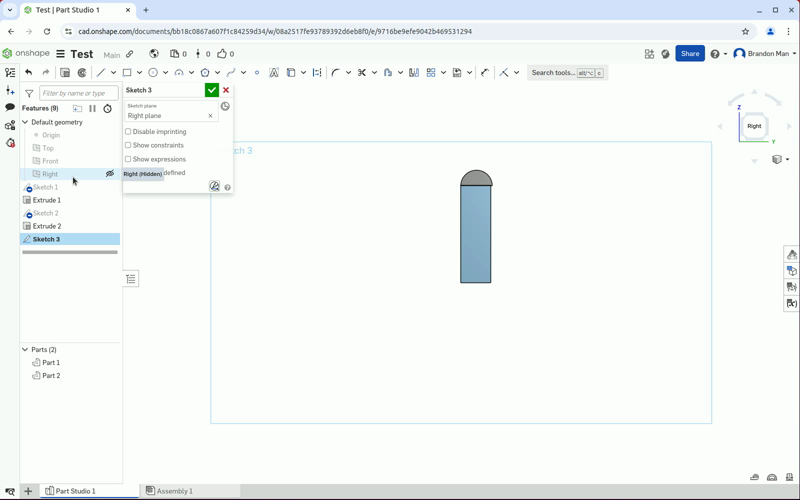
mouse_move(73, 352)
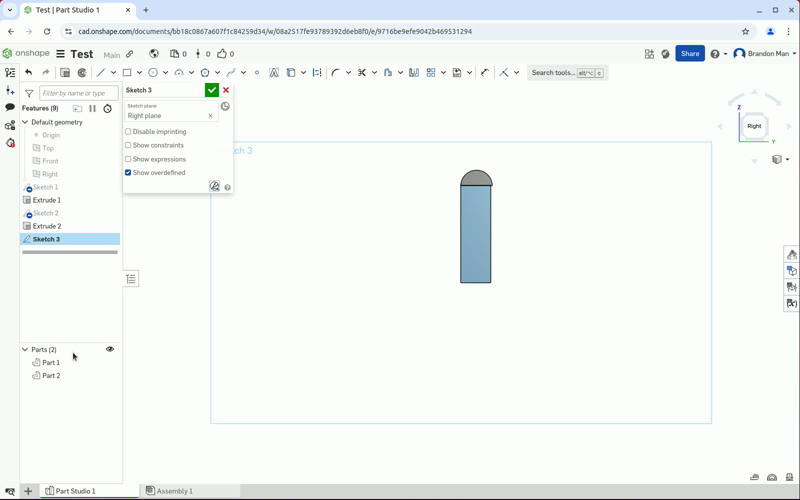
key(y)
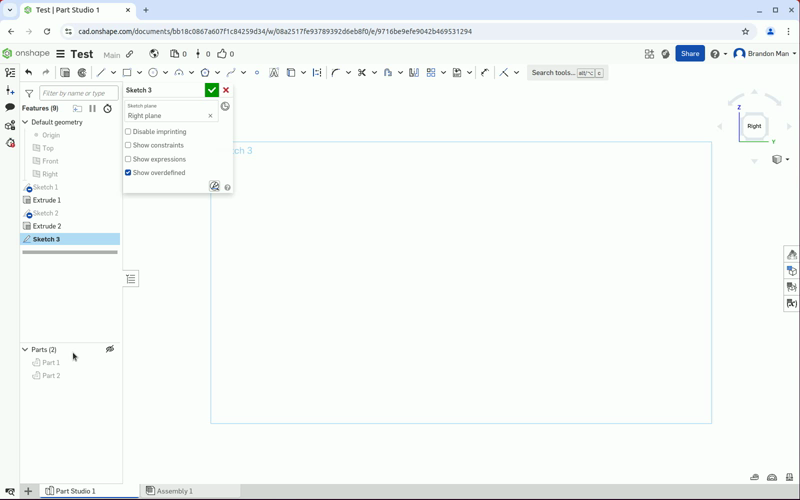
key(l)
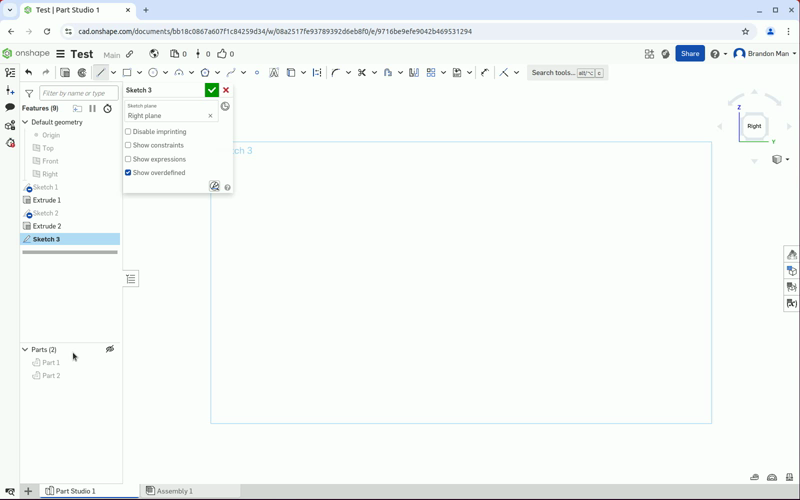
key_down(shift)
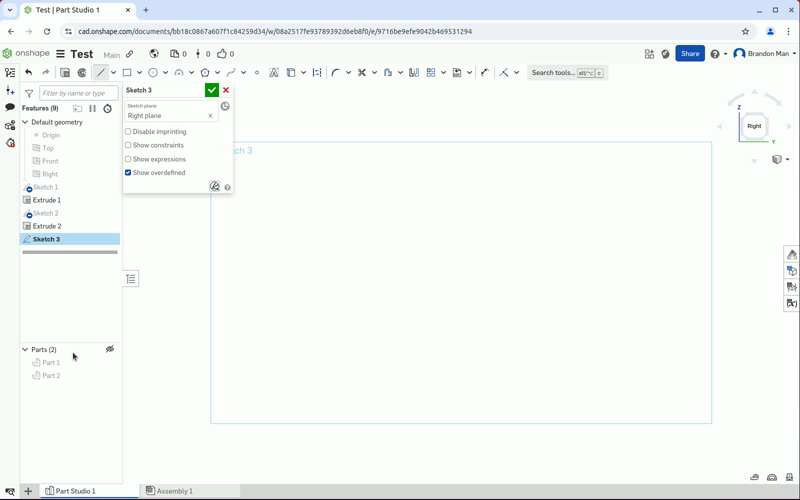
mouse_move(491, 282)
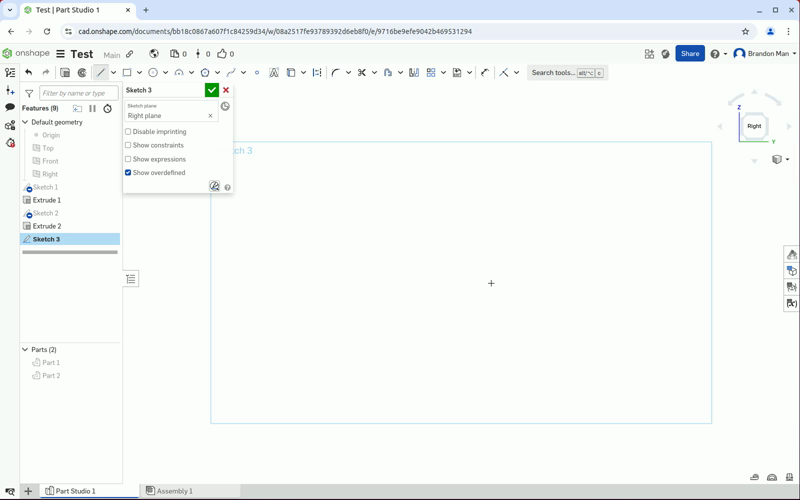
click(491, 282)
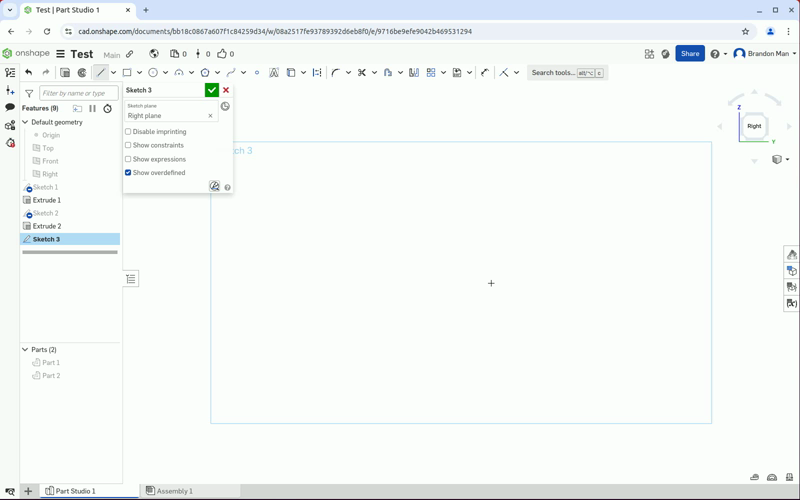
key_up(shift)
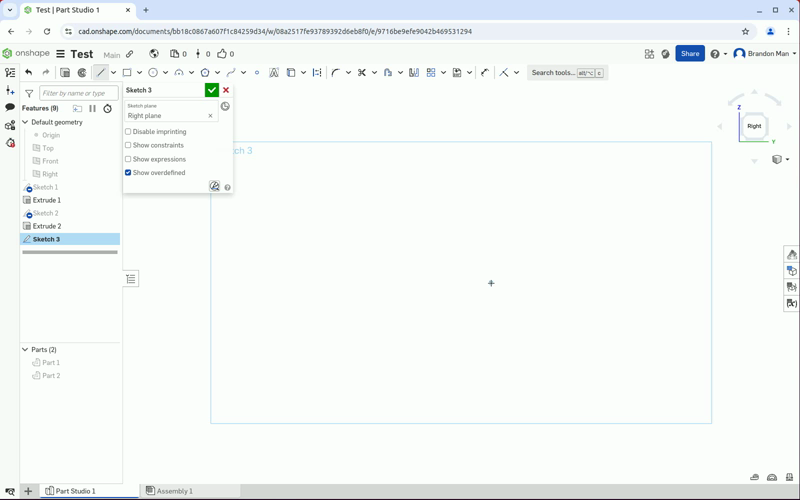
key_down(shift)
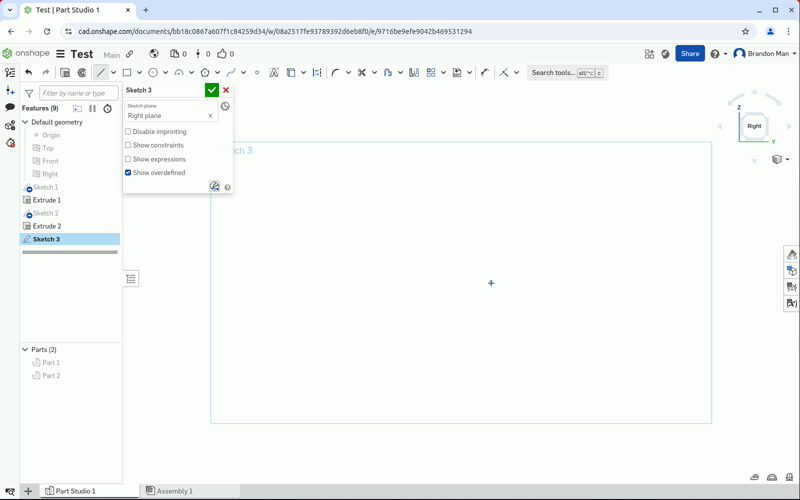
mouse_move(521, 282)
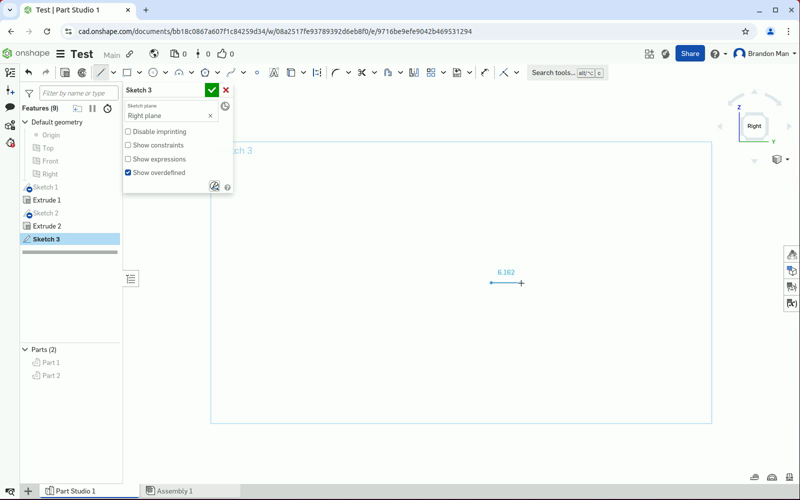
mouse_move(543, 282)
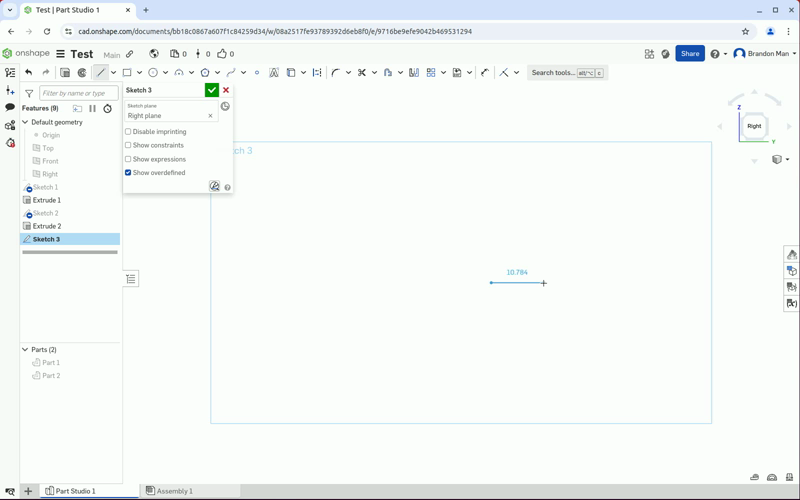
click(543, 282)
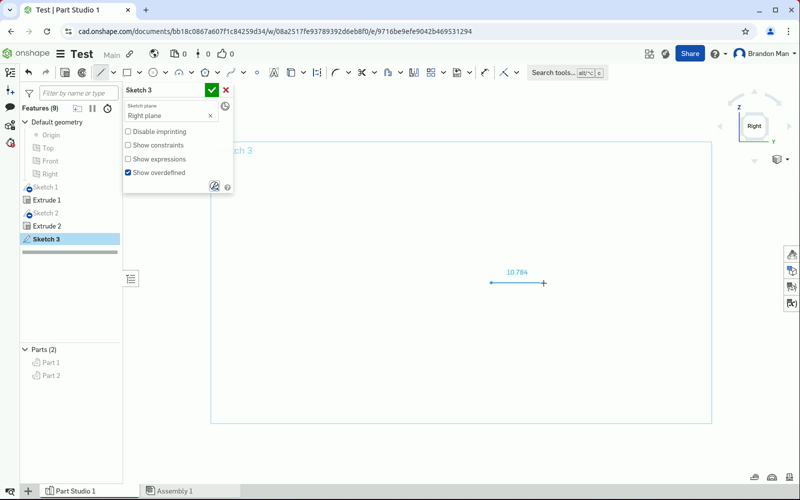
key_up(shift)
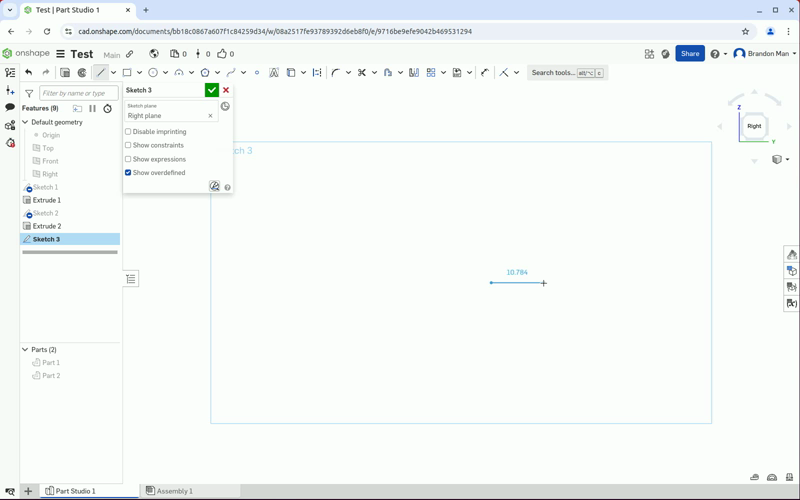
key_down(shift)
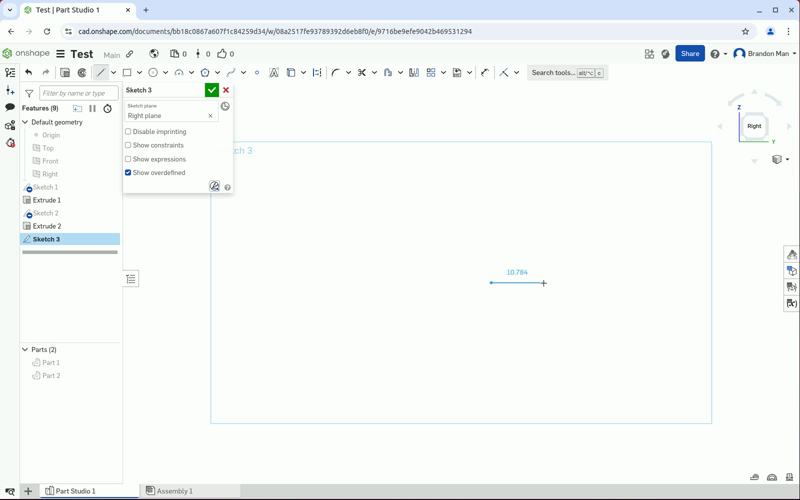
mouse_move(573, 282)
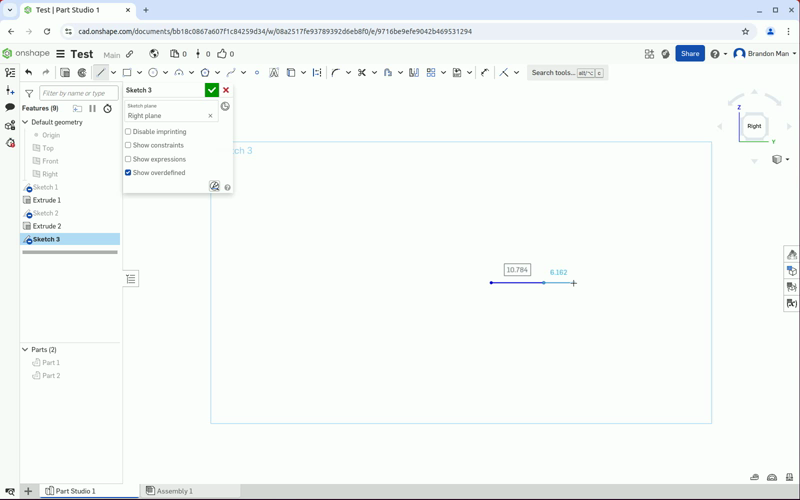
mouse_move(543, 275)
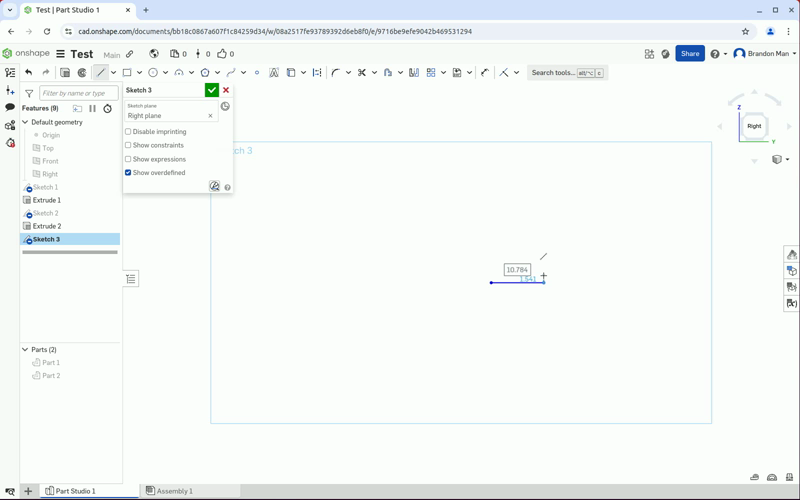
click(543, 275)
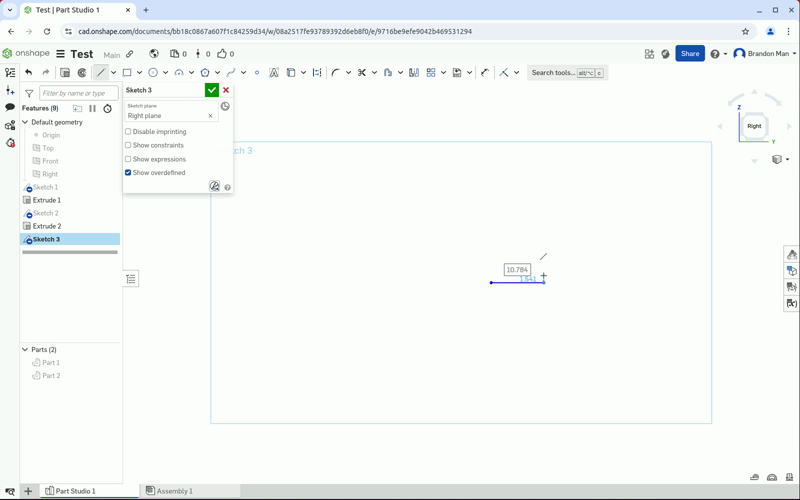
key_up(shift)
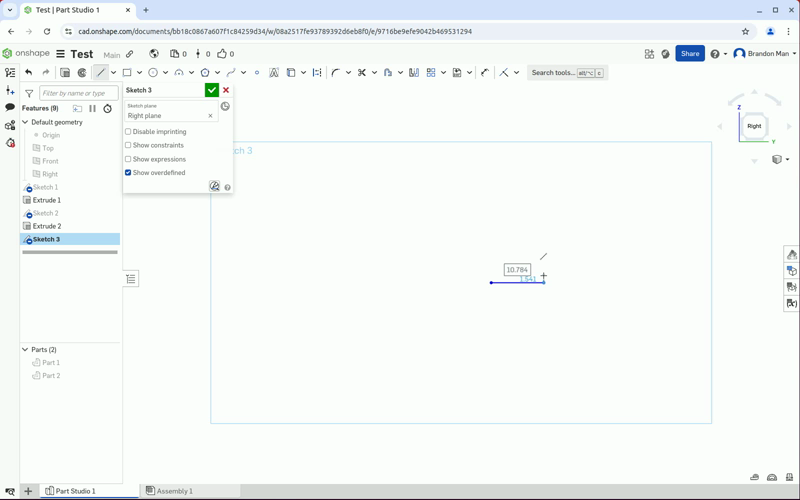
key_down(shift)
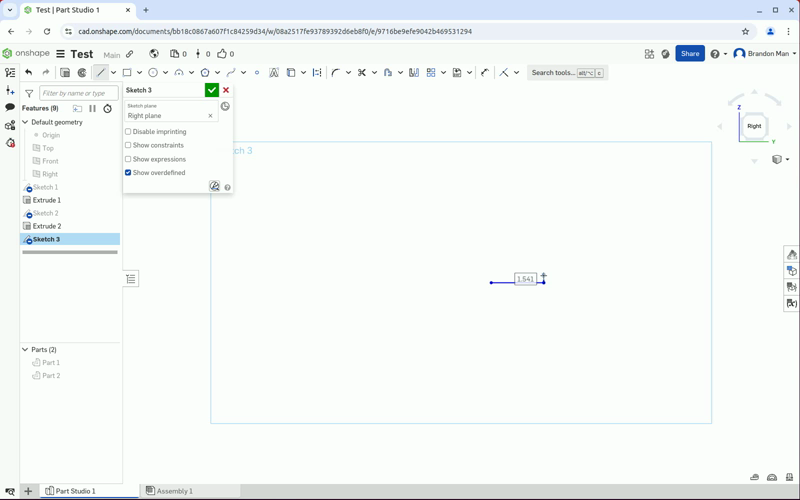
mouse_move(498, 192)
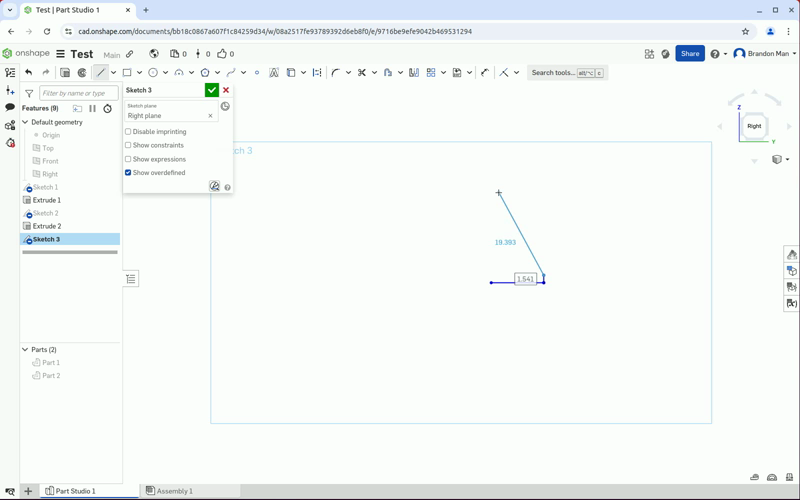
click(498, 192)
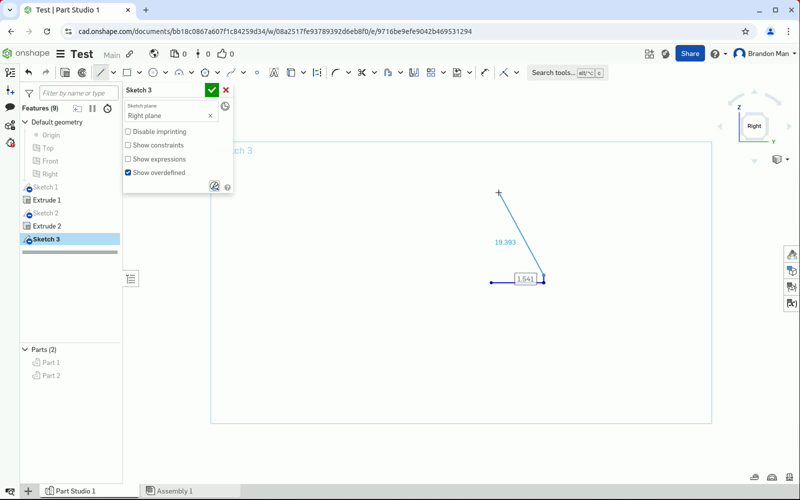
key_up(shift)
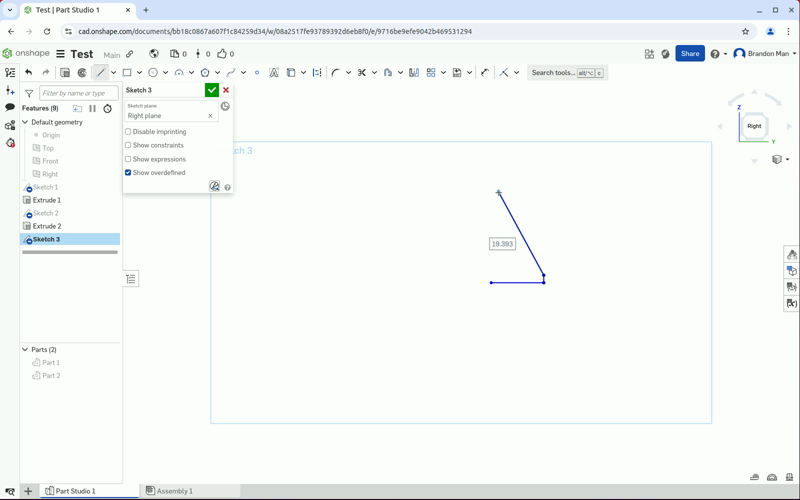
key_down(shift)
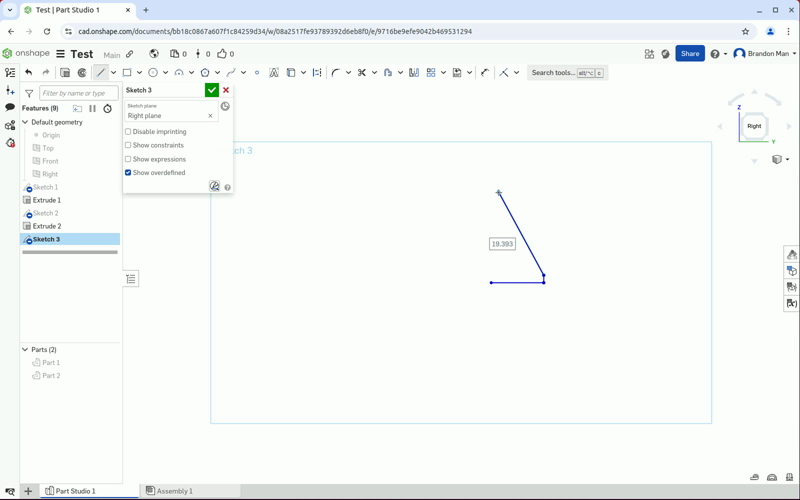
mouse_move(528, 192)
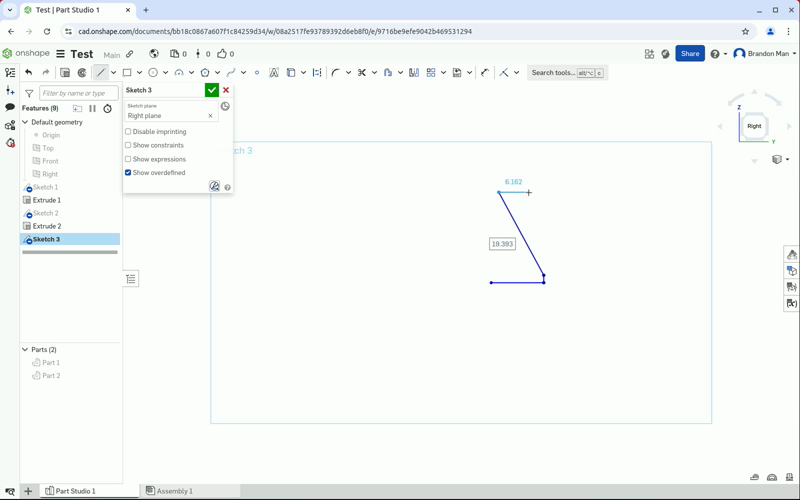
mouse_move(491, 192)
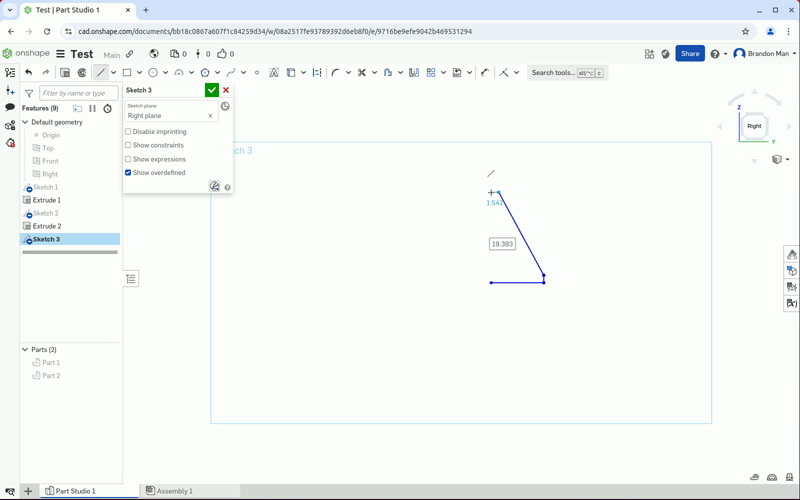
click(491, 192)
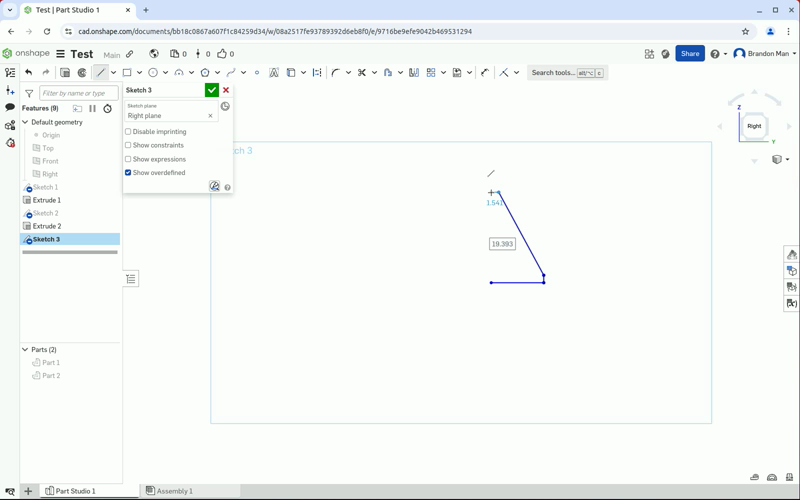
key_up(shift)
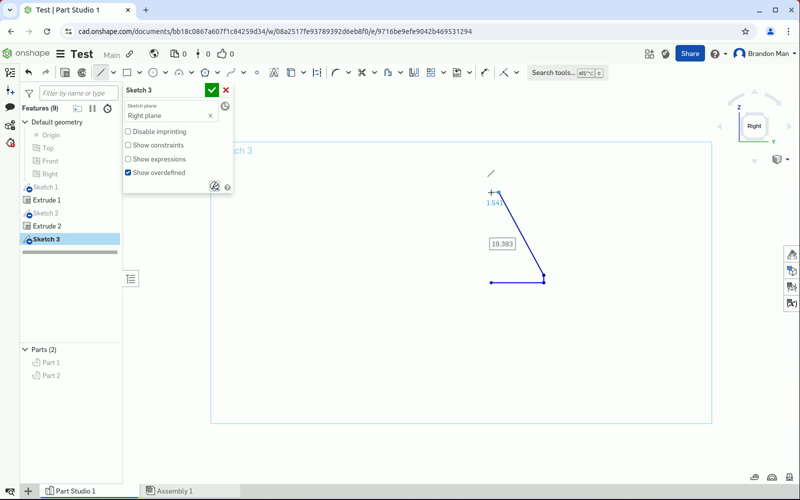
key_down(shift)
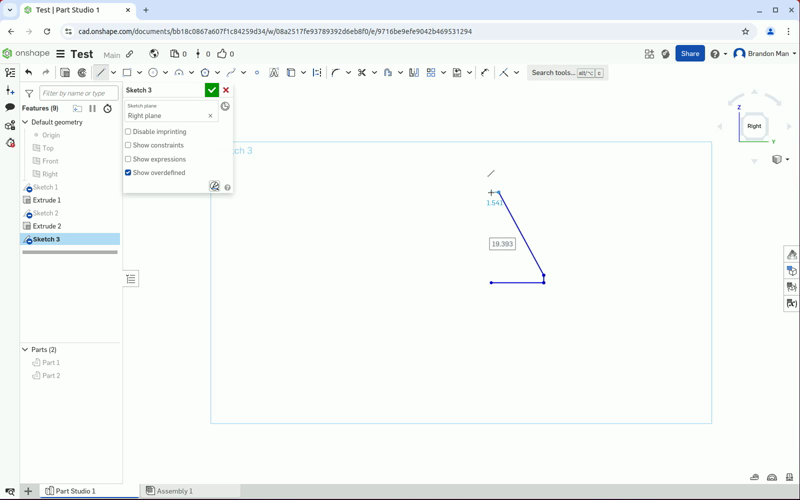
mouse_move(491, 282)
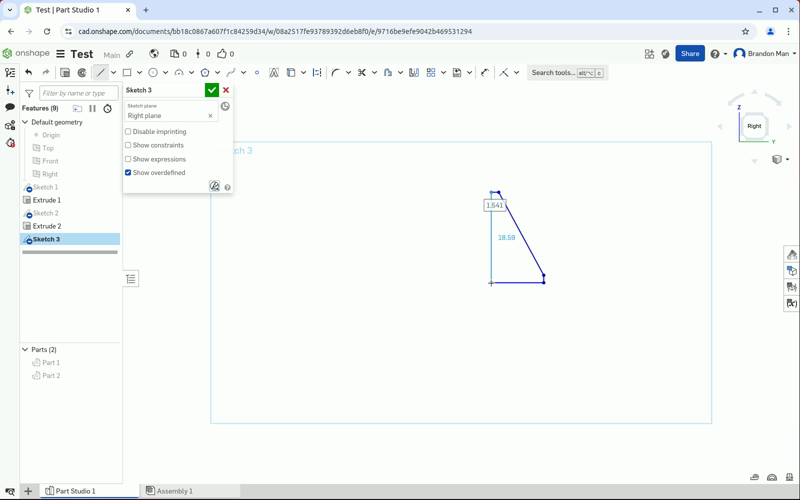
key_up(shift)
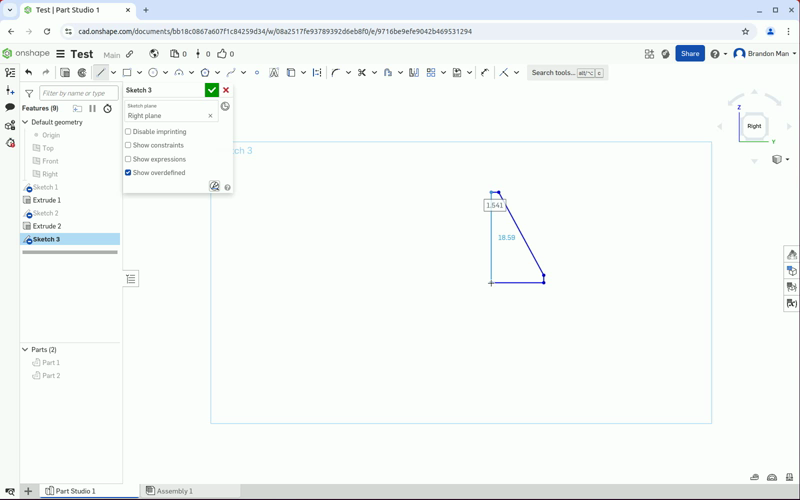
click(491, 282)
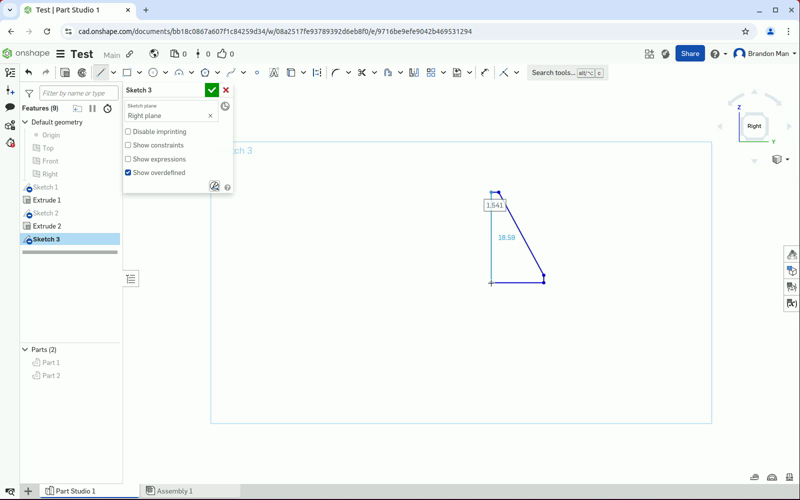
key(esc)
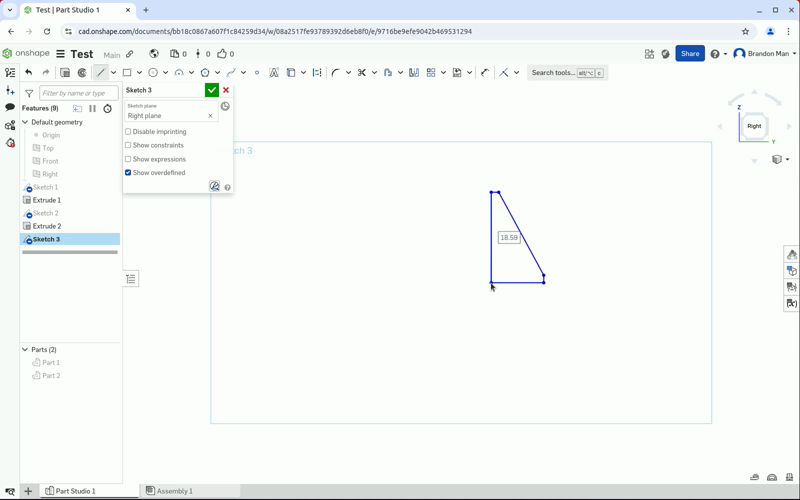
mouse_move(499, 225)
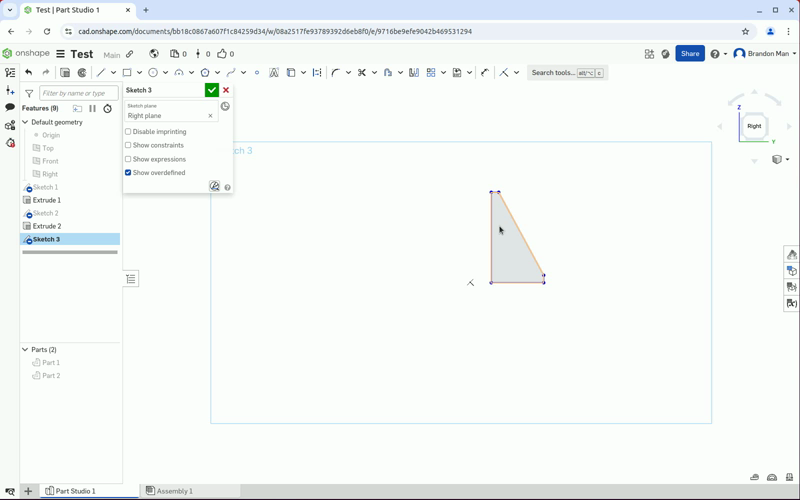
click(499, 225)
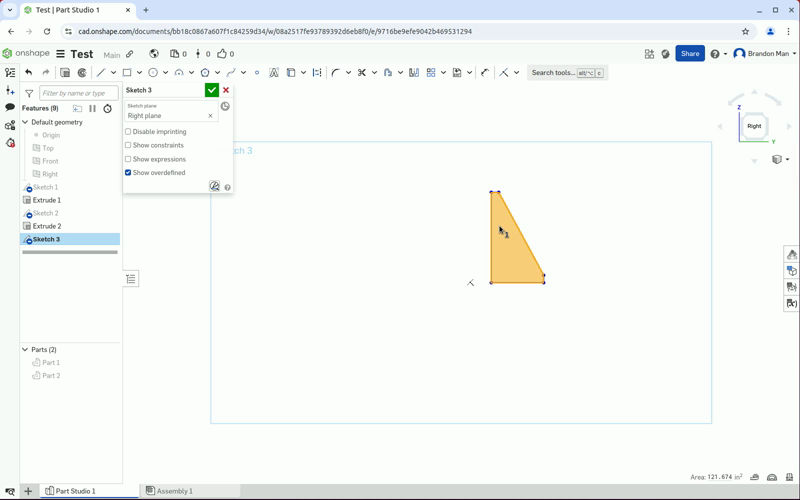
mouse_move(73, 352)
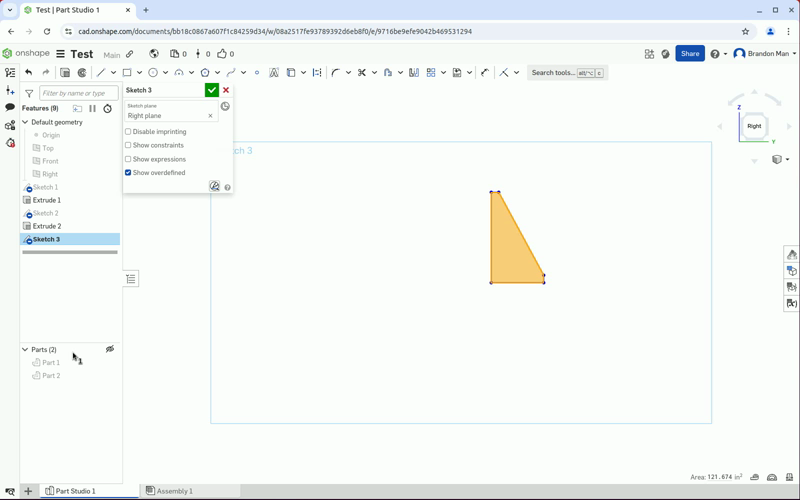
key(shift+y)
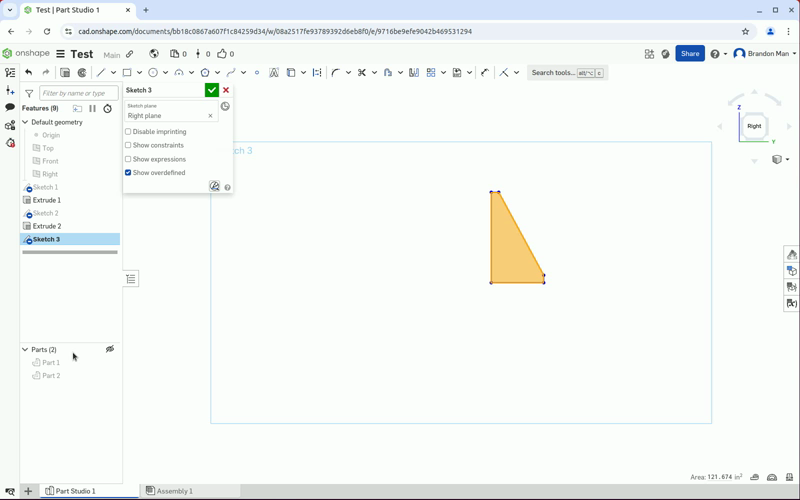
key(shift+e)
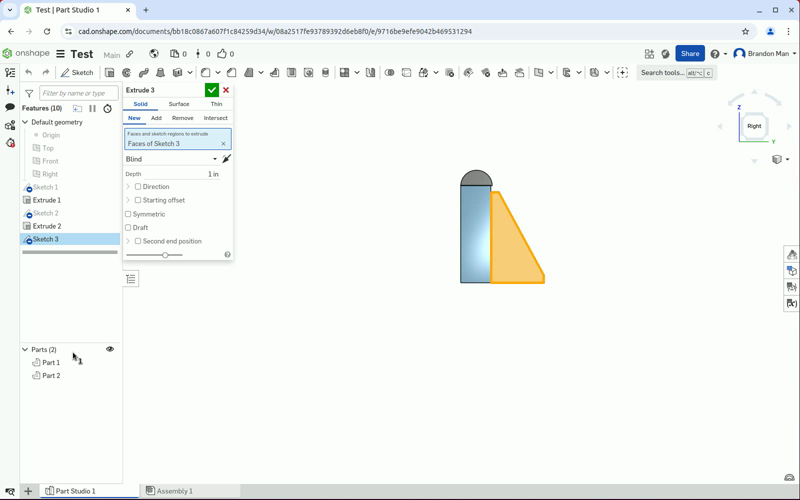
mouse_move(143, 106)
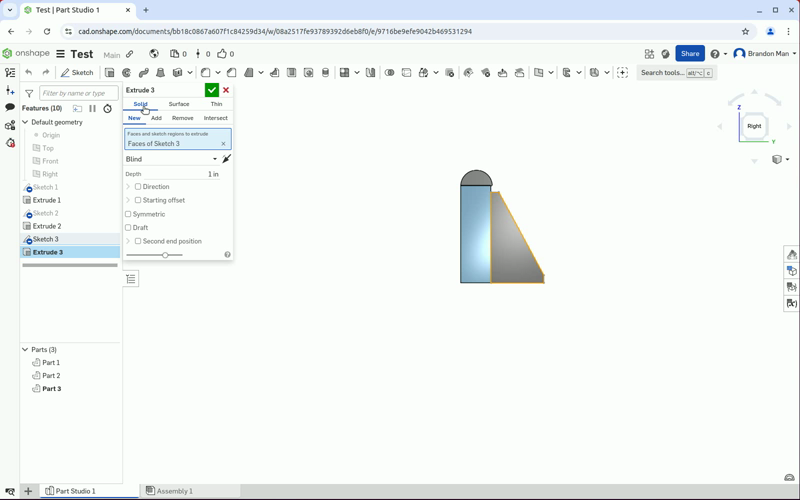
click(143, 106)
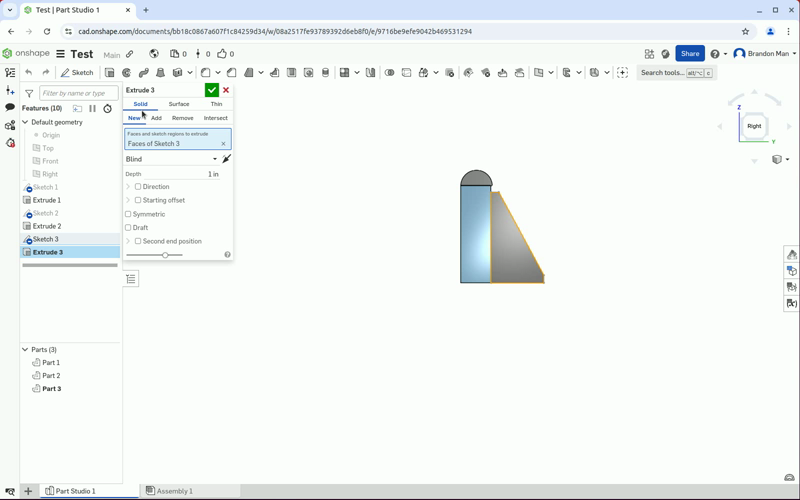
mouse_move(137, 120)
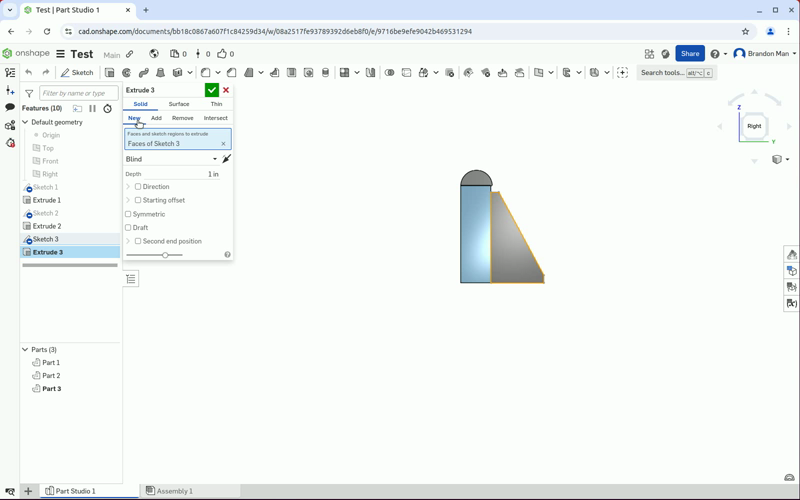
click(137, 120)
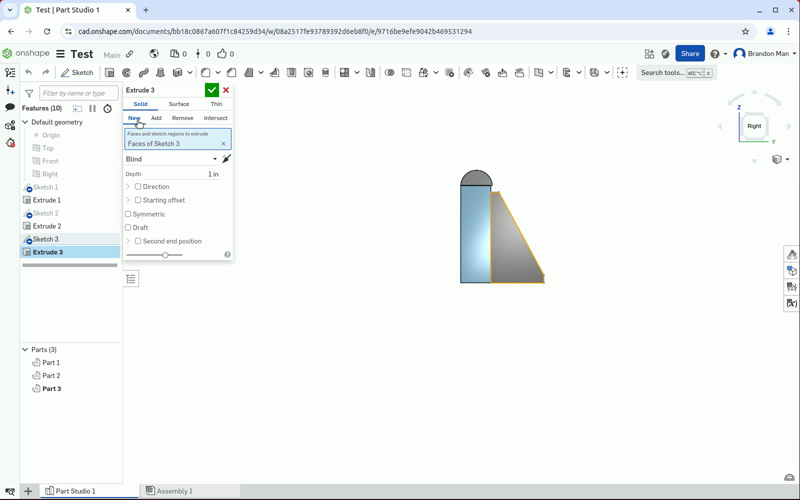
key(tab, 4)
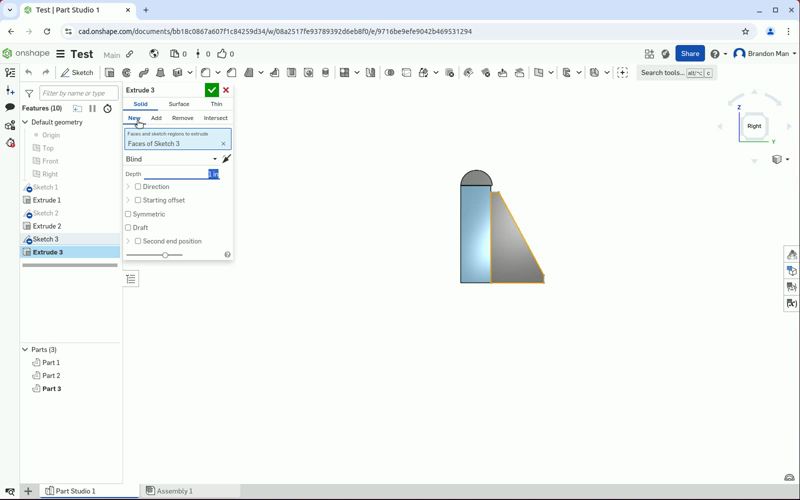
text(6.258)
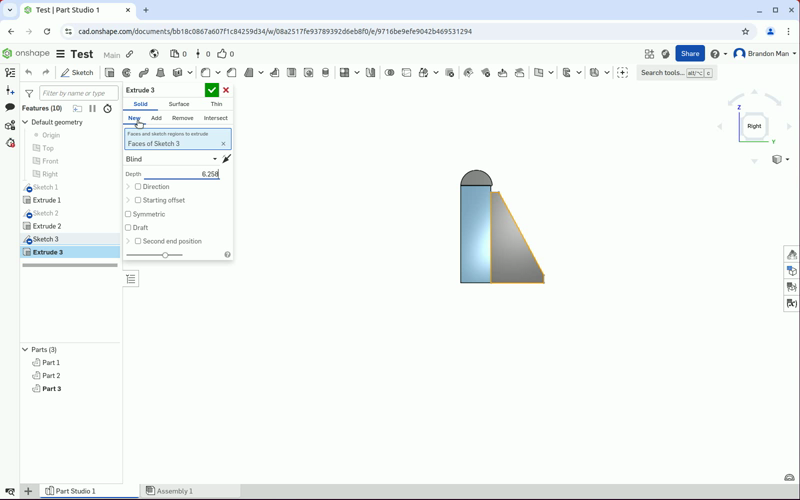
key(tab, 3)
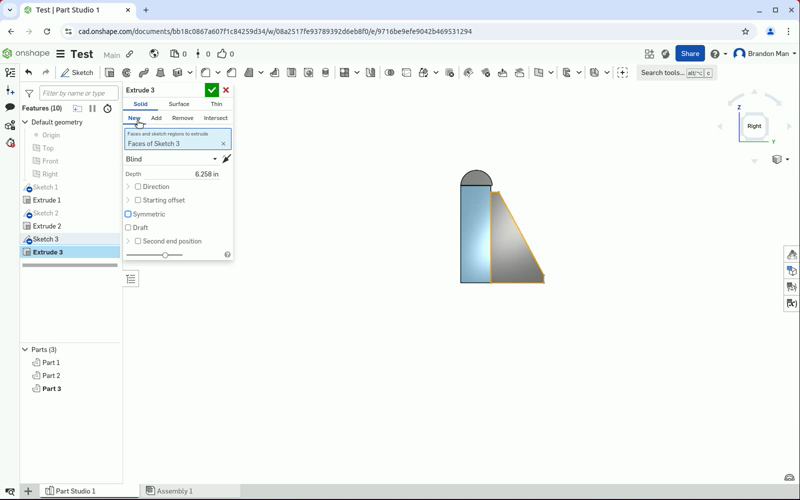
key(space)
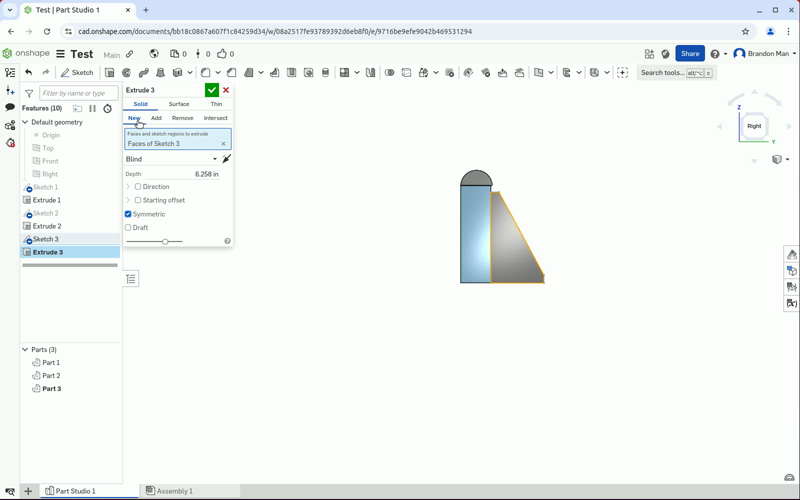
key(enter)
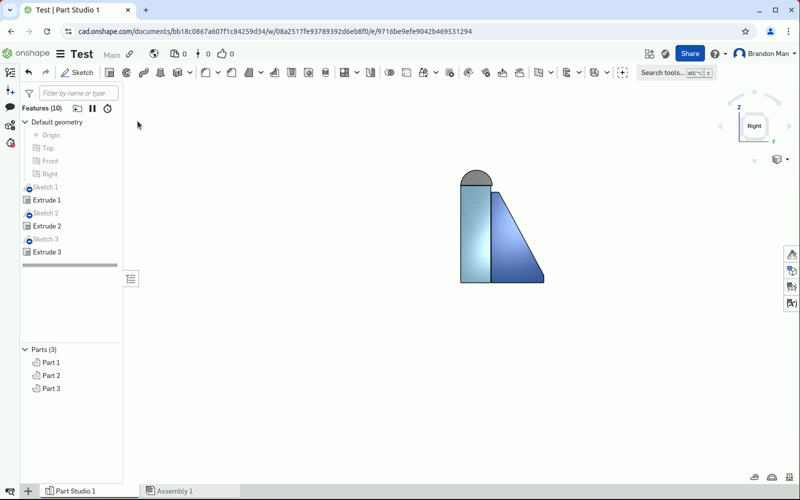
key(shift+h)
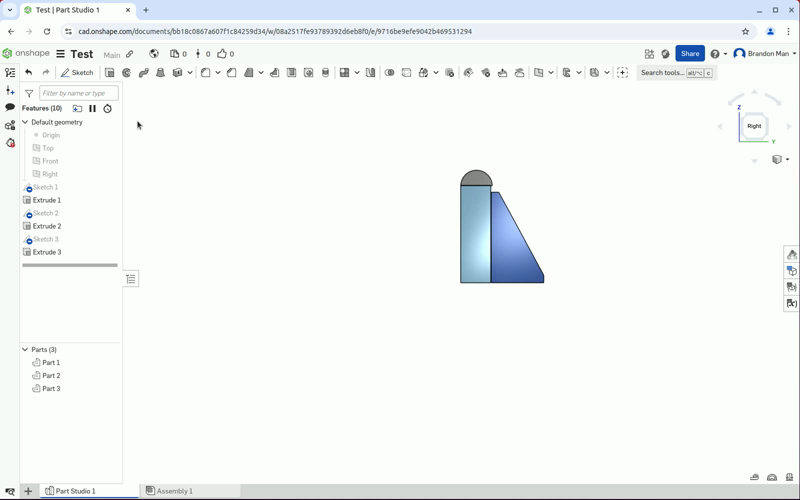
key(shift+h)
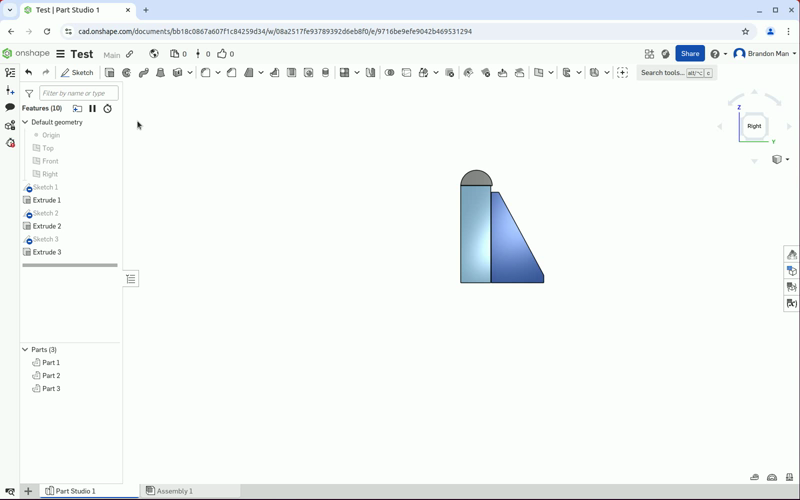
mouse_move(73, 189)
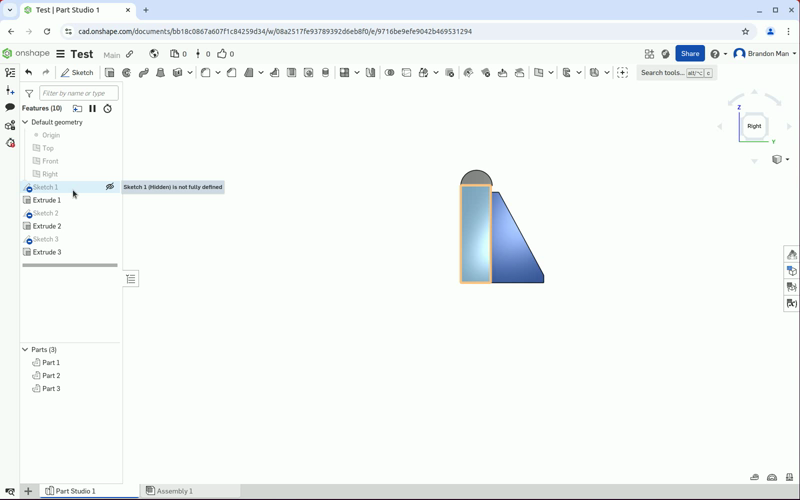
click(73, 189)
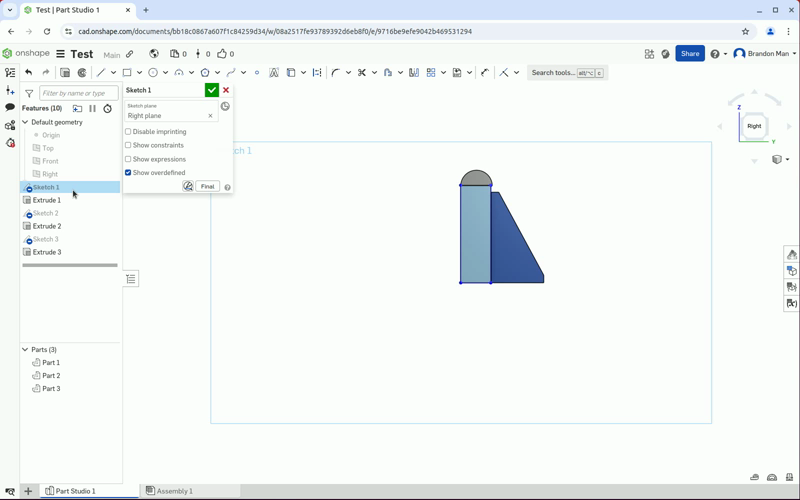
mouse_move(229, 92)
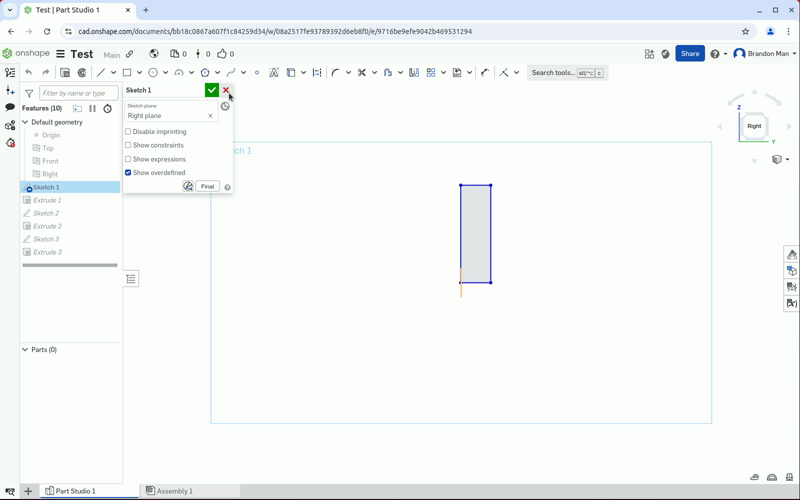
click(229, 92)
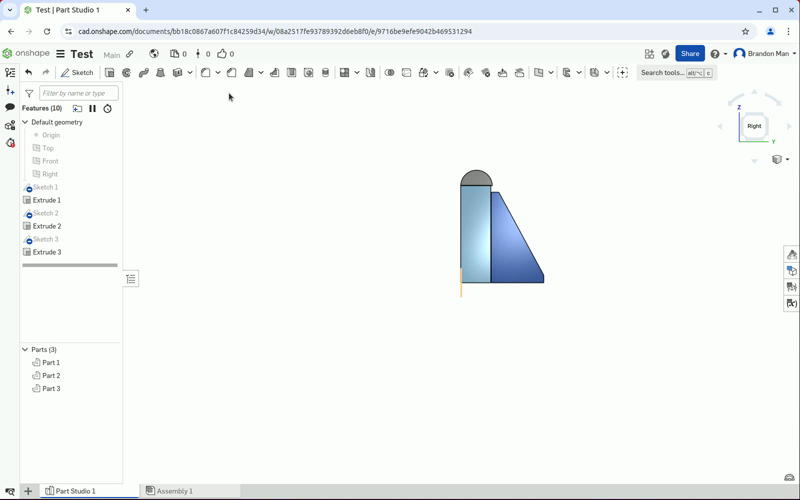
mouse_move(73, 352)
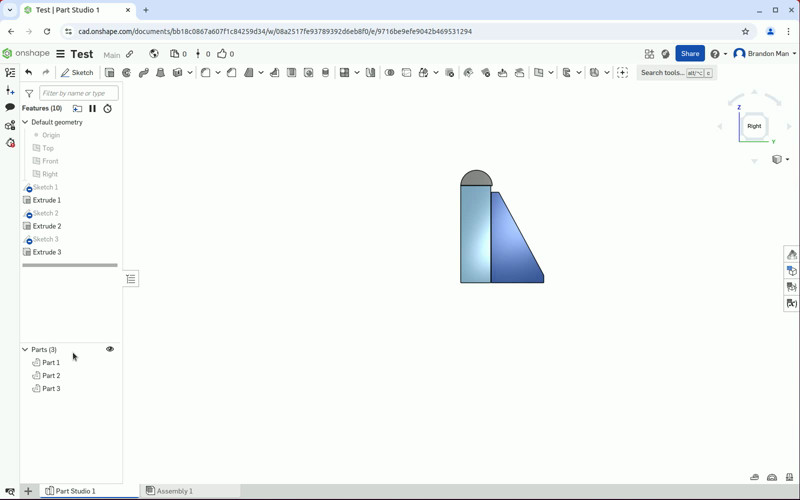
key(y)
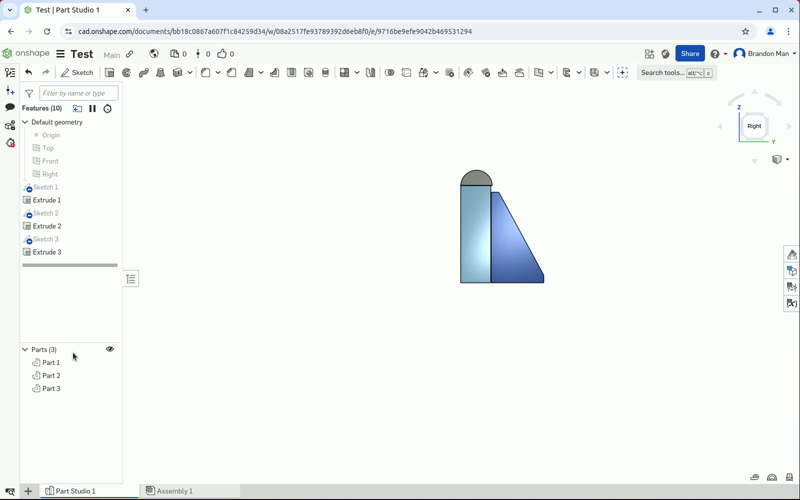
key(shift+p)
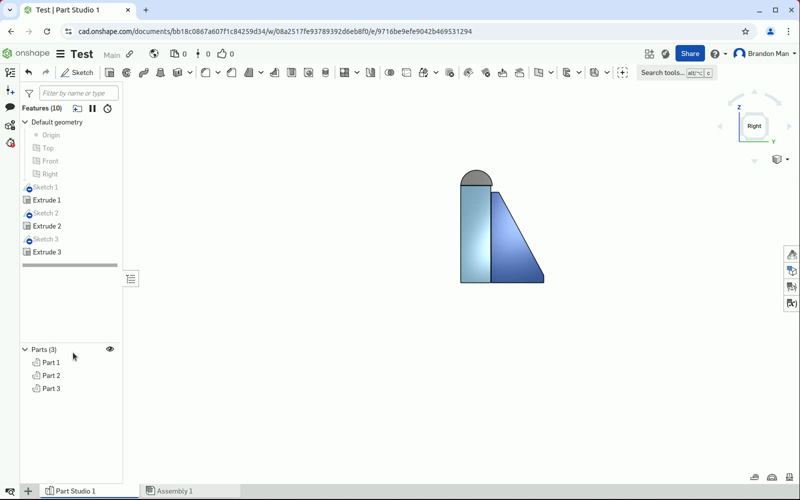
key(space)
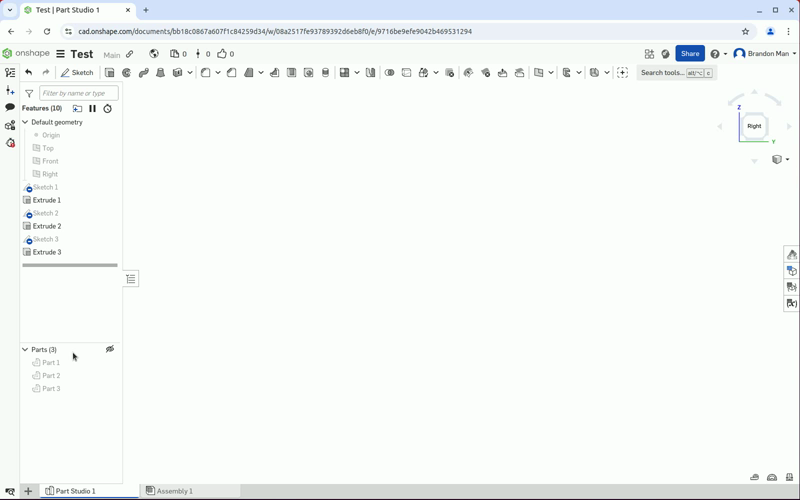
key_down(shift)
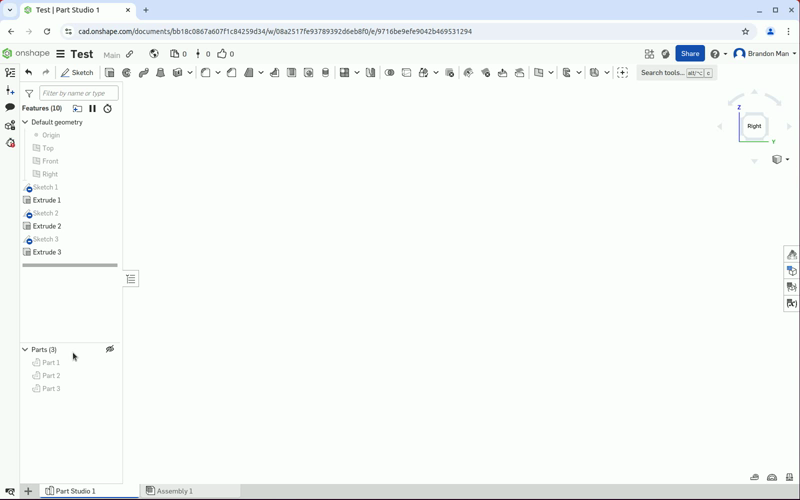
key(right)
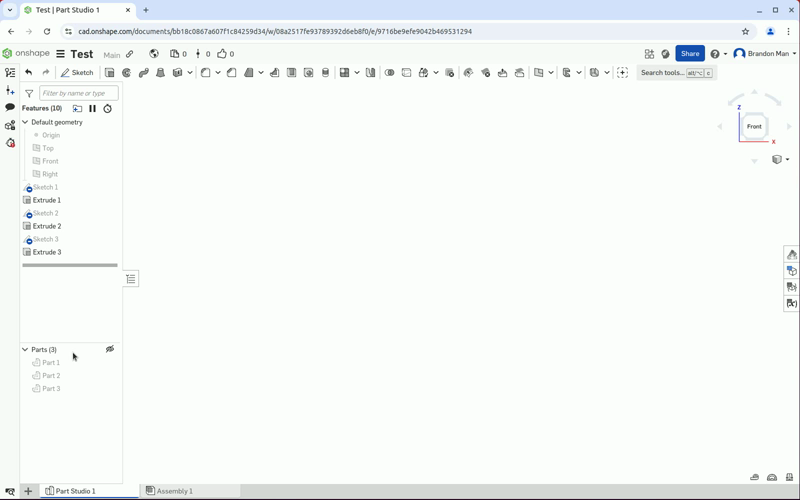
key_up(shift)
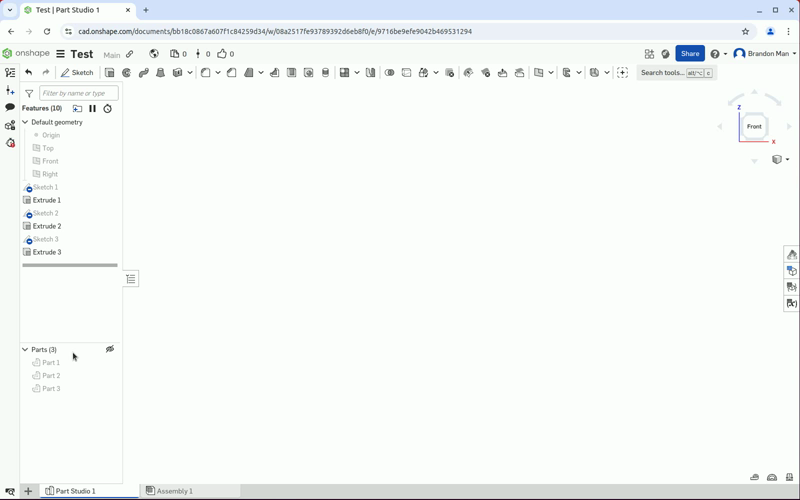
mouse_move(73, 352)
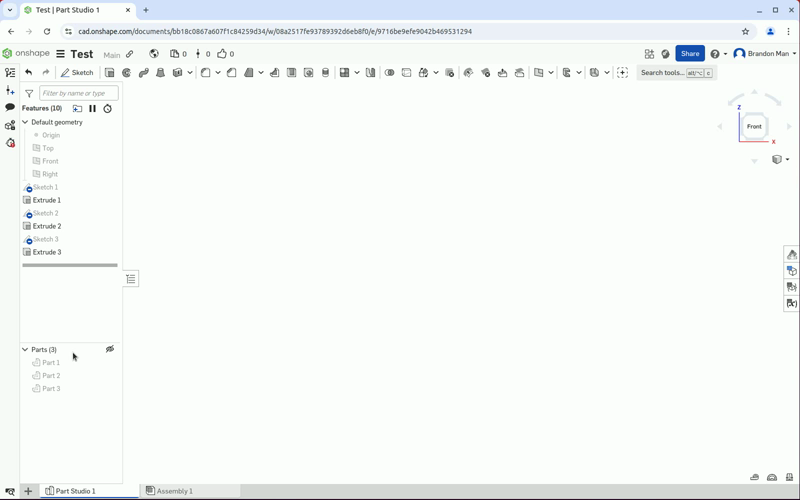
key(shift+y)
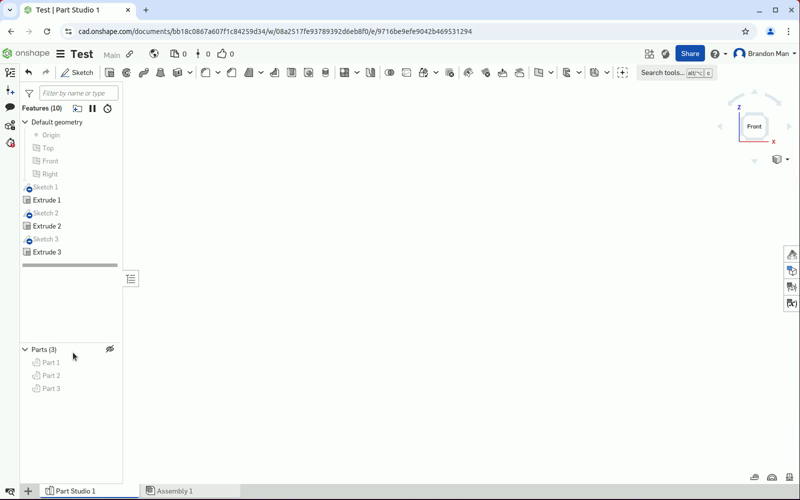
key(shift+s)
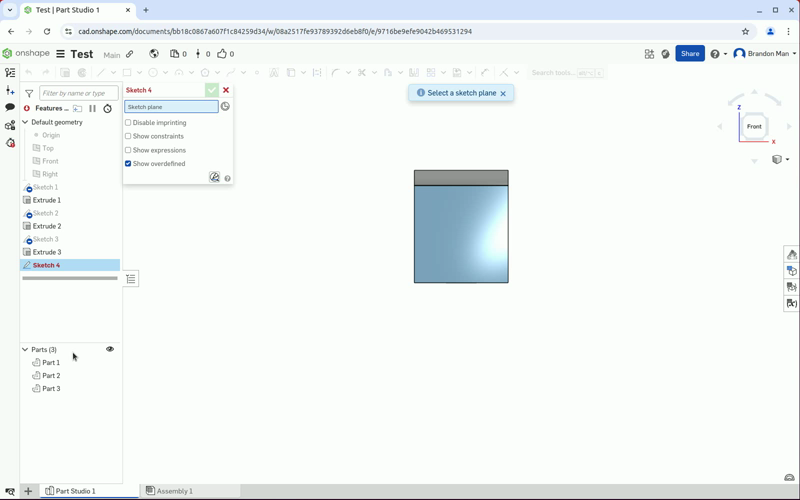
mouse_move(73, 163)
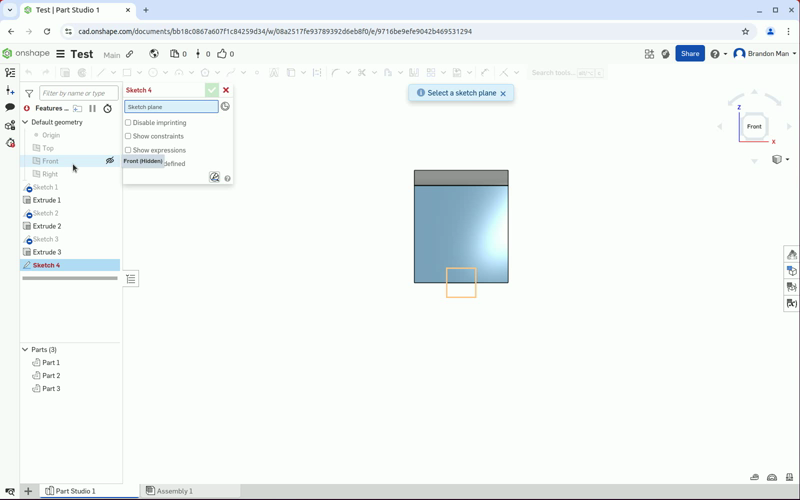
click(73, 163)
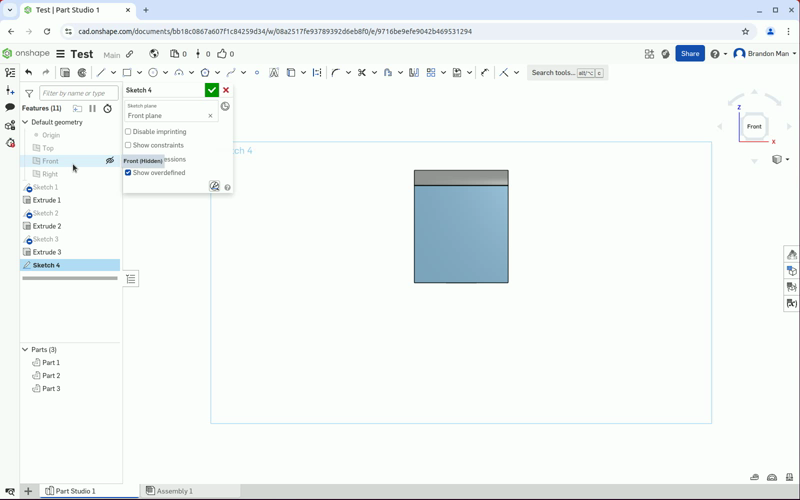
mouse_move(73, 352)
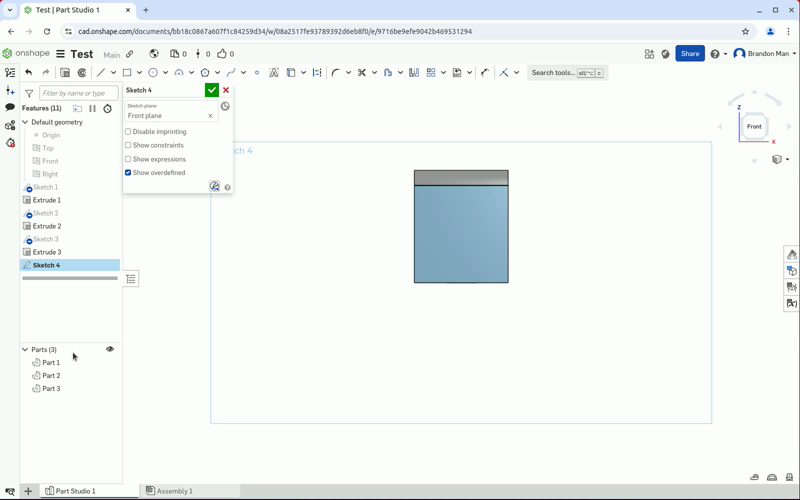
key(y)
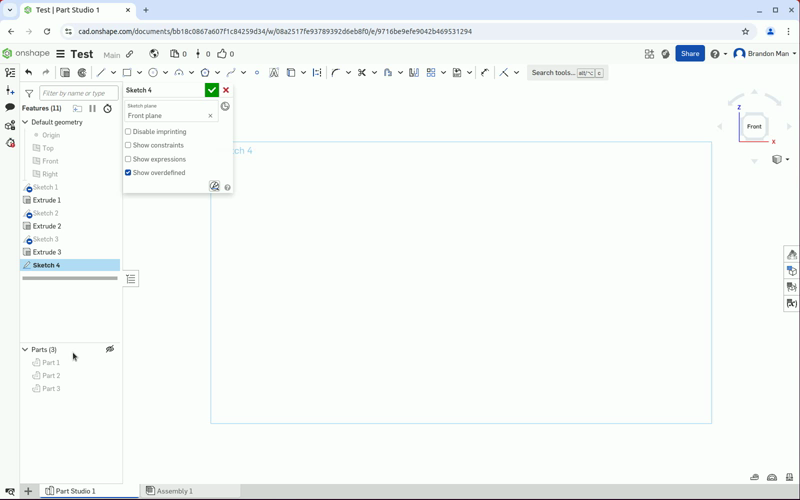
key(a)
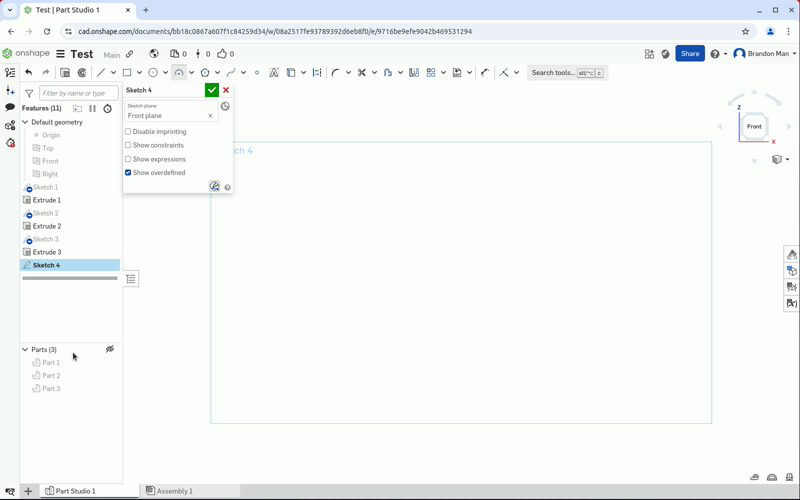
key_down(shift)
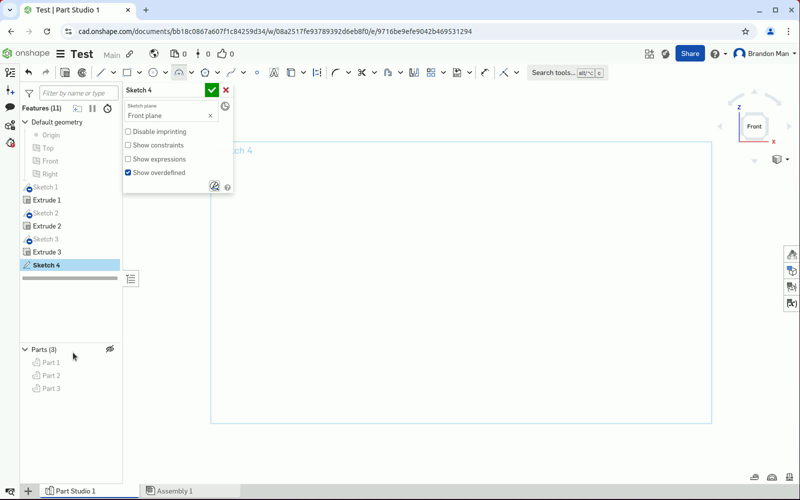
mouse_move(413, 177)
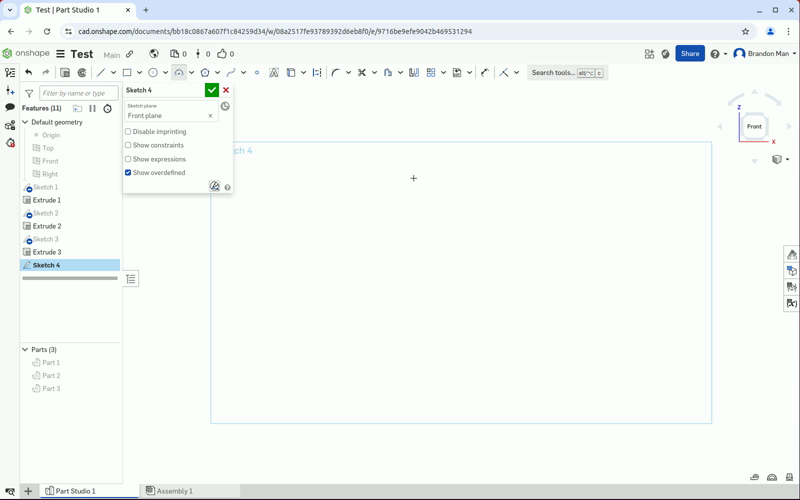
click(413, 177)
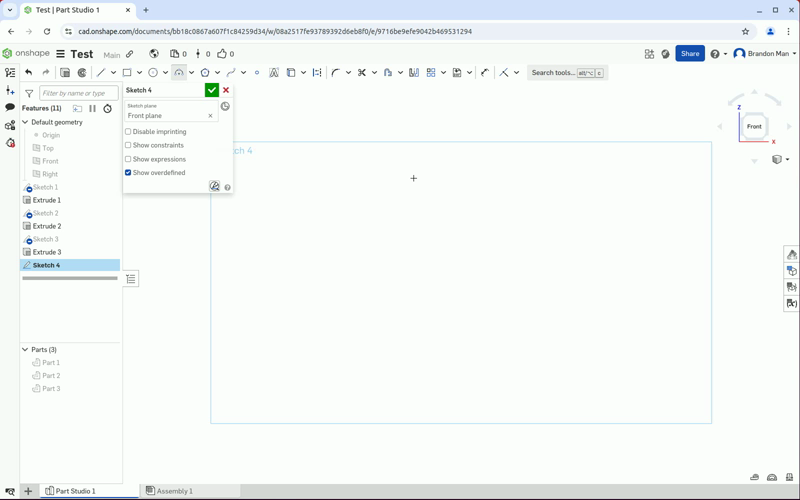
key_up(shift)
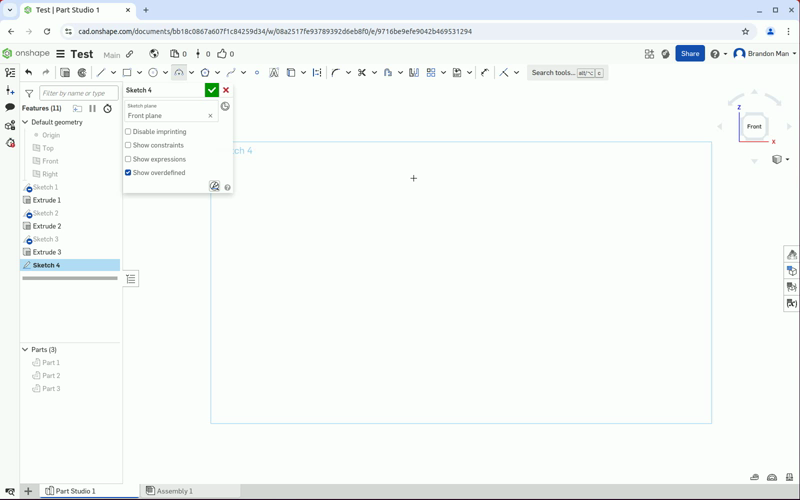
key_down(shift)
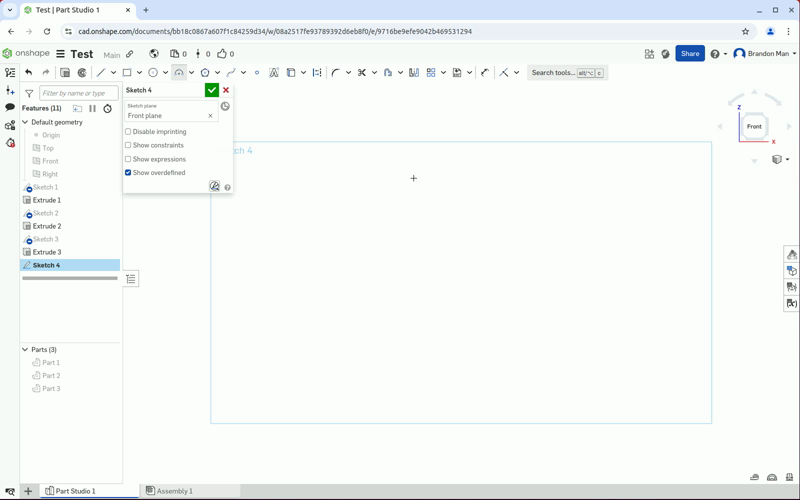
mouse_move(422, 169)
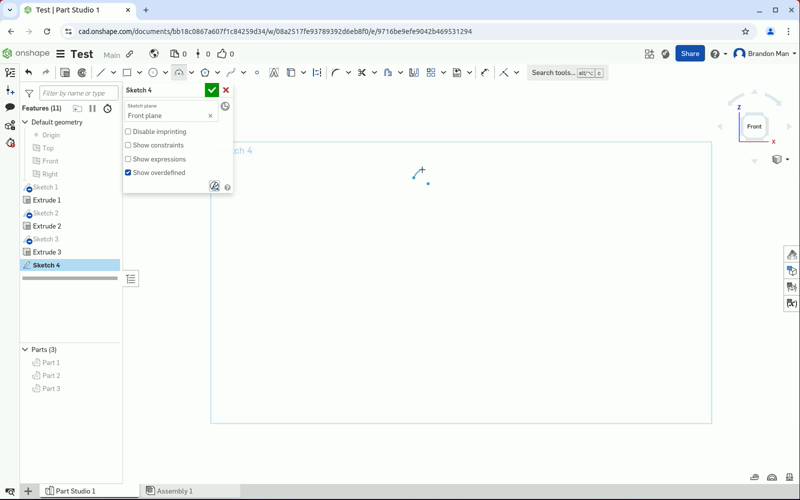
click(422, 169)
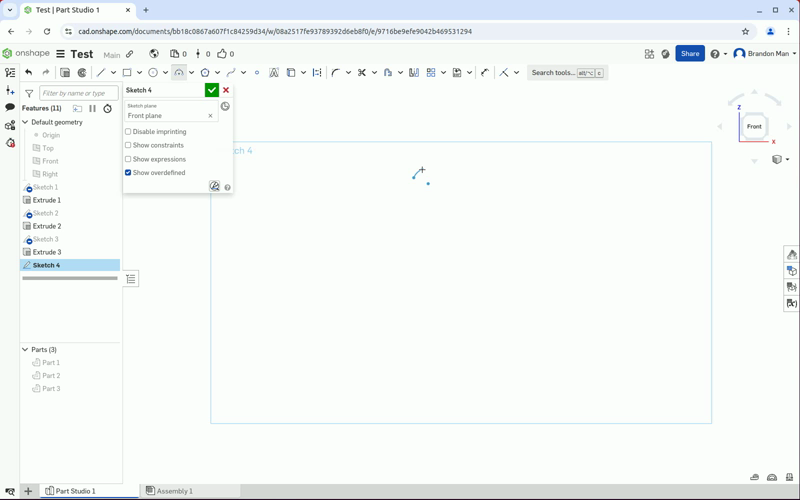
mouse_move(416, 171)
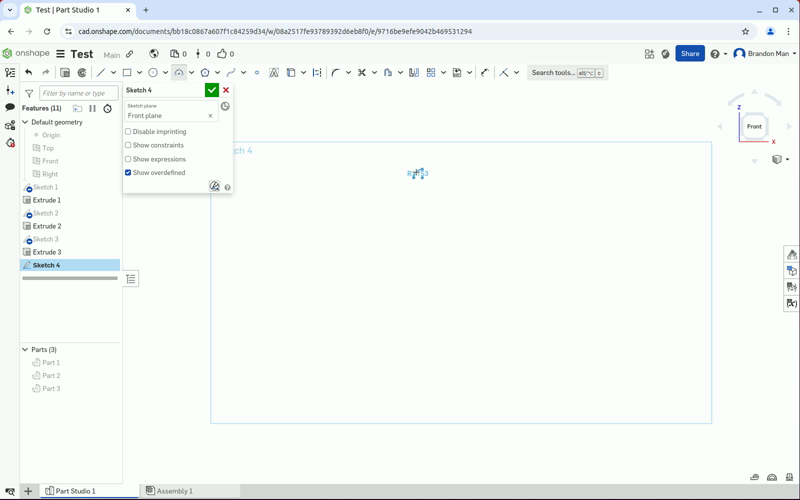
click(416, 171)
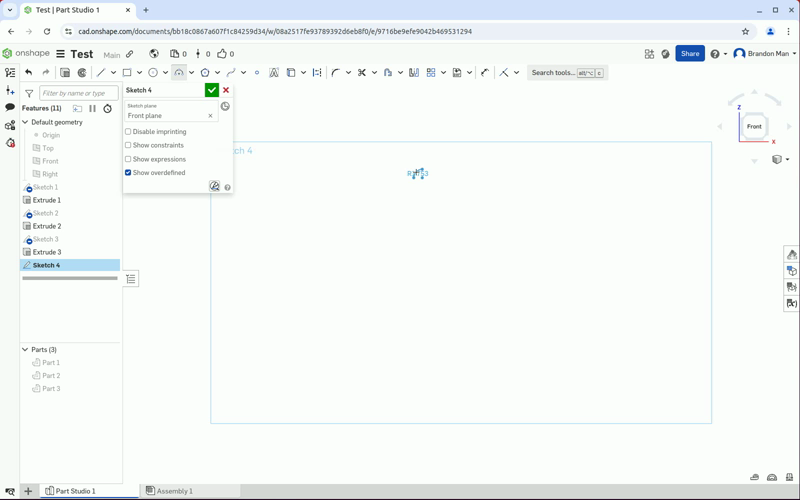
key_up(shift)
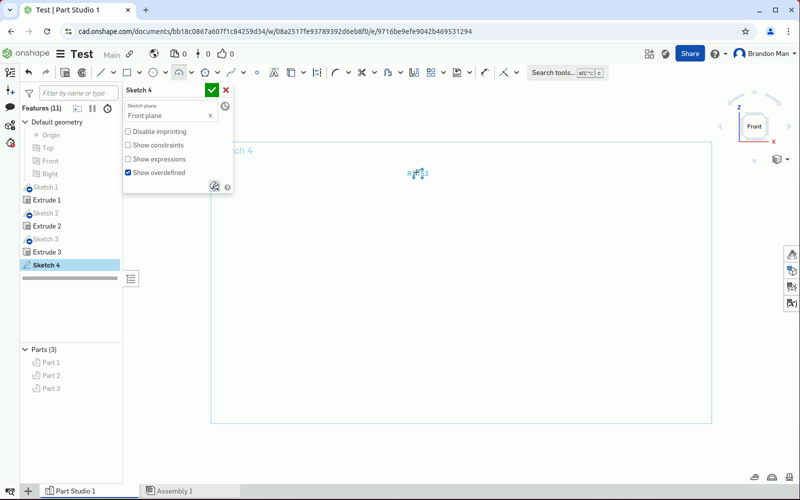
key(esc)
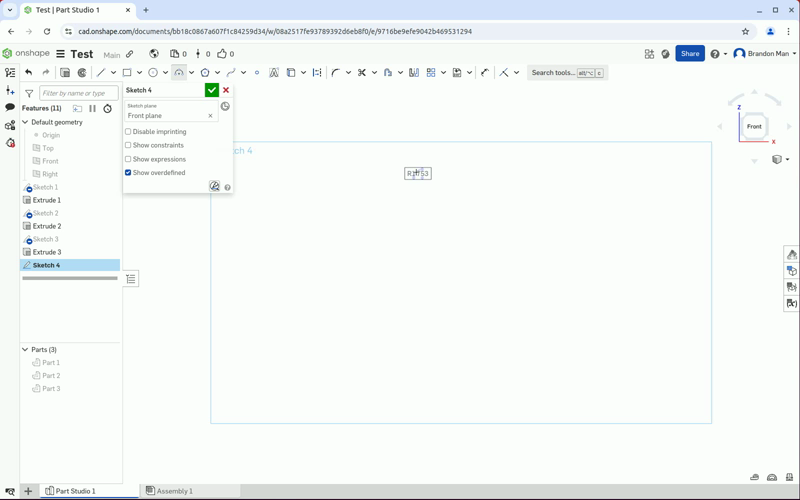
key(l)
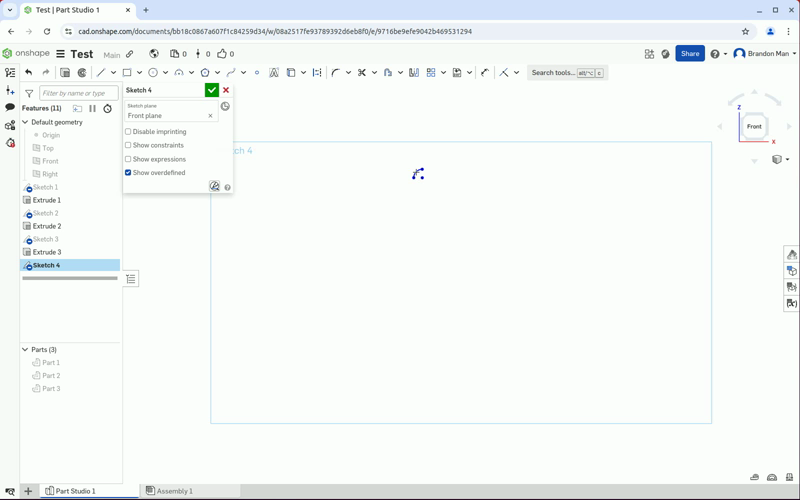
mouse_move(422, 169)
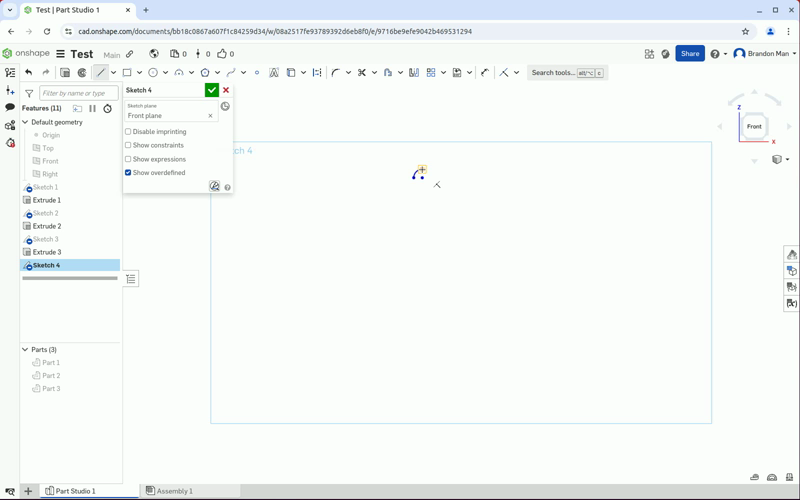
click(422, 169)
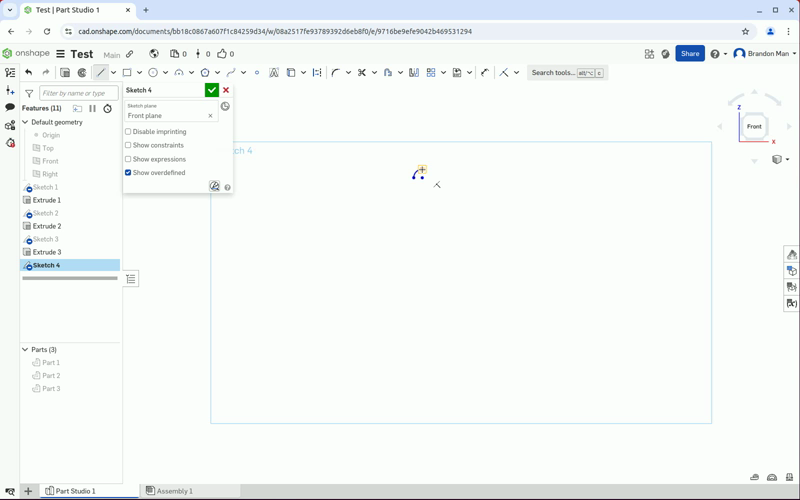
key_down(shift)
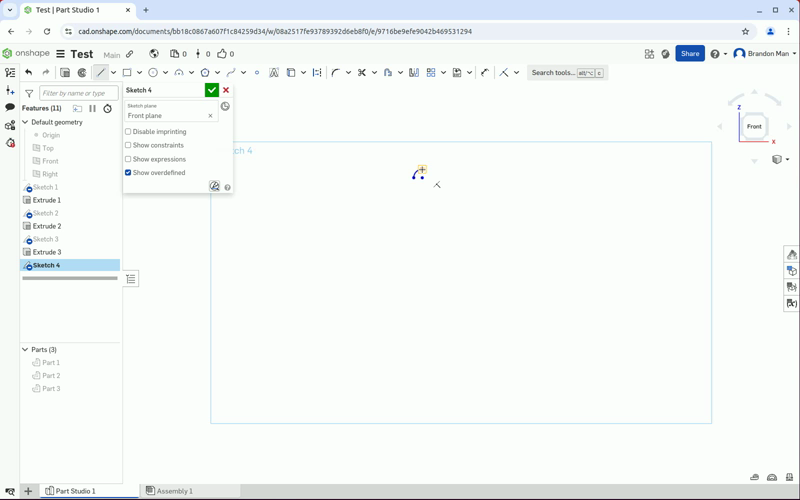
mouse_move(452, 169)
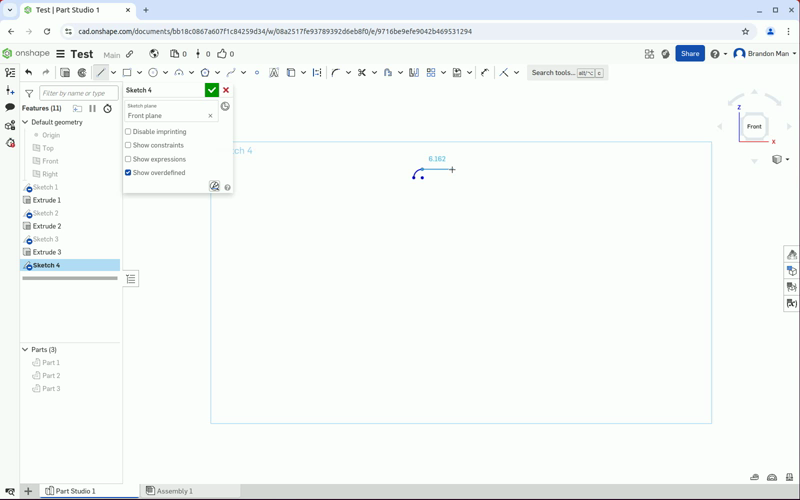
mouse_move(413, 169)
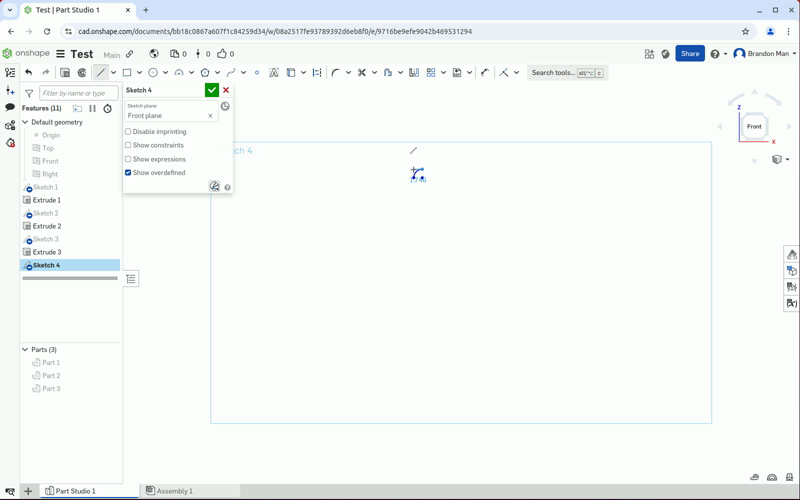
scroll(6)
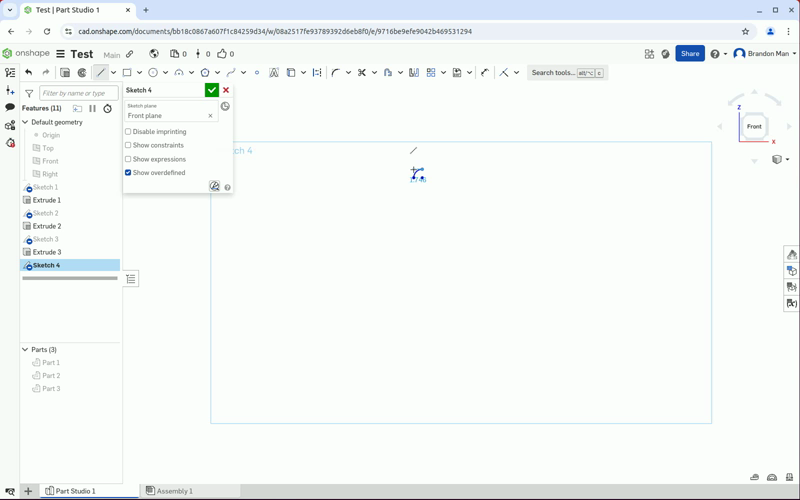
scroll(6)
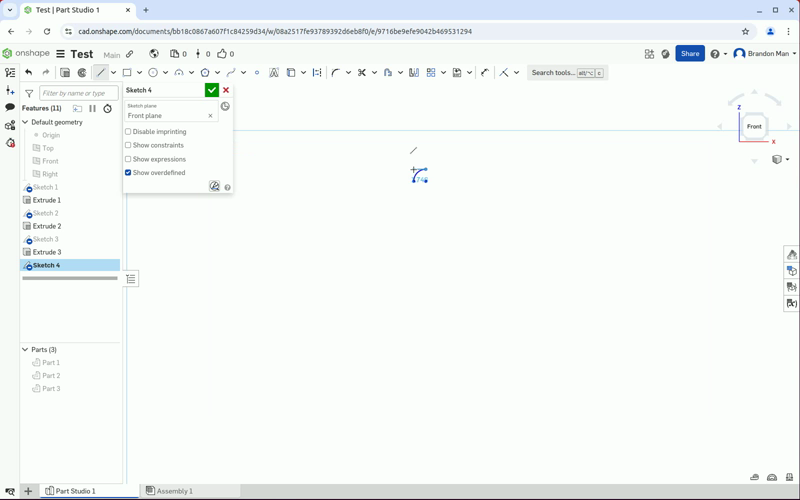
scroll(6)
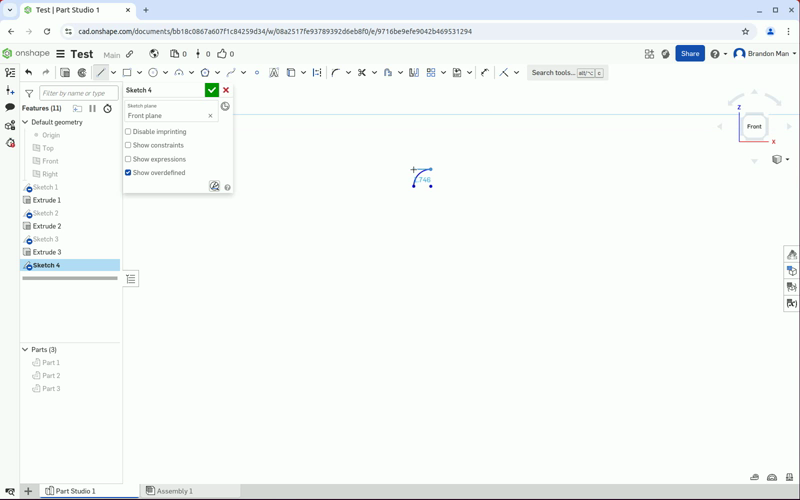
scroll(6)
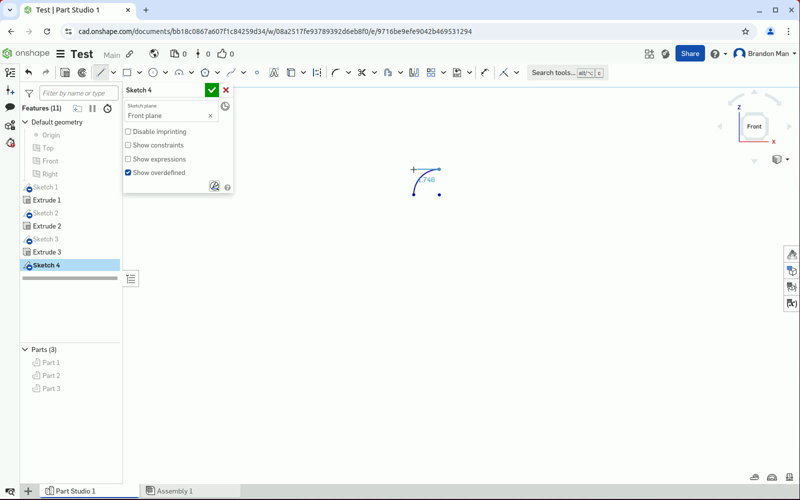
scroll(6)
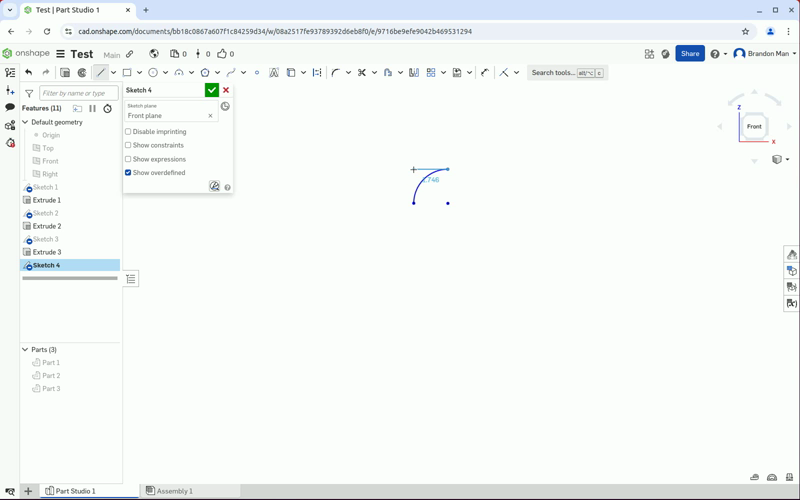
scroll(6)
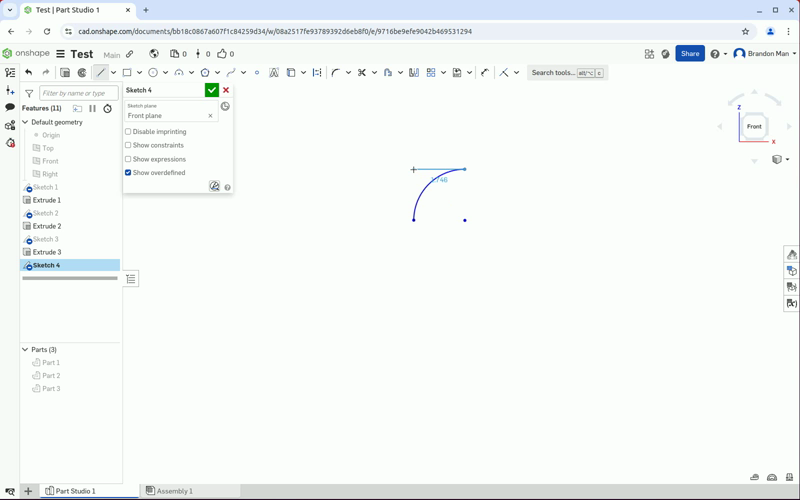
scroll(6)
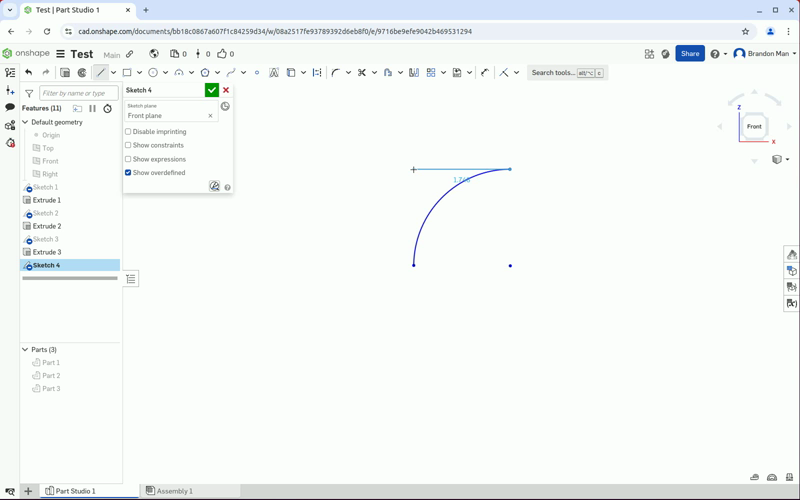
click(413, 169)
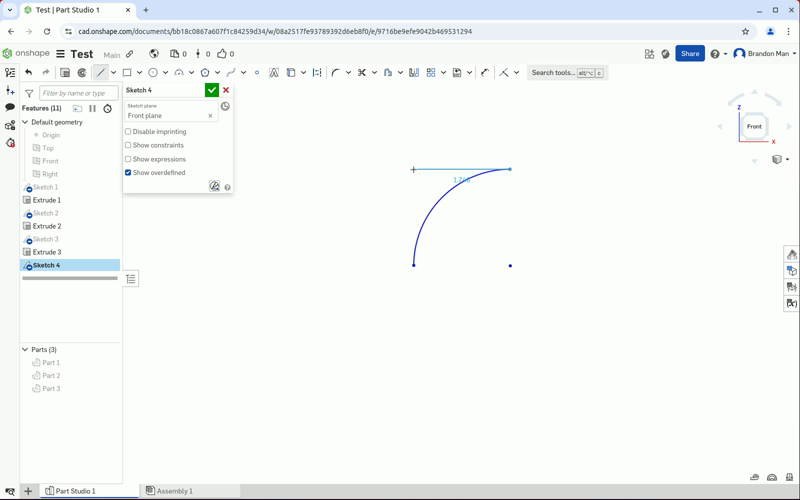
scroll(-6)
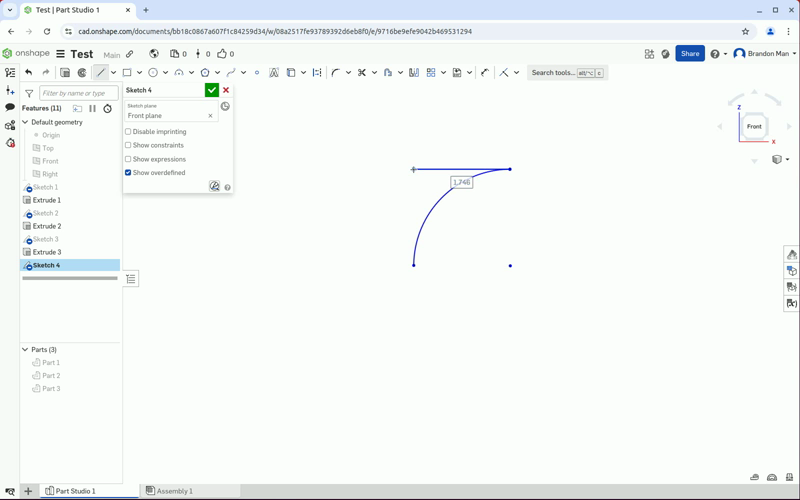
scroll(-6)
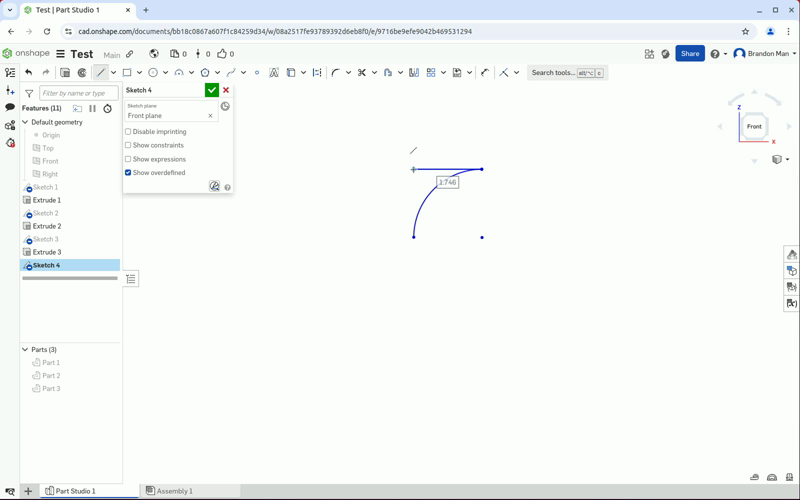
scroll(-6)
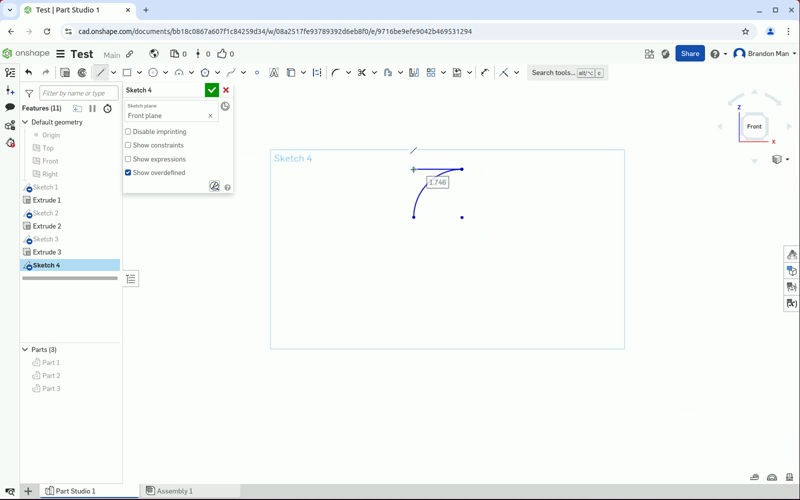
scroll(-6)
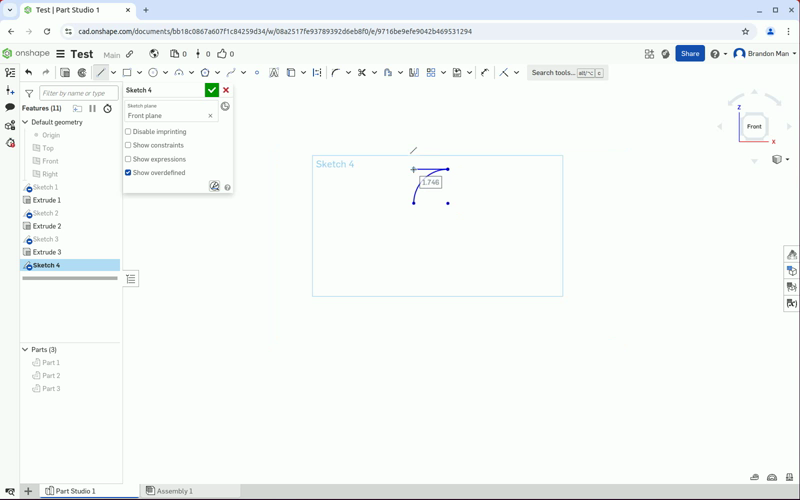
scroll(-6)
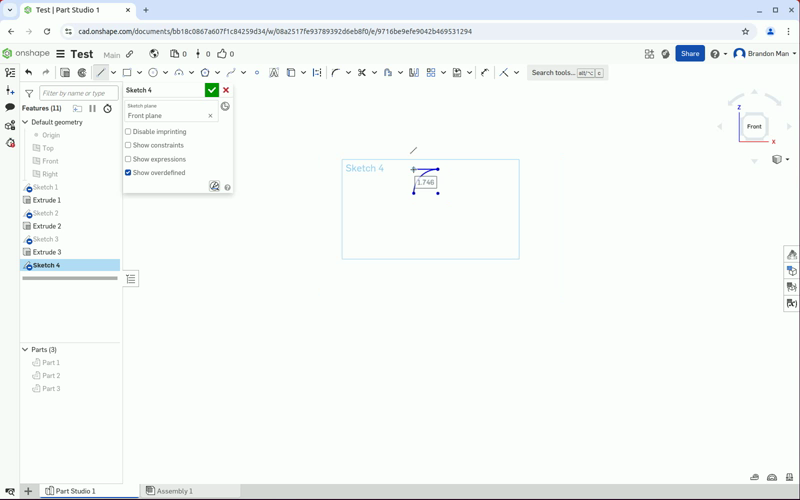
scroll(-6)
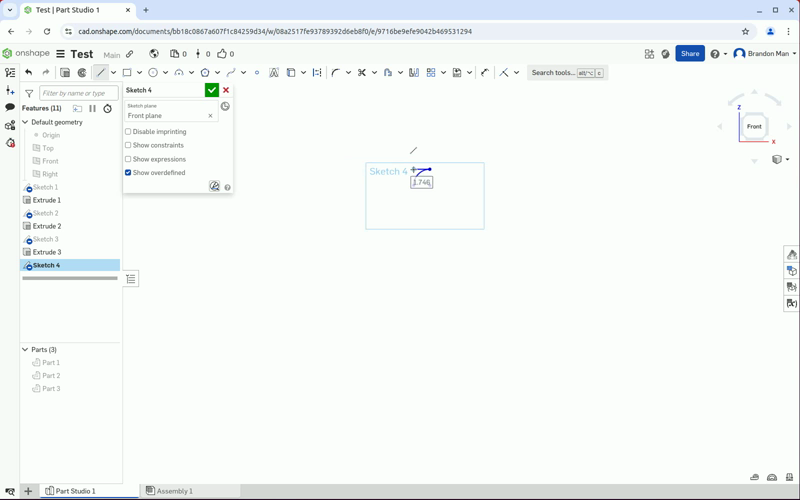
scroll(-6)
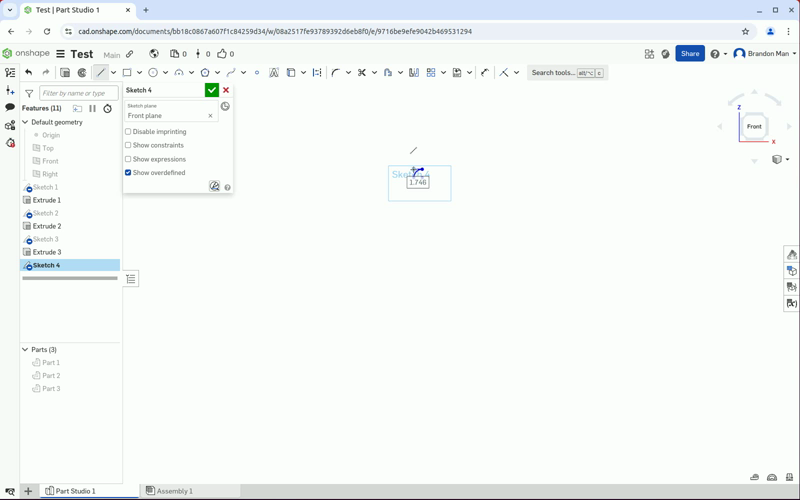
key_up(shift)
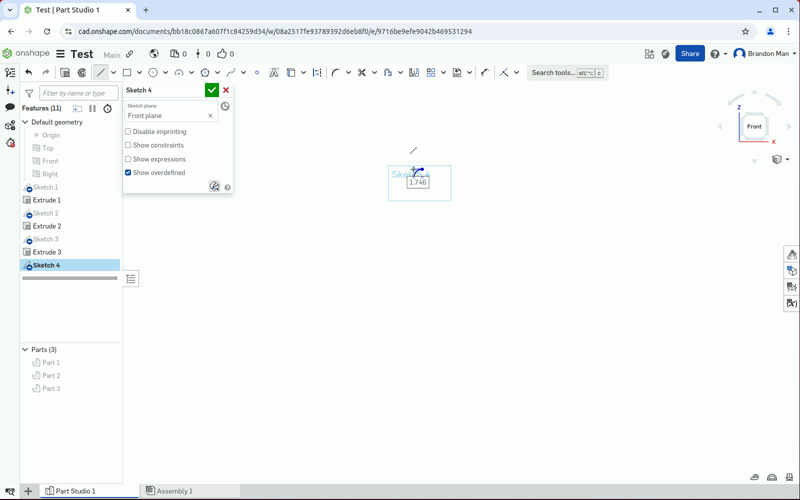
mouse_move(444, 169)
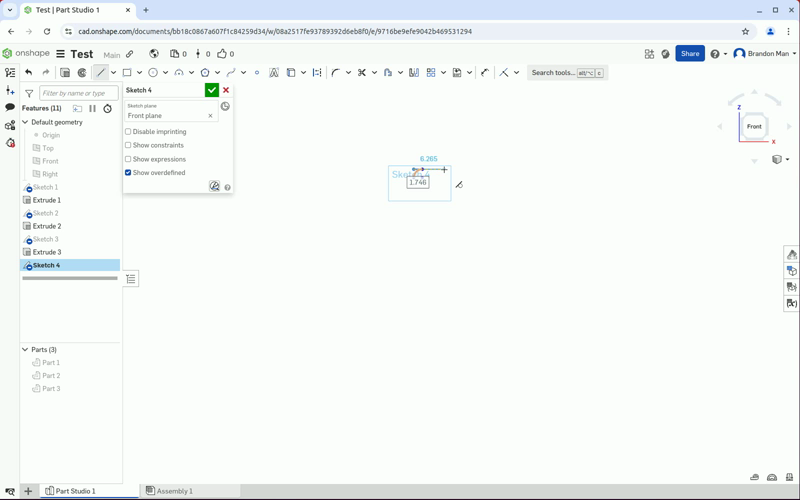
key_down(shift)
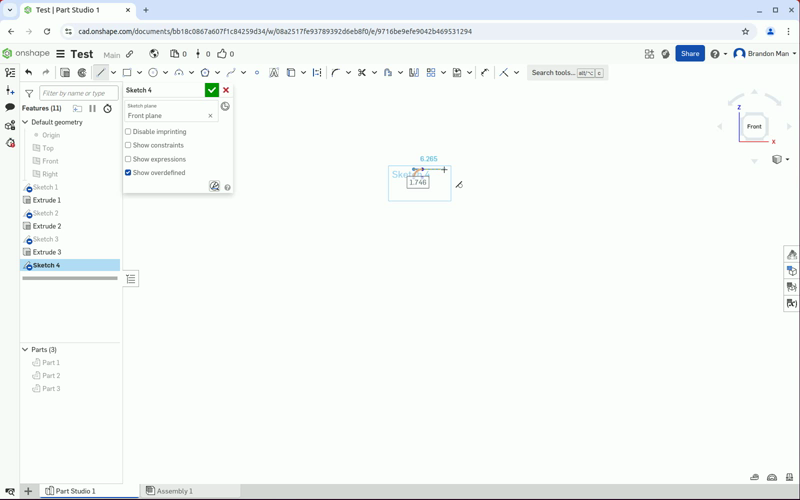
mouse_move(413, 177)
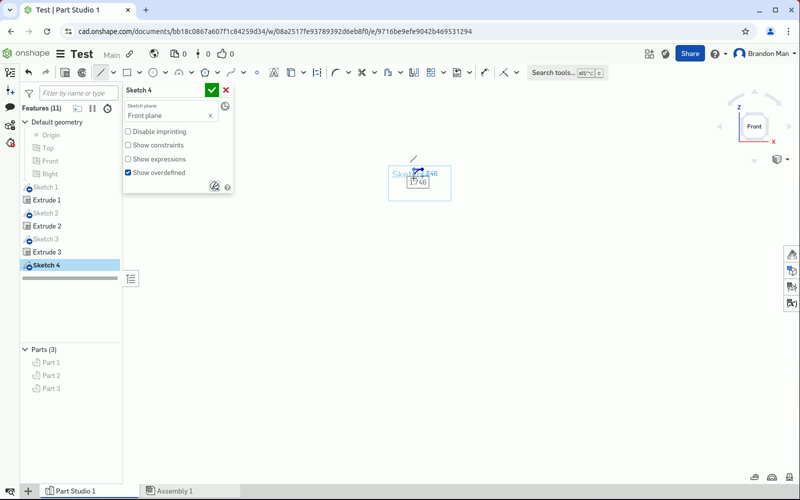
key_up(shift)
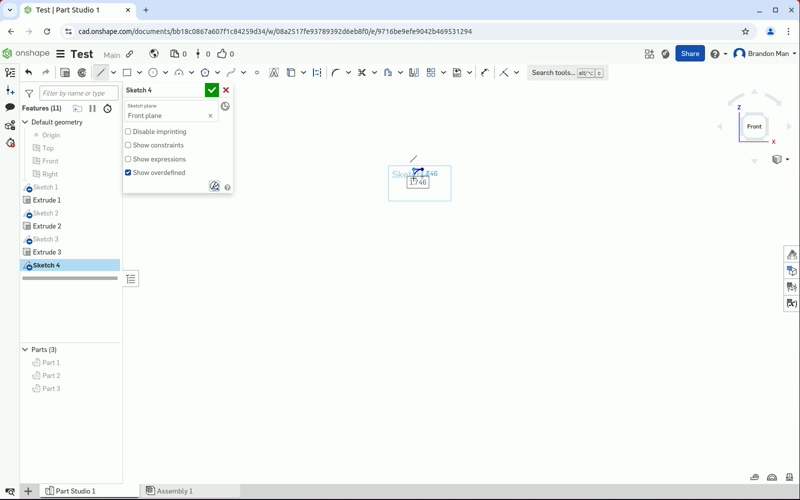
click(413, 177)
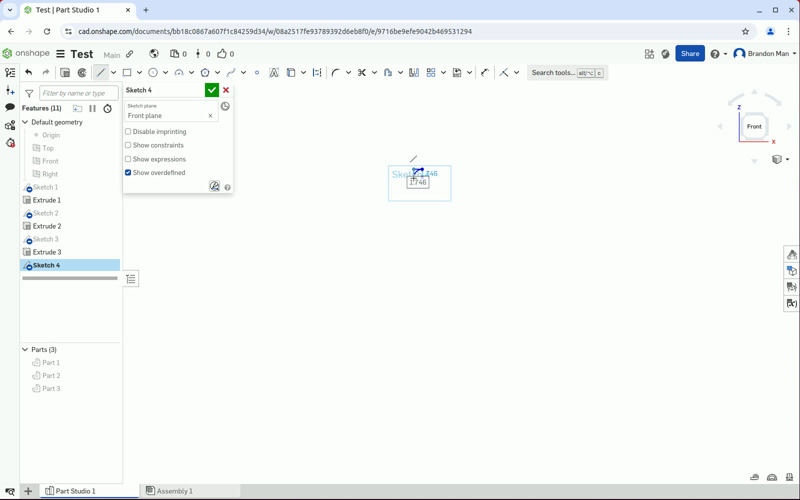
key(esc)
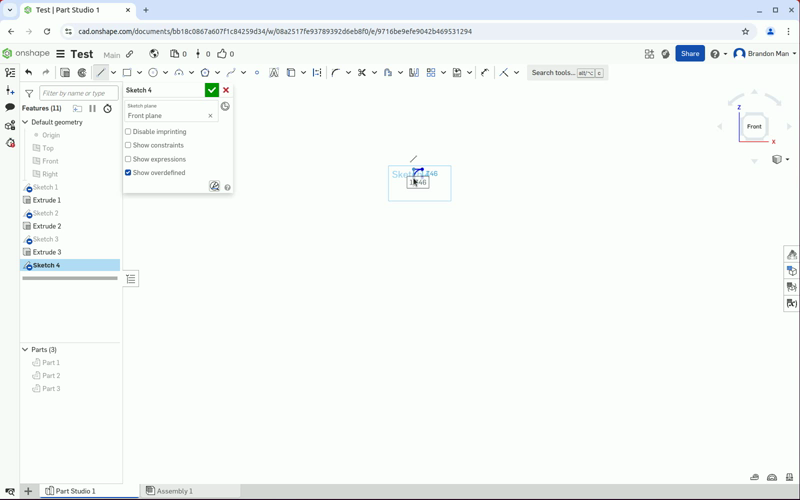
mouse_move(414, 170)
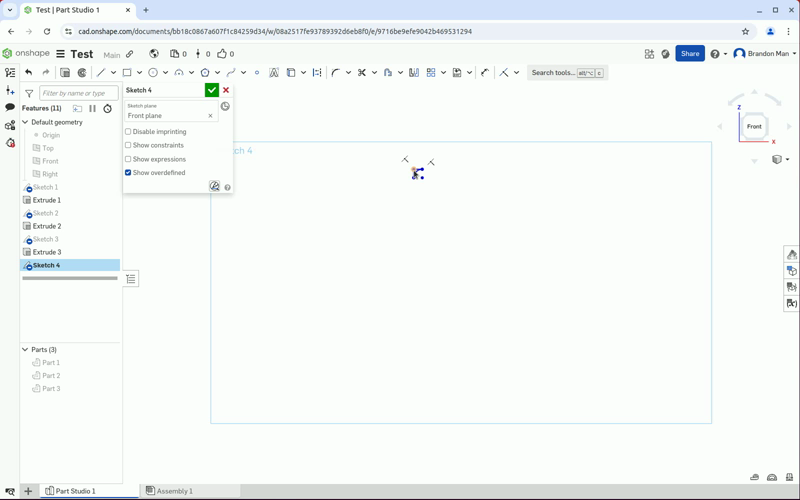
scroll(6)
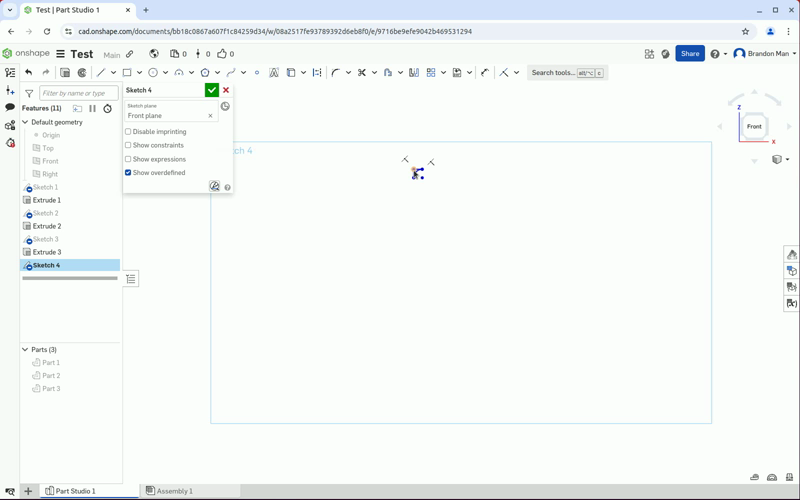
scroll(6)
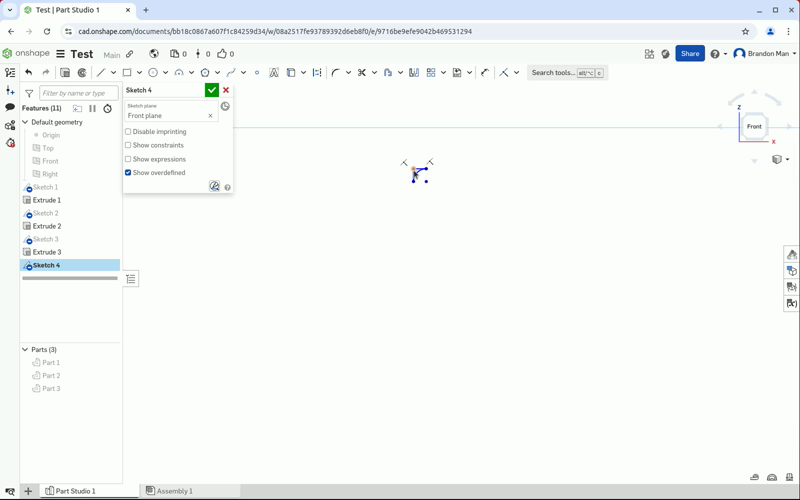
scroll(6)
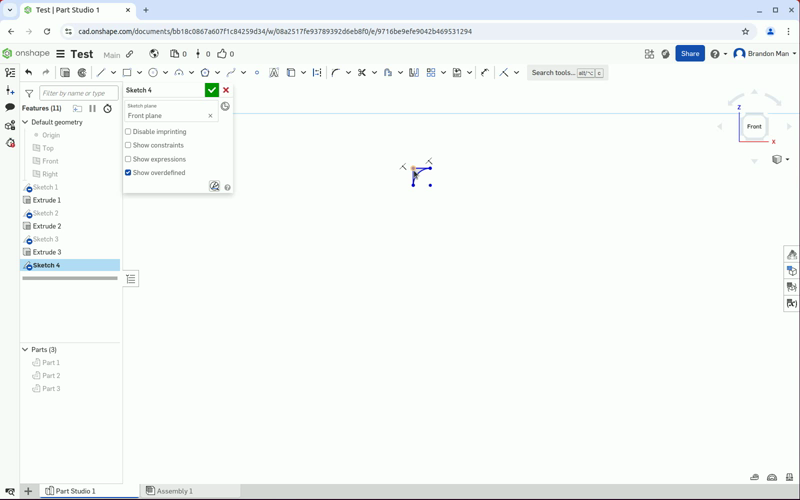
scroll(6)
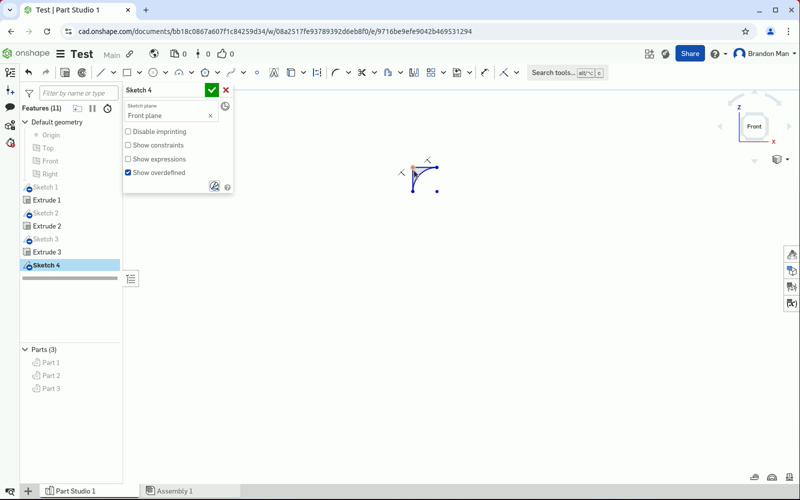
scroll(6)
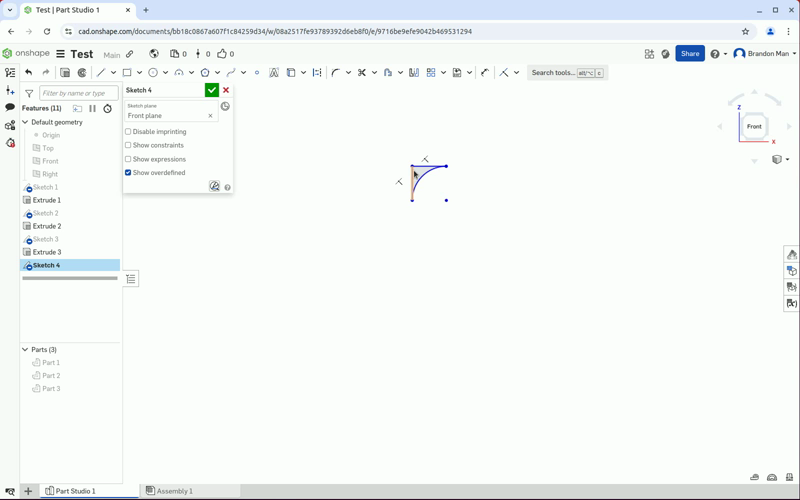
scroll(6)
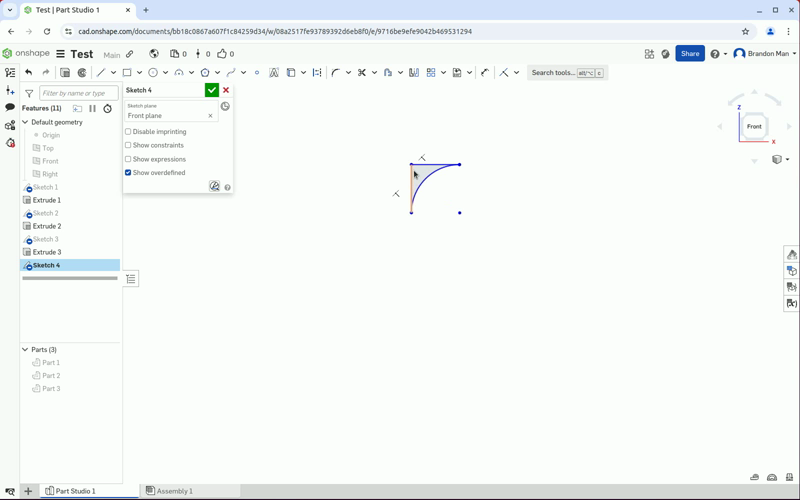
scroll(6)
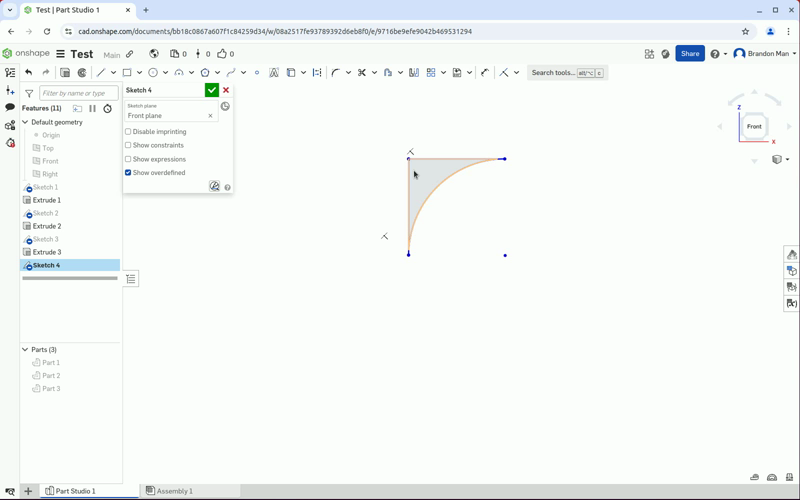
click(414, 170)
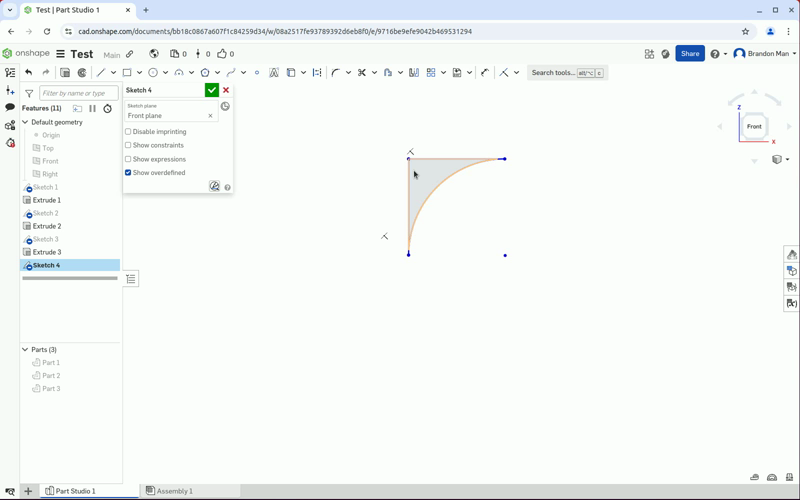
scroll(-6)
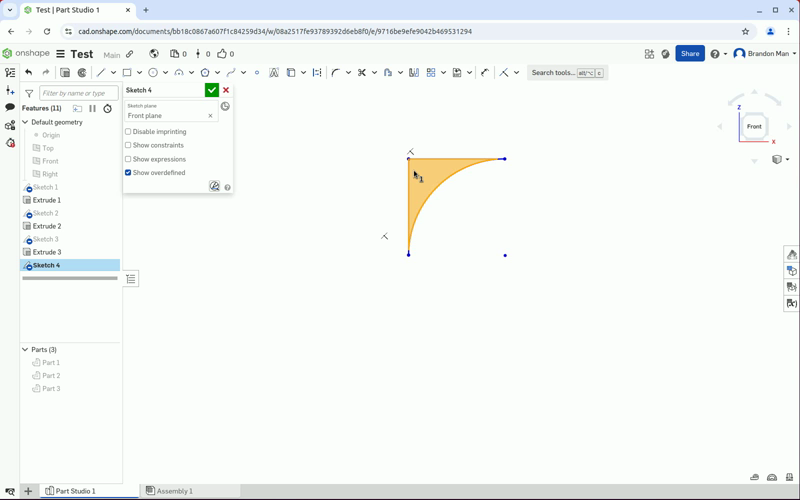
scroll(-6)
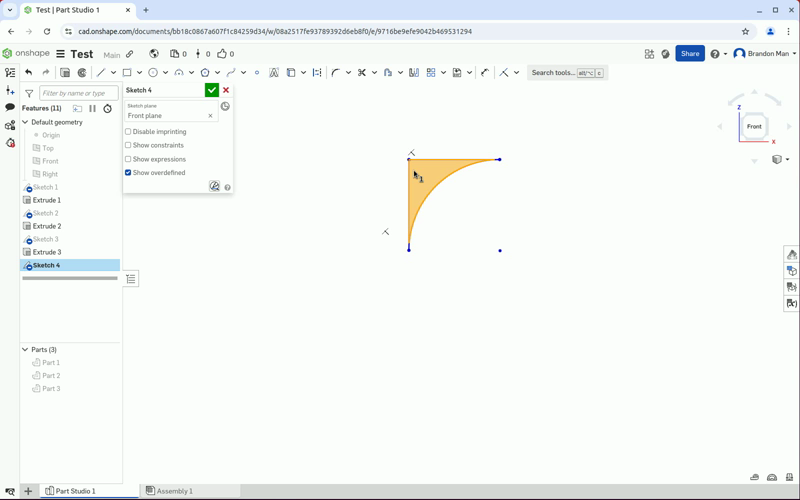
scroll(-6)
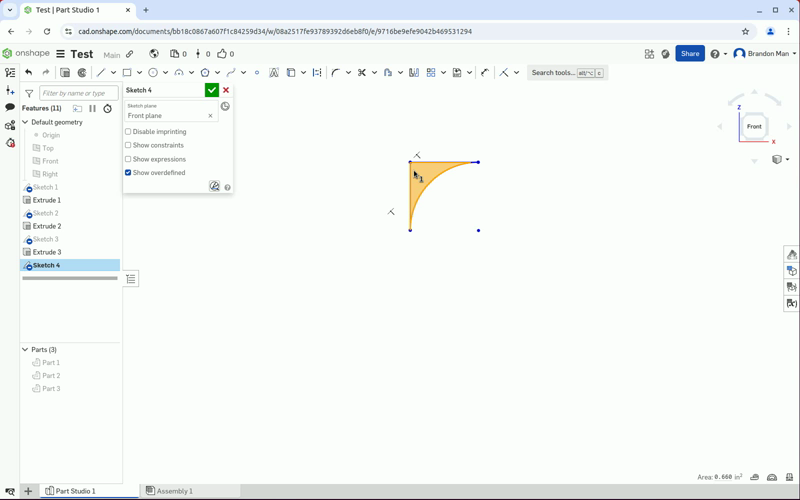
scroll(-6)
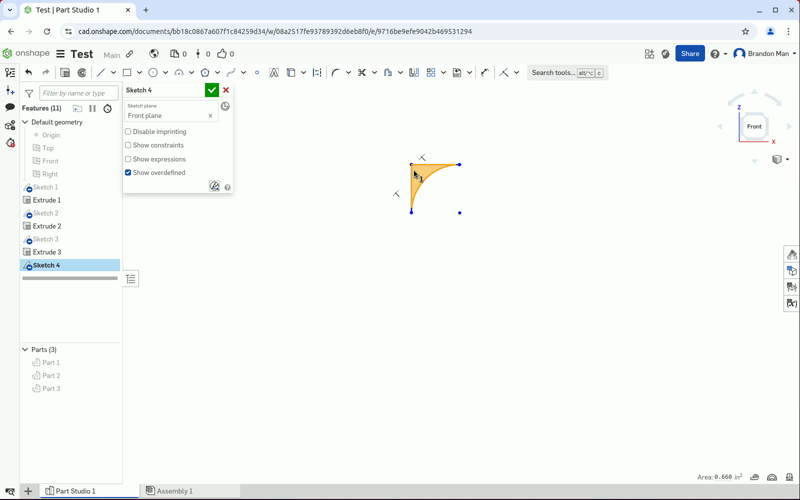
scroll(-6)
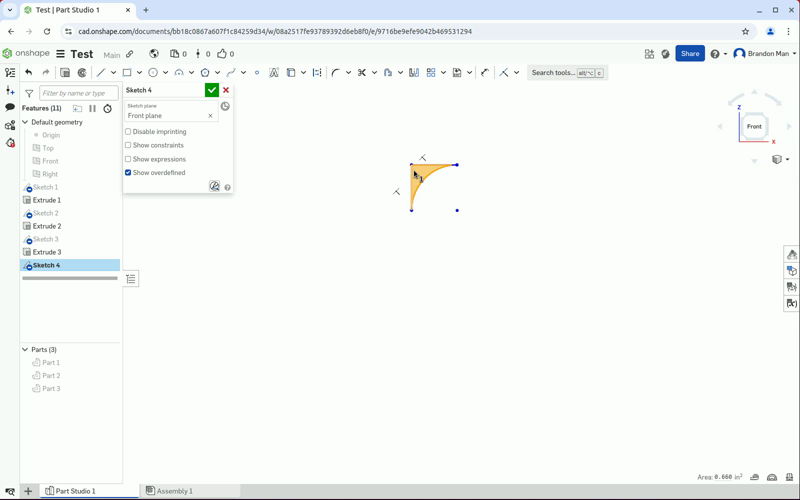
scroll(-6)
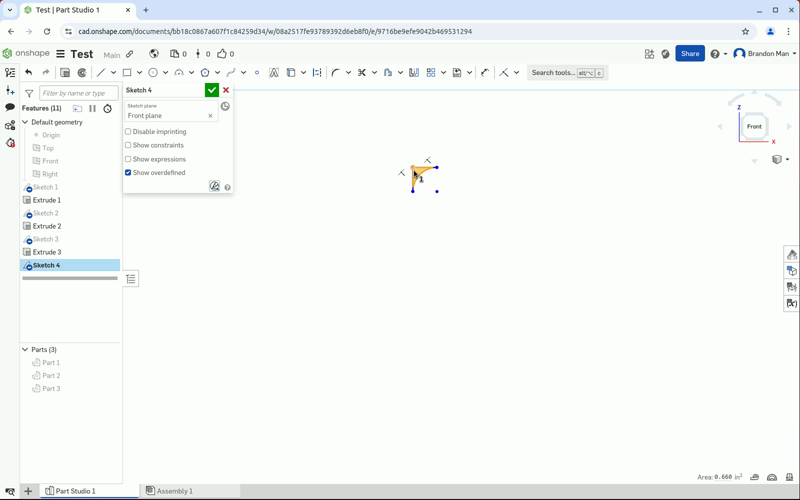
scroll(-6)
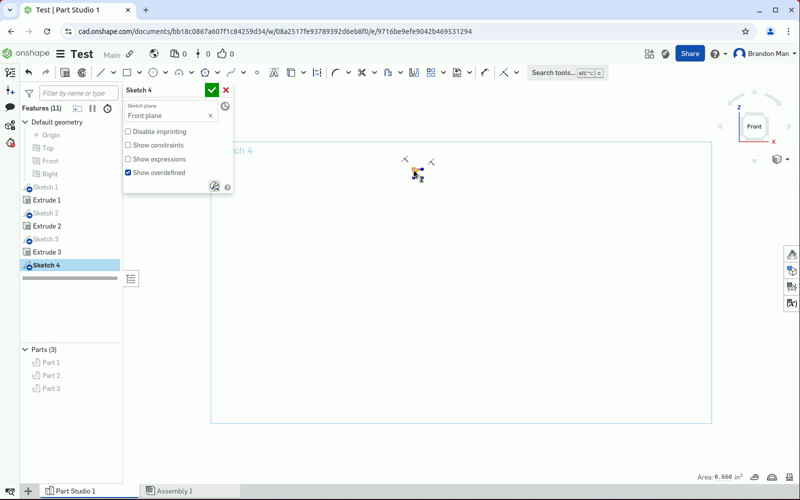
mouse_move(73, 352)
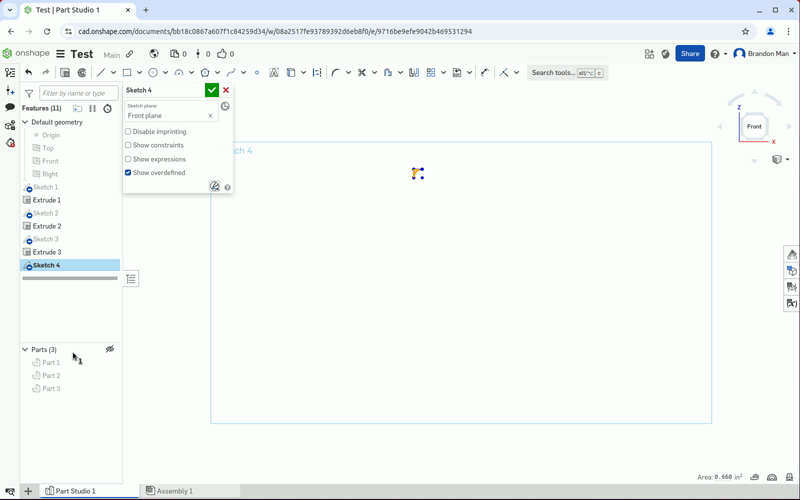
key(shift+y)
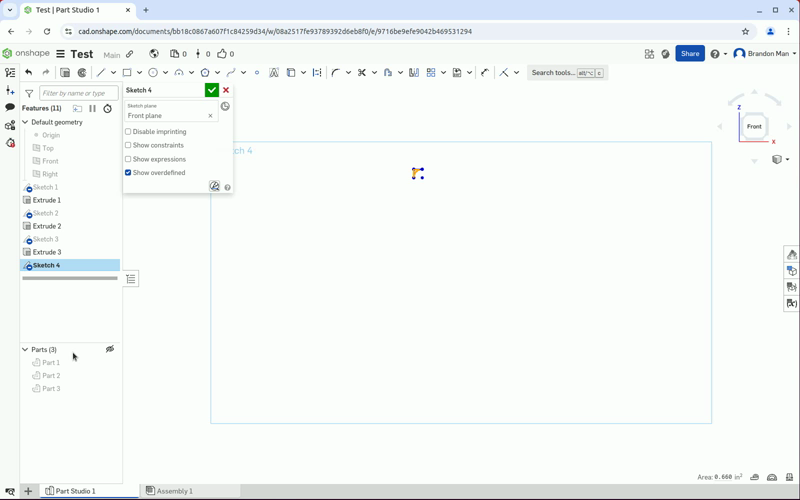
key(shift+e)
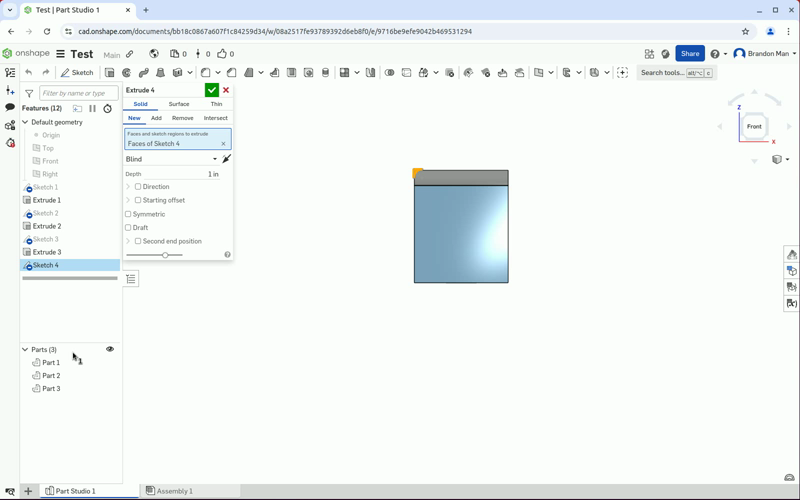
mouse_move(143, 106)
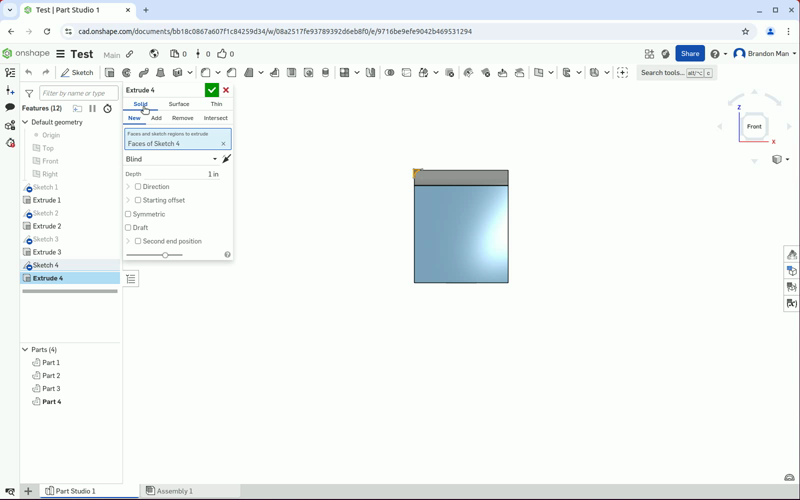
click(143, 106)
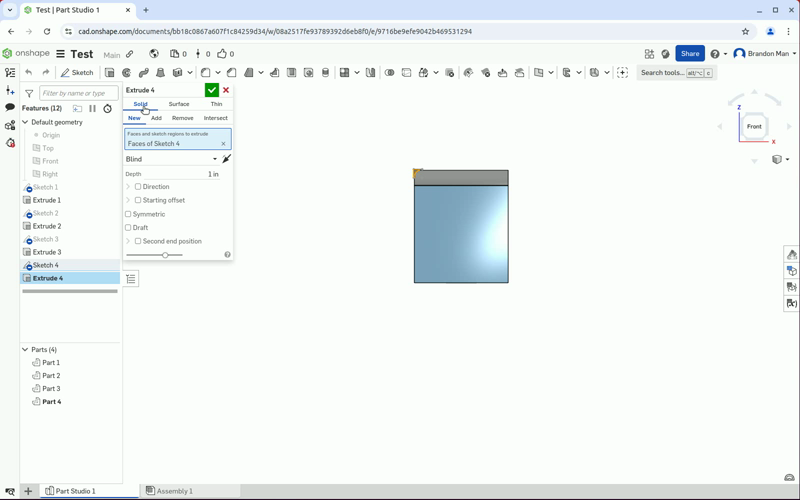
mouse_move(186, 120)
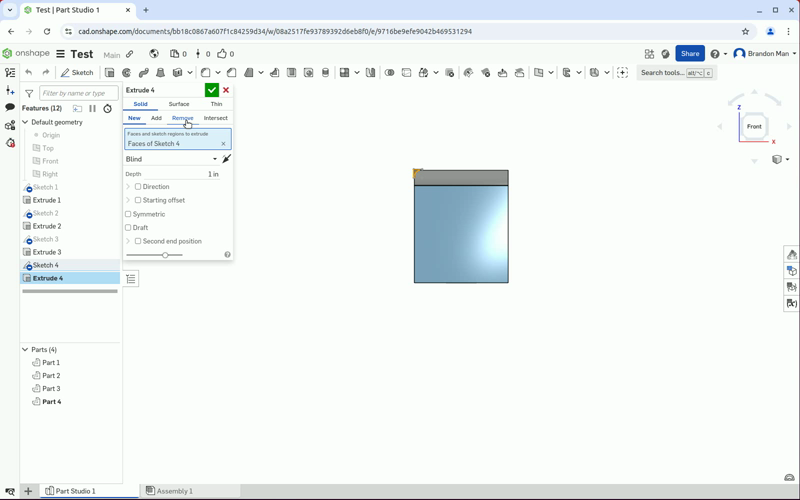
click(186, 120)
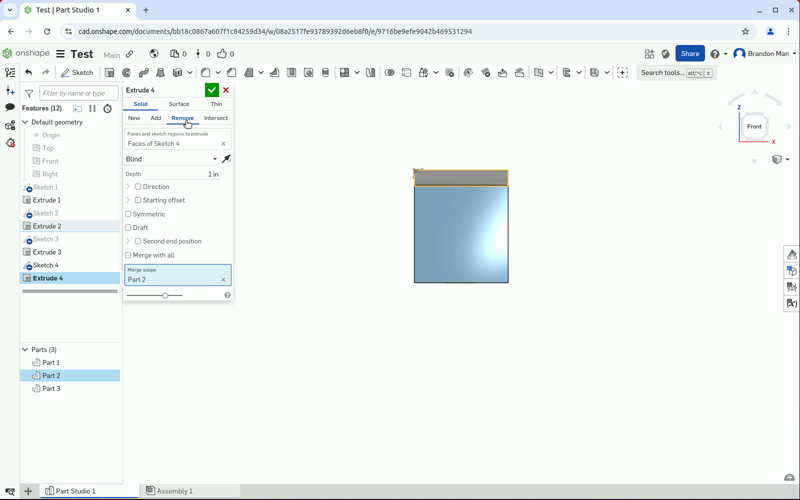
key(tab, 4)
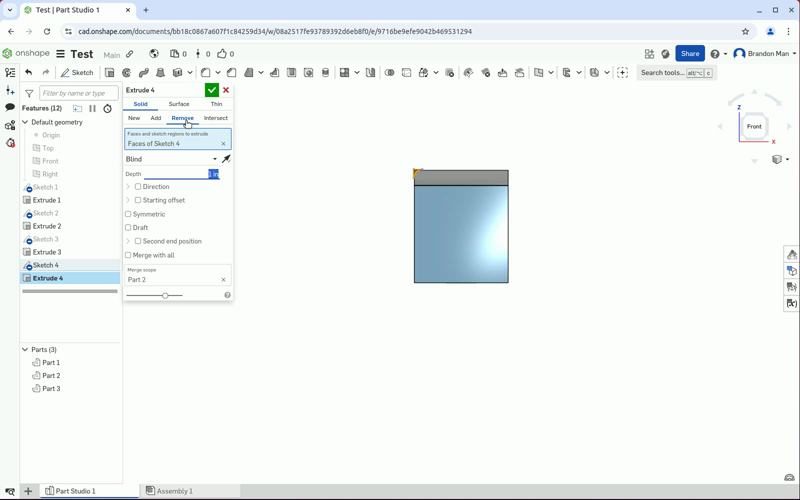
text(19.257)
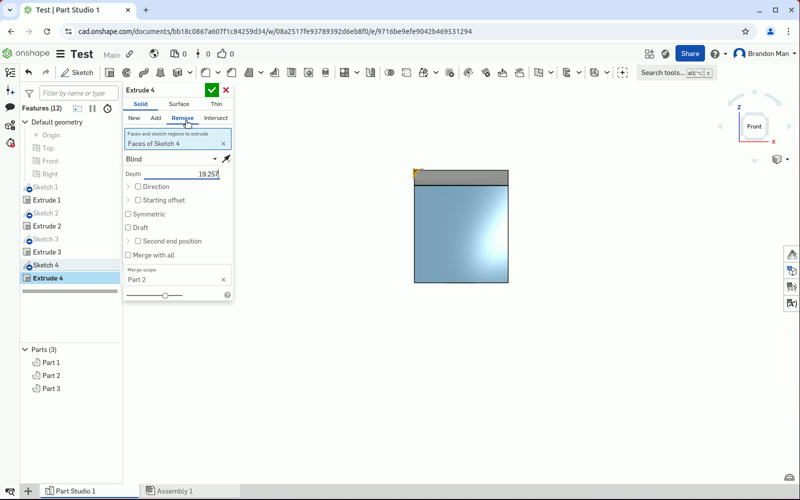
key(tab, 6)
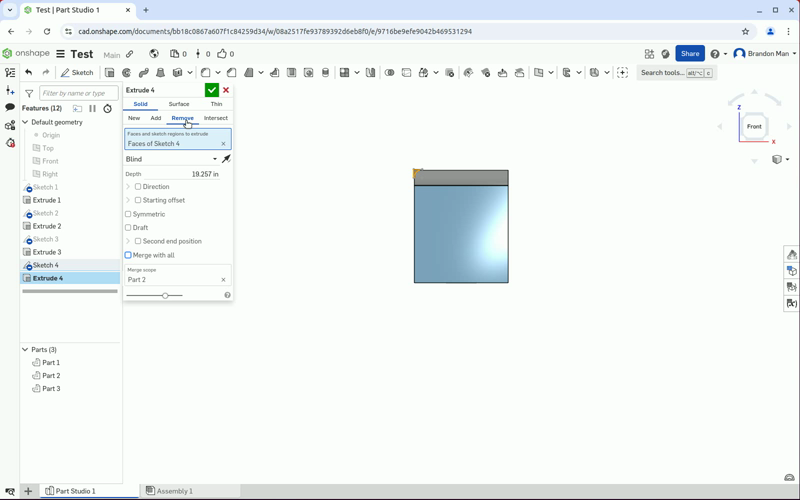
key(space)
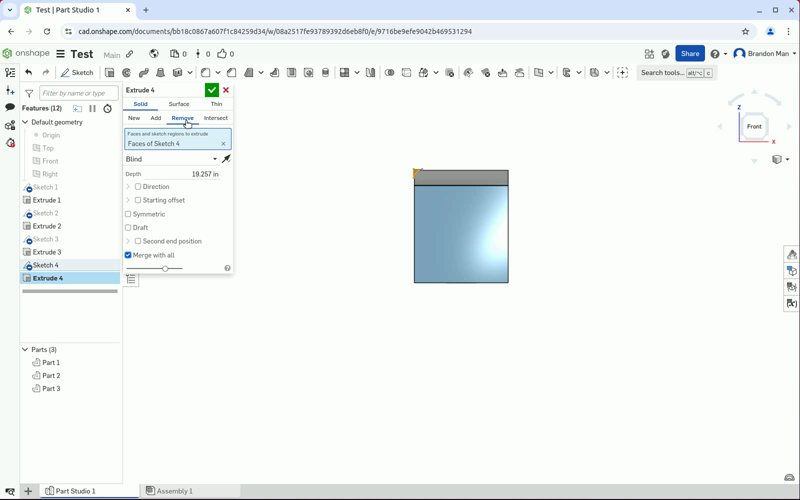
key(enter)
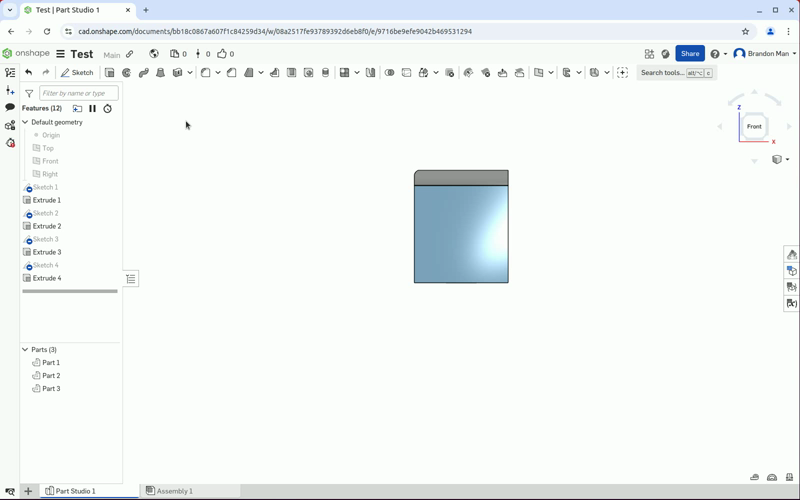
key(shift+h)
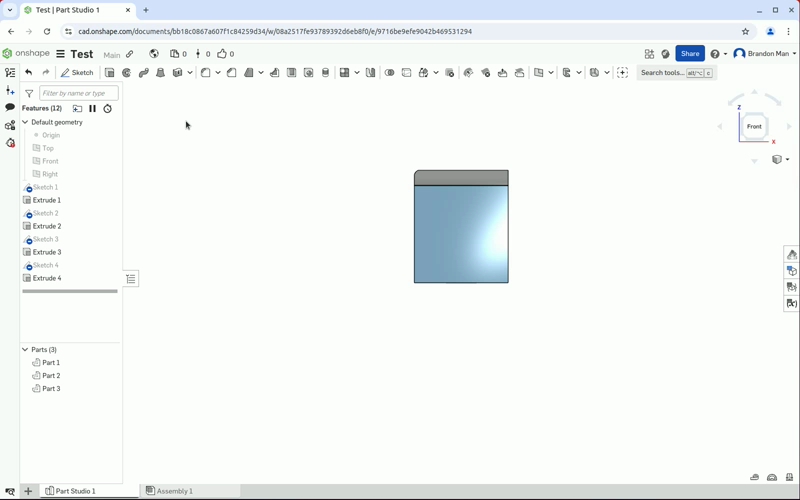
key(shift+h)
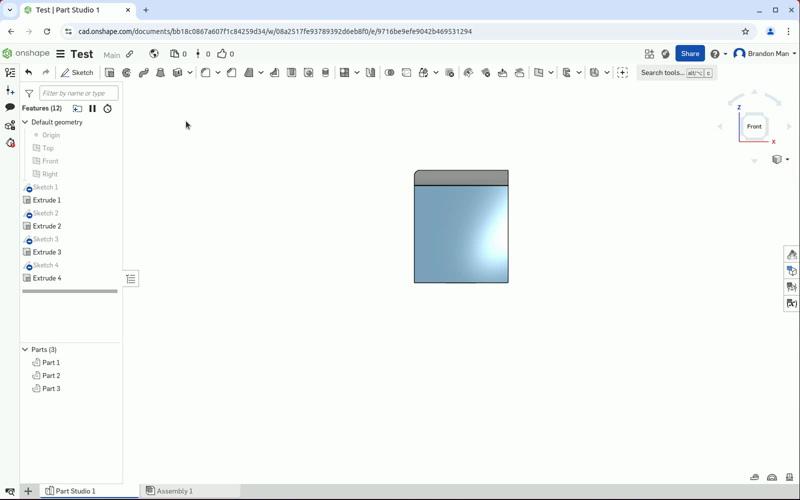
mouse_move(73, 189)
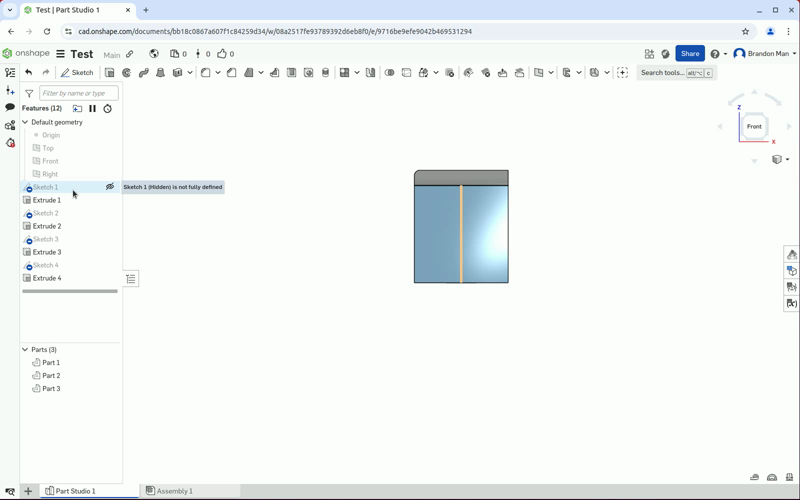
click(73, 189)
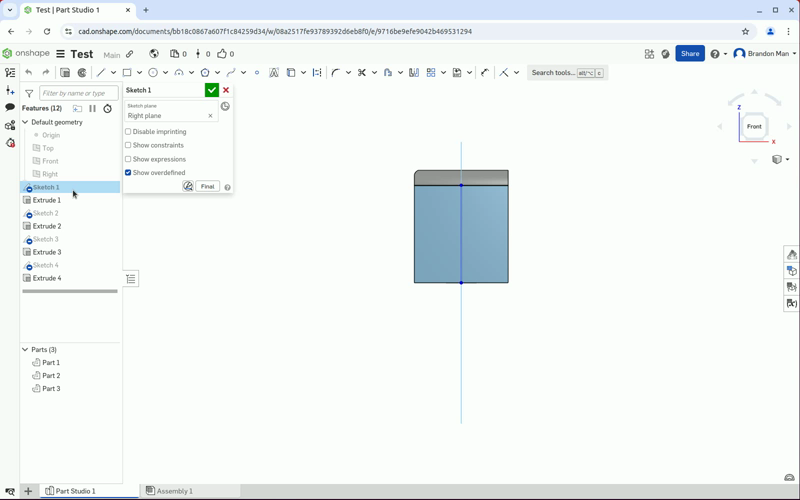
mouse_move(229, 92)
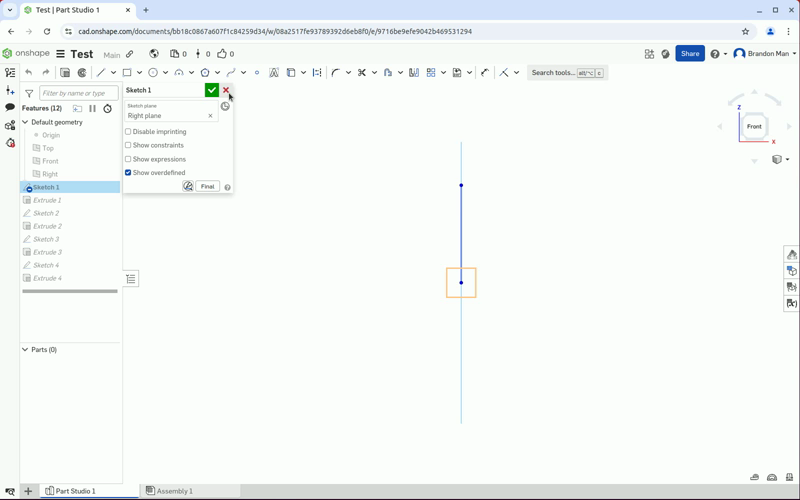
click(229, 92)
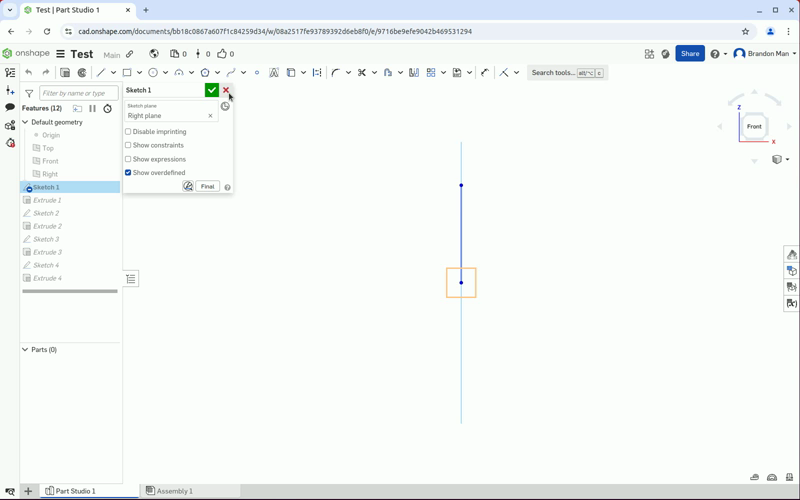
key(shift+s)
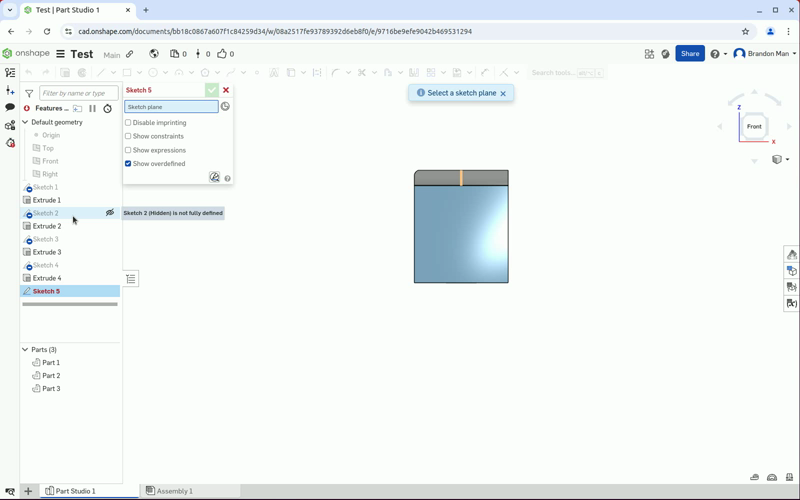
scroll(3)
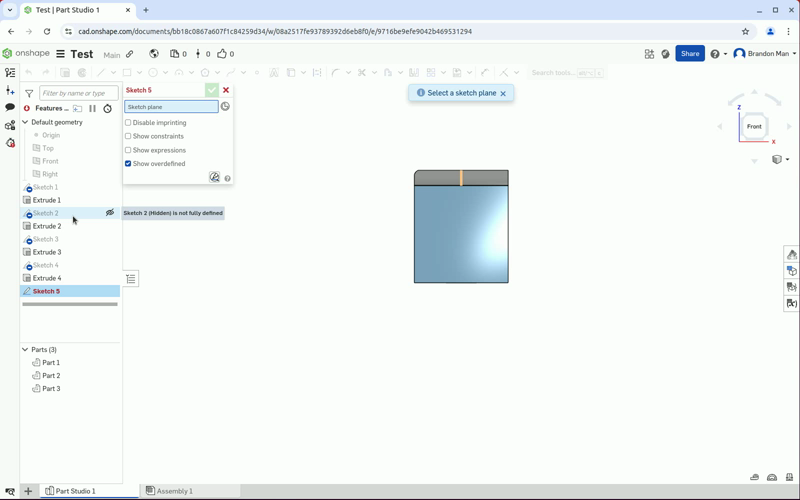
mouse_move(73, 163)
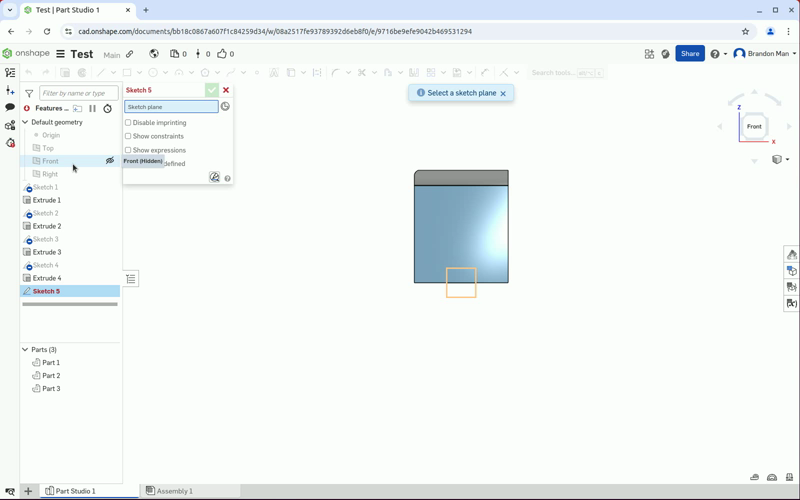
click(73, 163)
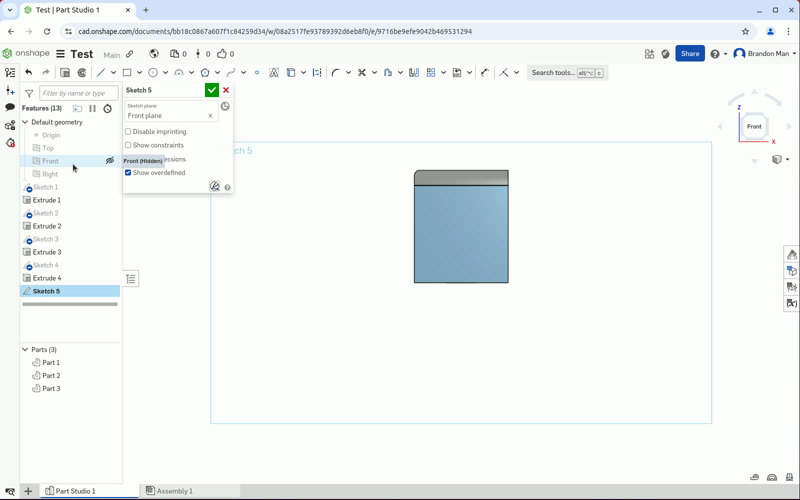
mouse_move(73, 352)
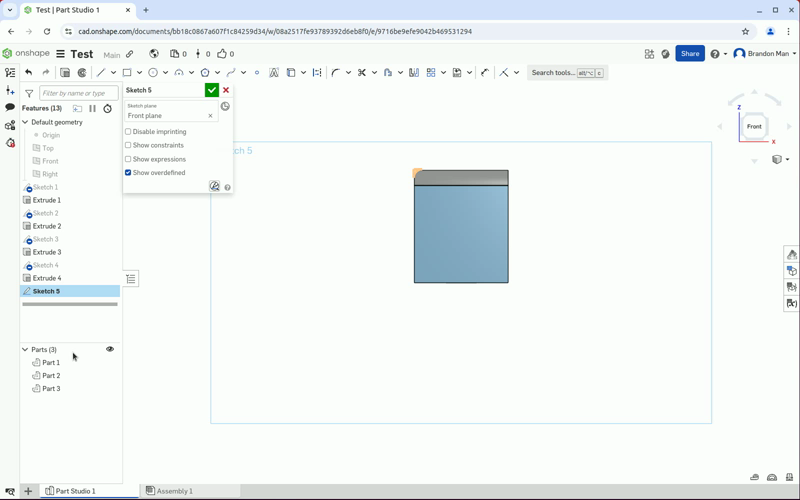
key(y)
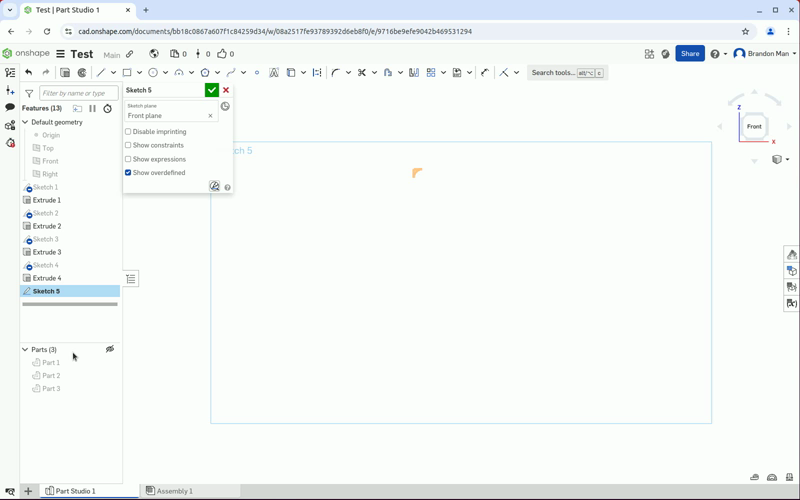
key(a)
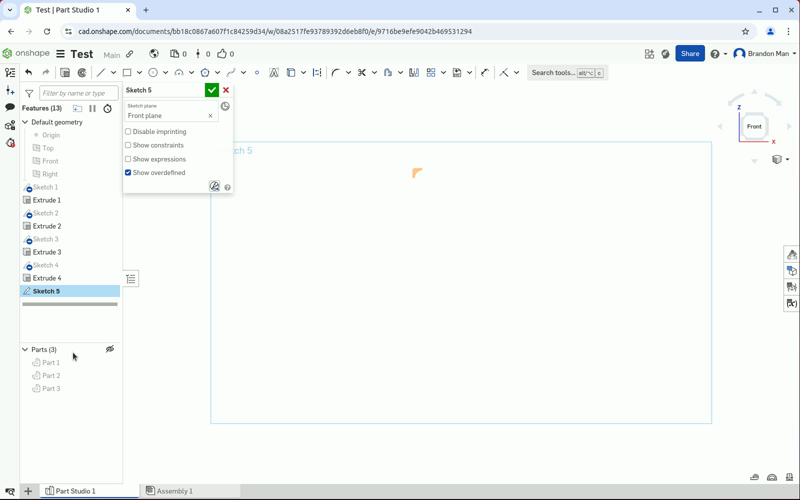
key_down(shift)
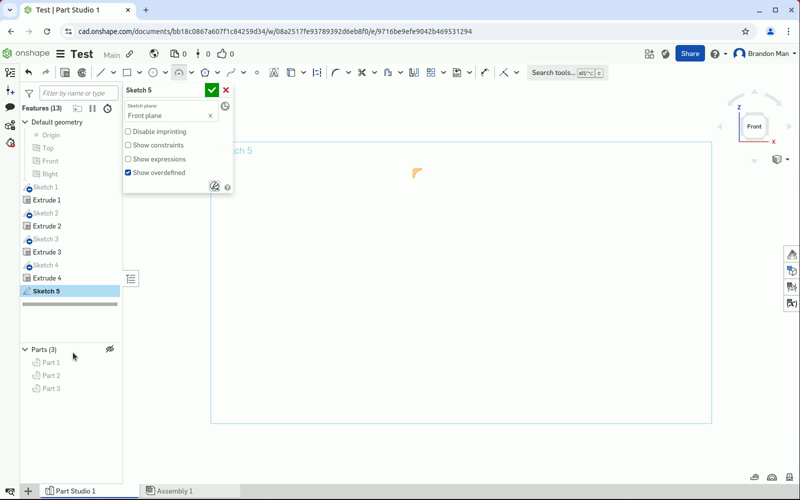
mouse_move(500, 170)
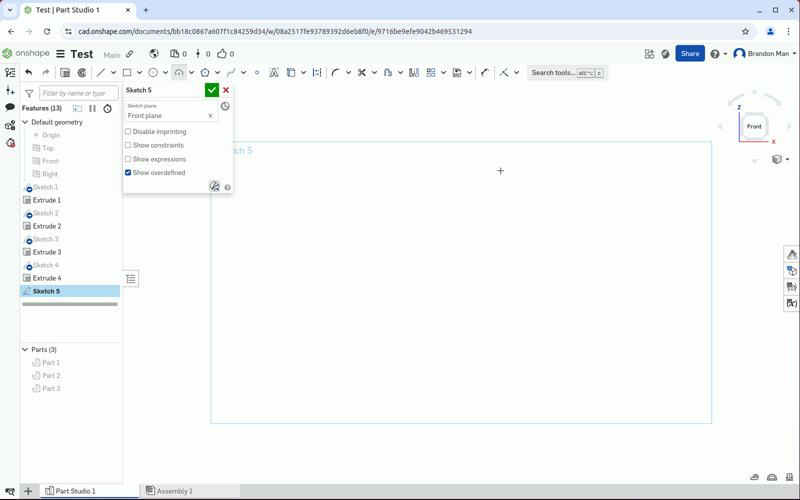
click(500, 170)
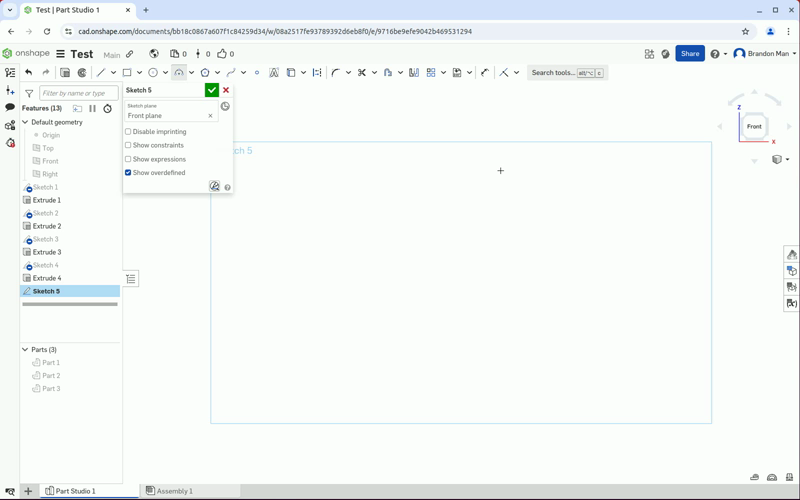
key_up(shift)
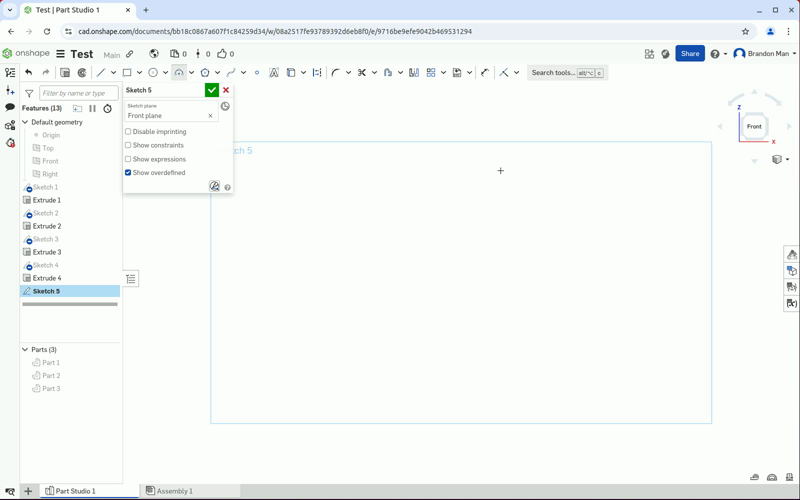
key_down(shift)
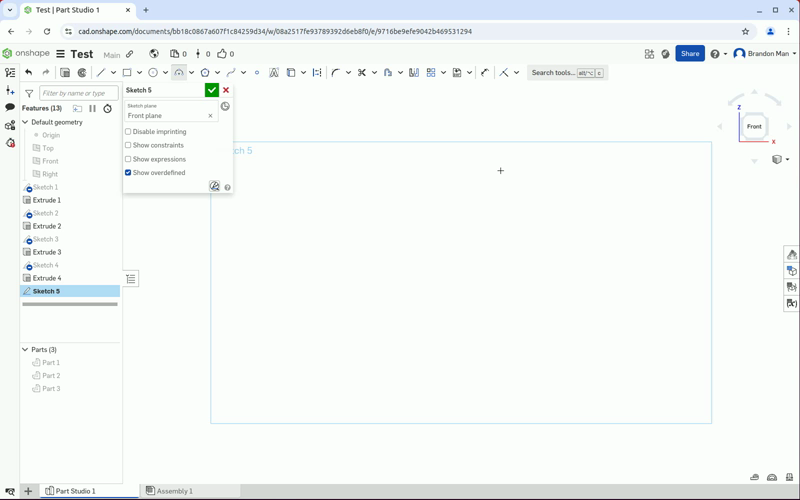
mouse_move(508, 178)
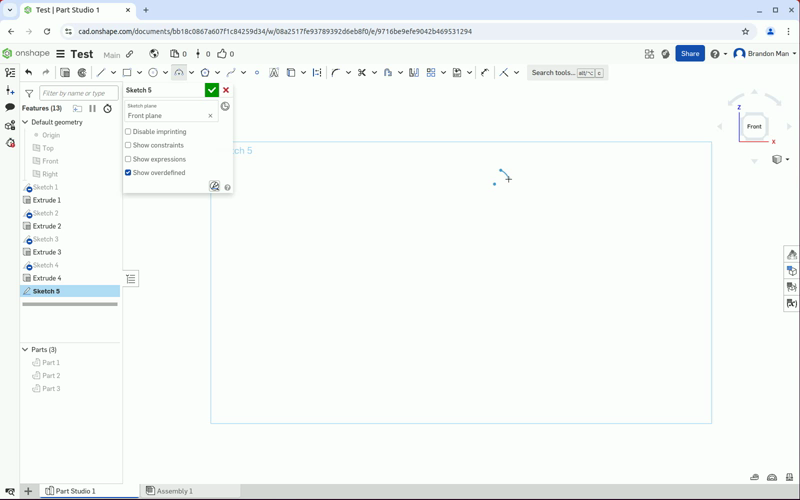
click(508, 178)
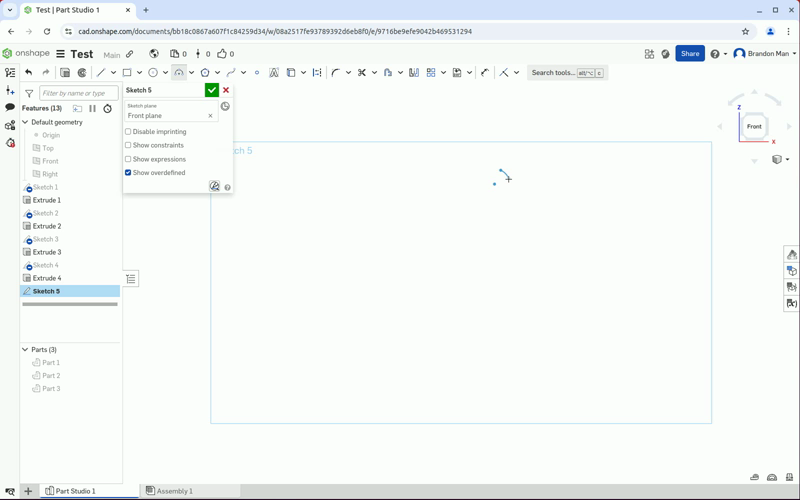
mouse_move(506, 172)
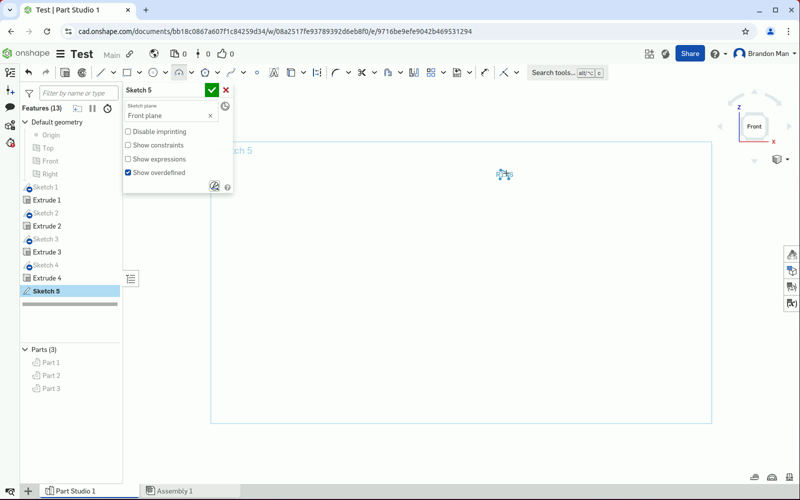
click(506, 172)
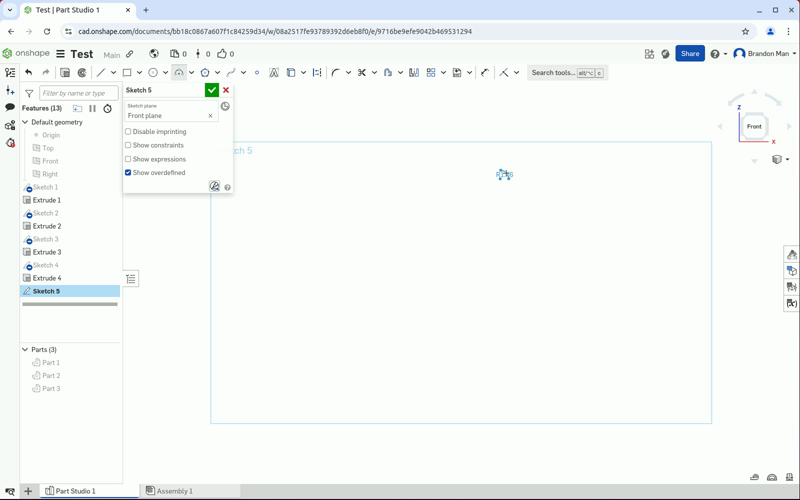
key_up(shift)
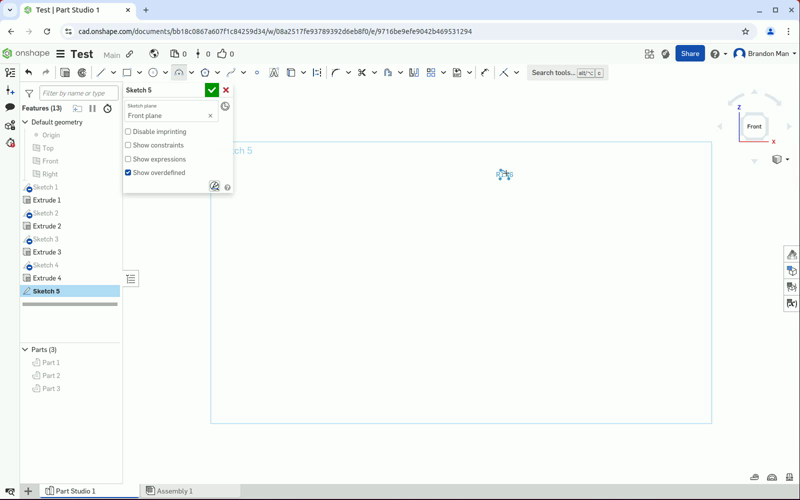
key(esc)
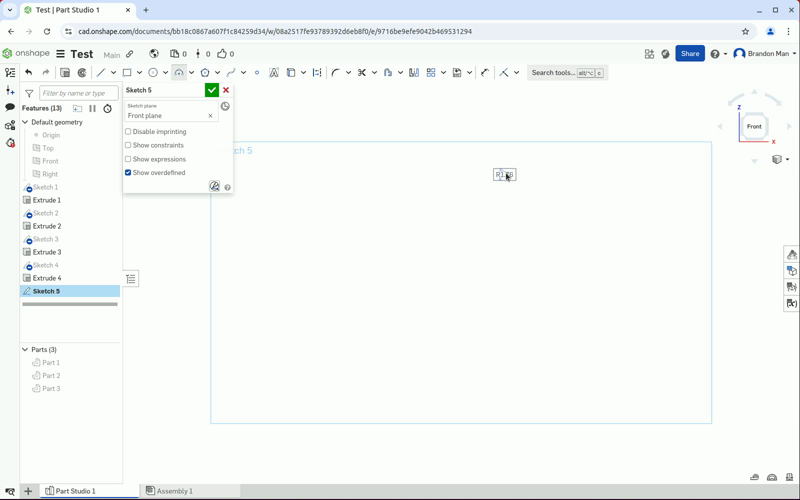
key(l)
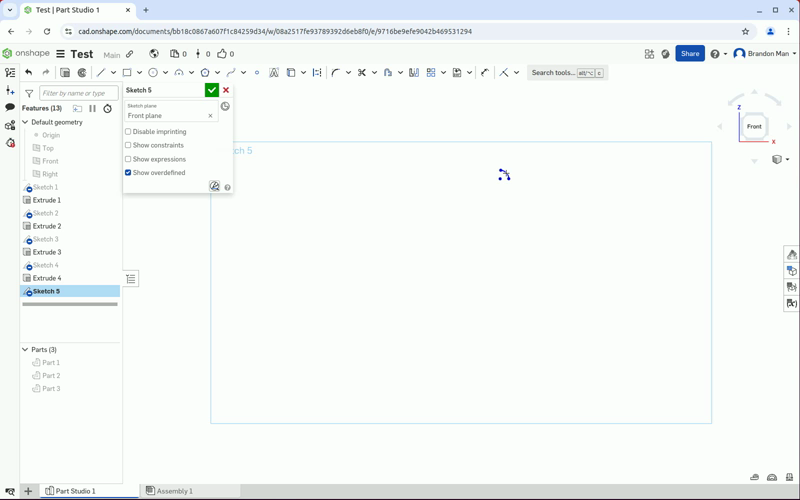
mouse_move(508, 178)
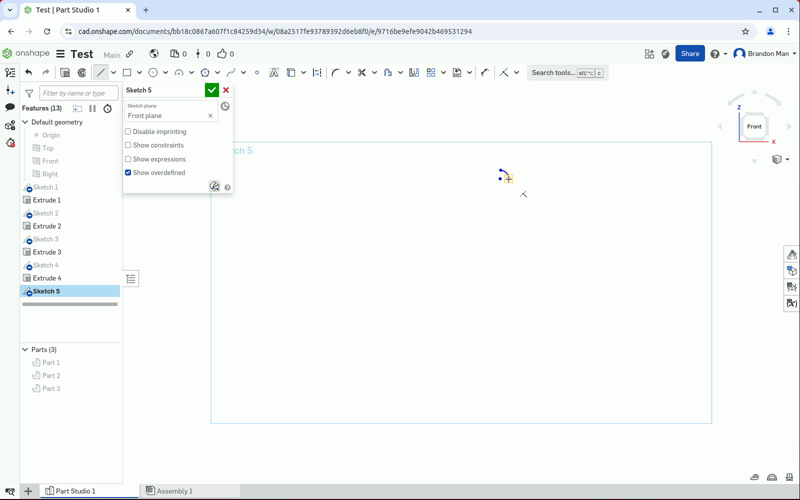
click(508, 178)
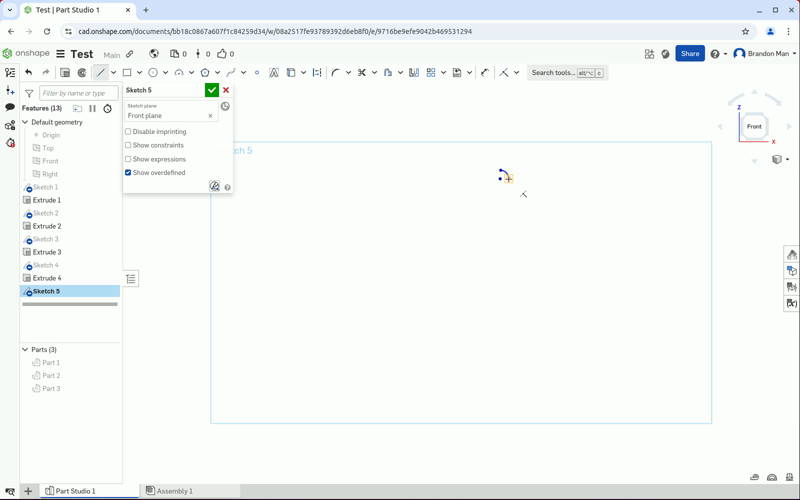
key_down(shift)
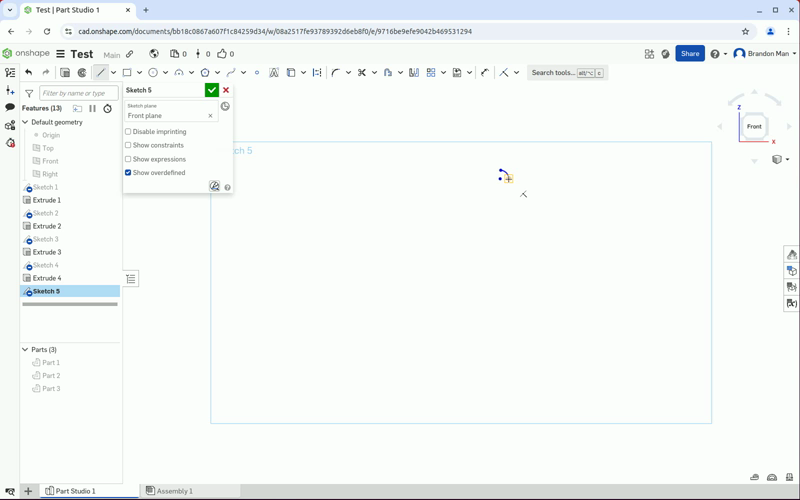
mouse_move(538, 178)
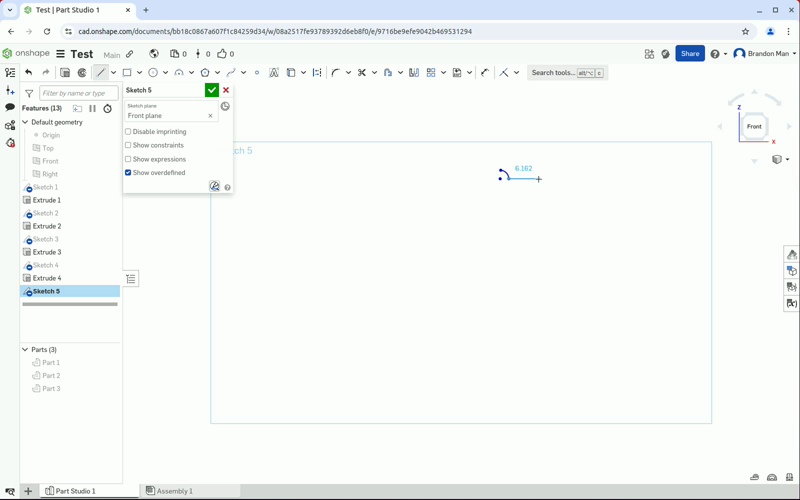
mouse_move(508, 170)
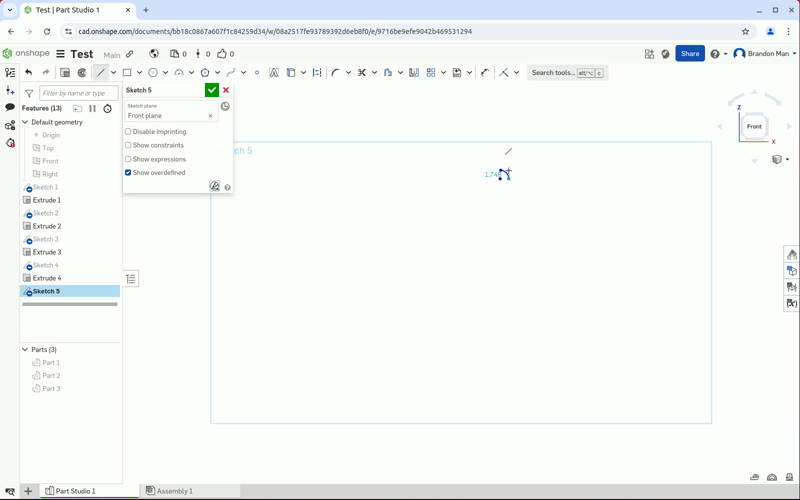
scroll(6)
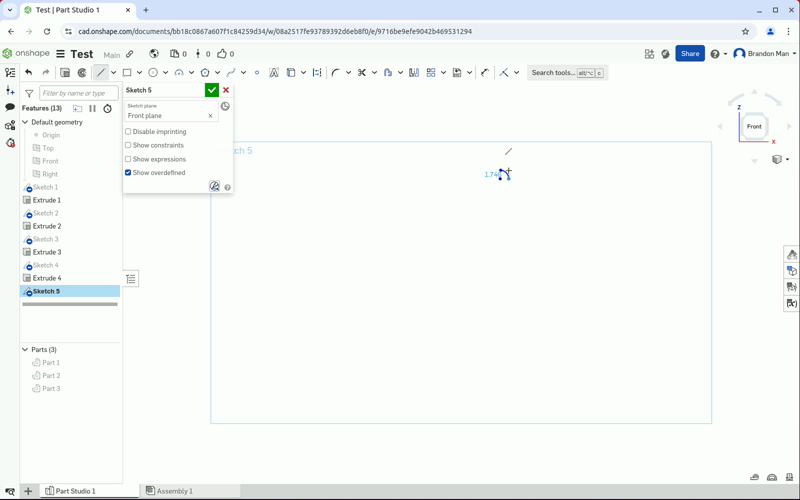
scroll(6)
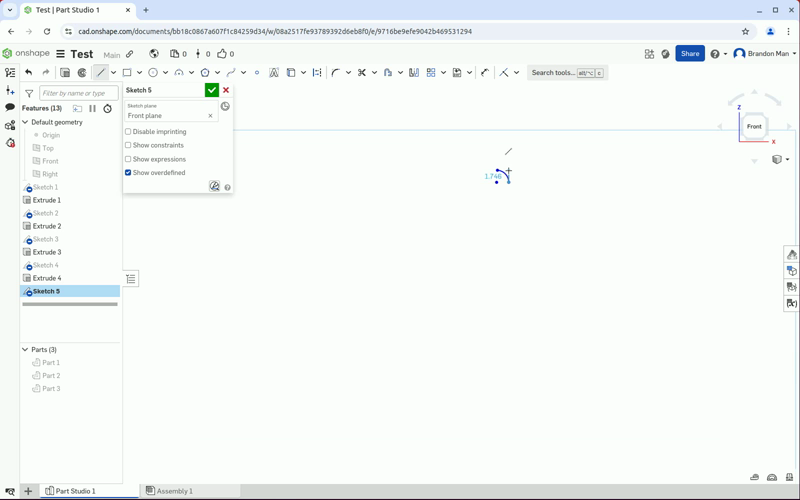
scroll(6)
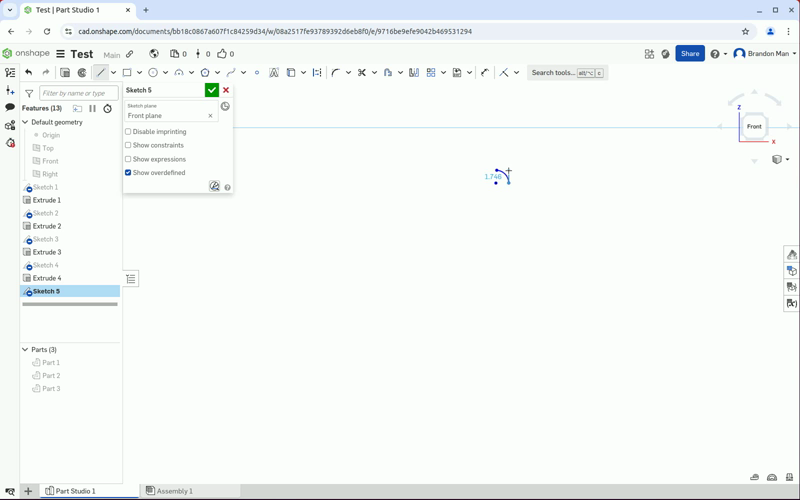
scroll(6)
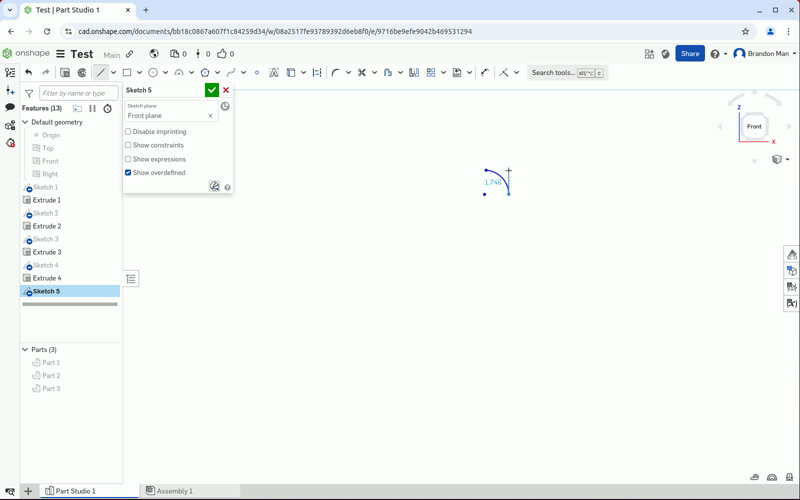
scroll(6)
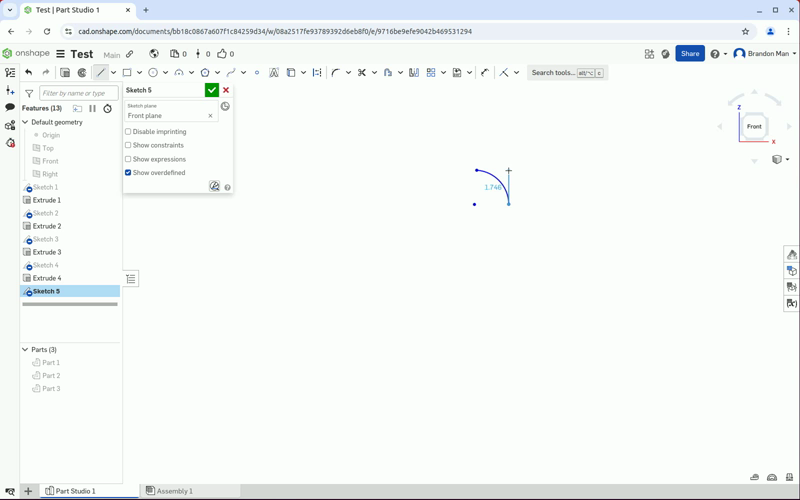
scroll(6)
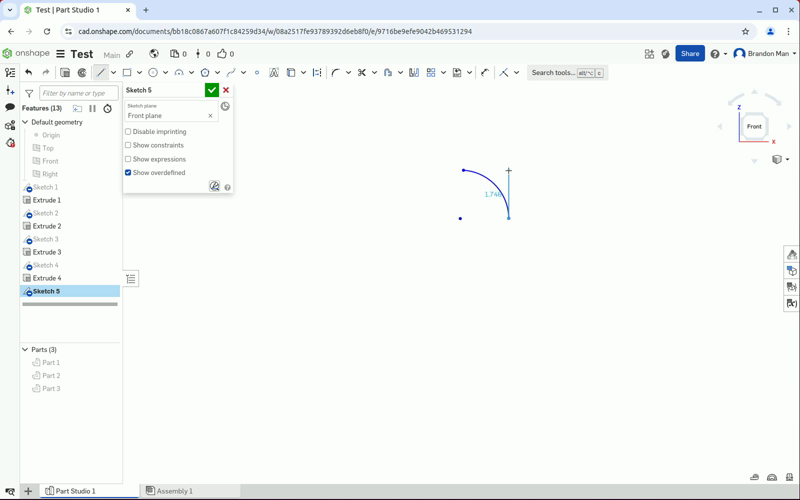
scroll(6)
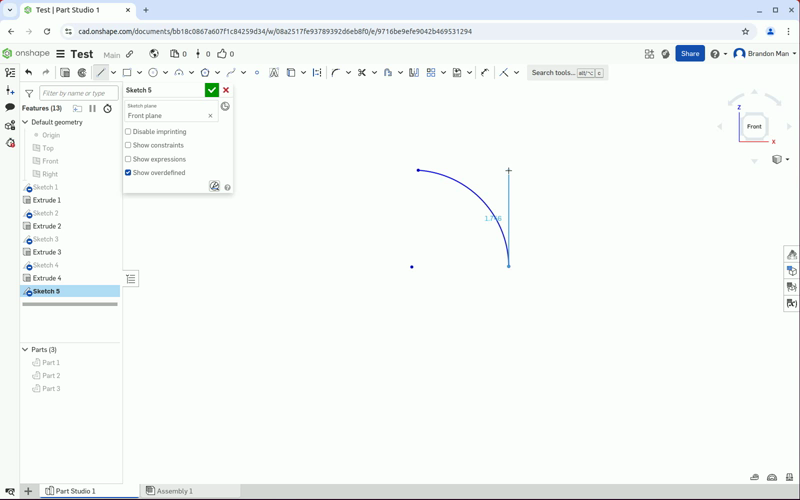
click(508, 170)
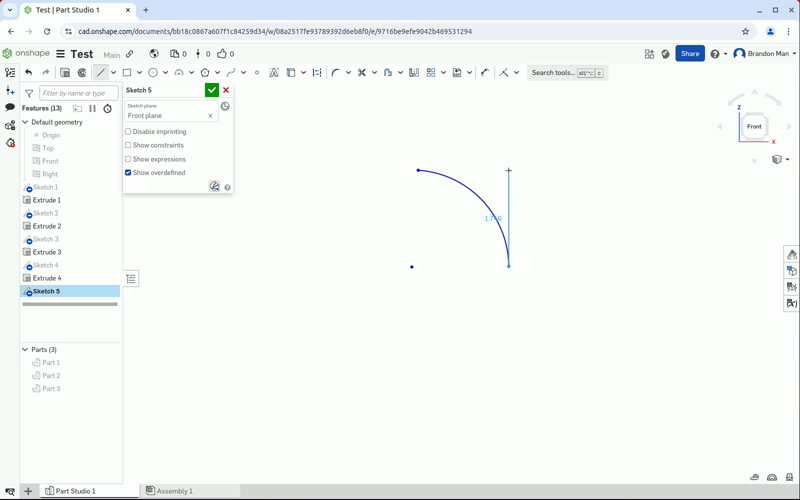
scroll(-6)
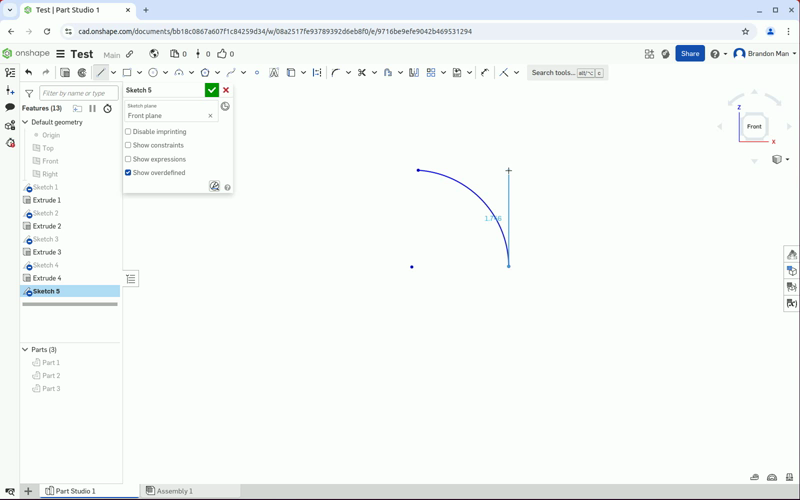
scroll(-6)
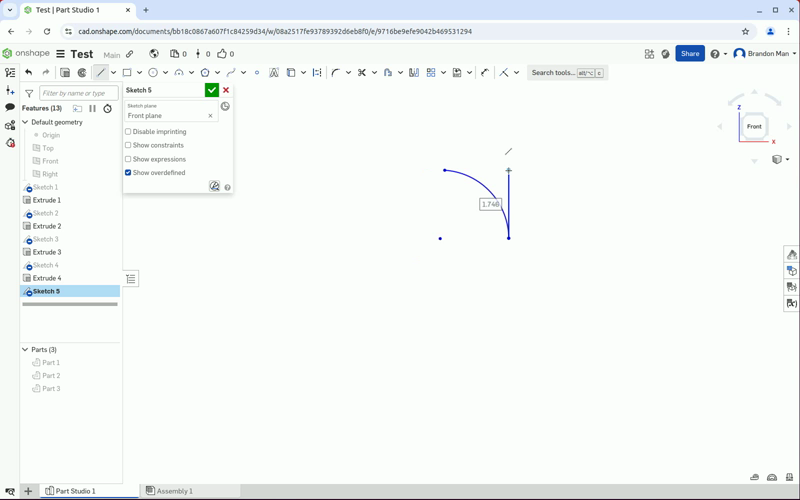
scroll(-6)
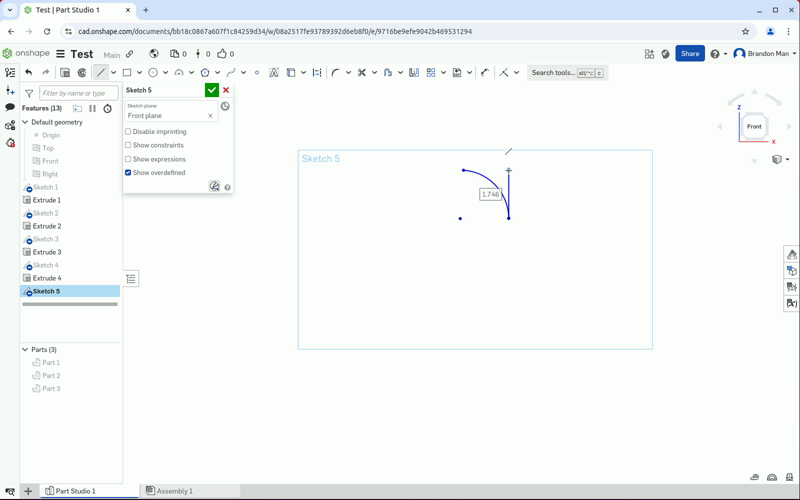
scroll(-6)
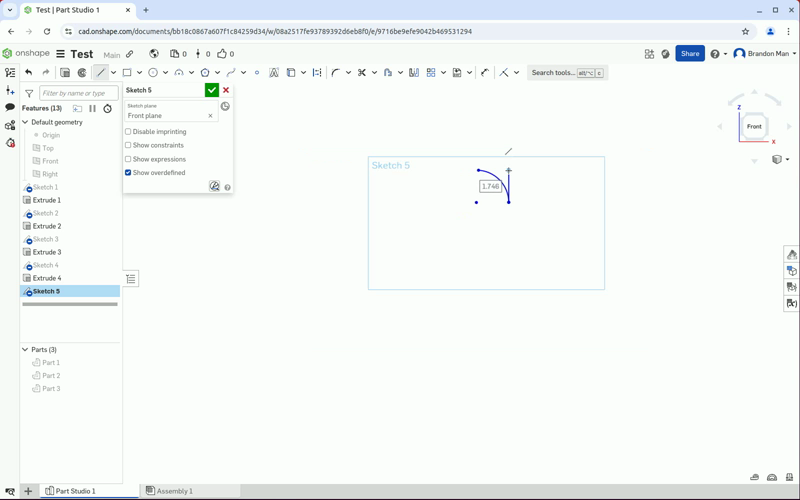
scroll(-6)
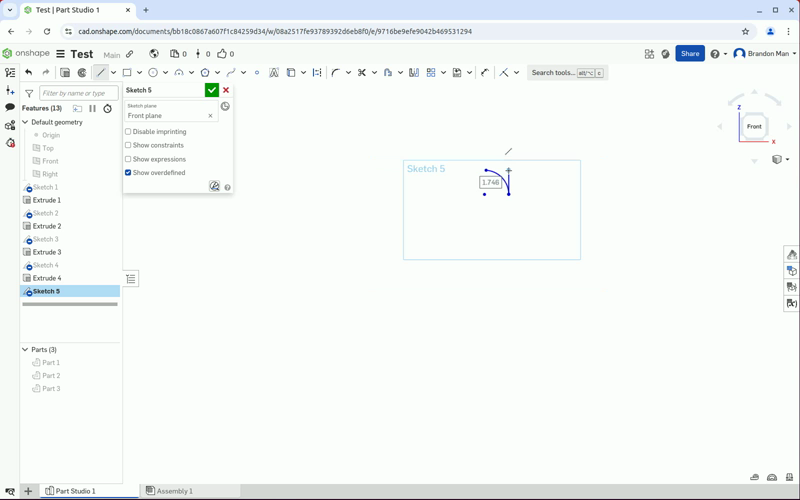
scroll(-6)
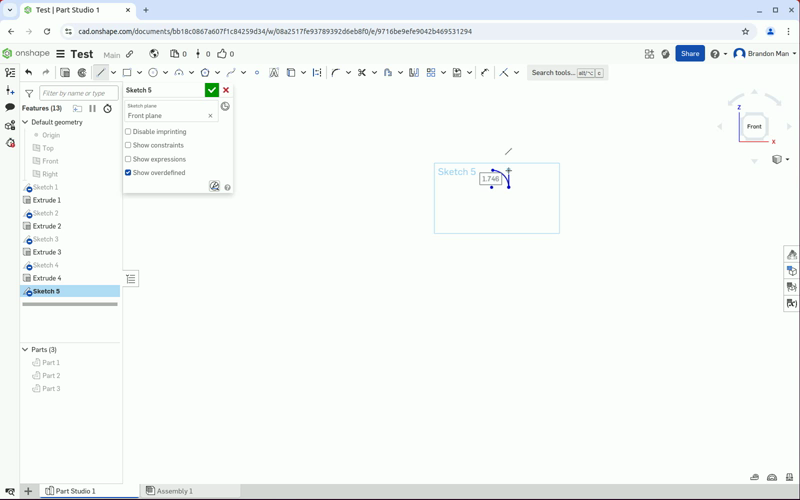
scroll(-6)
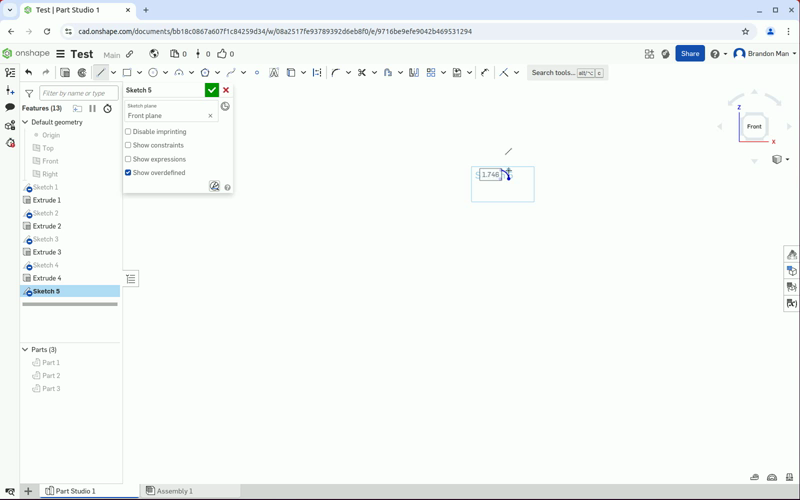
key_up(shift)
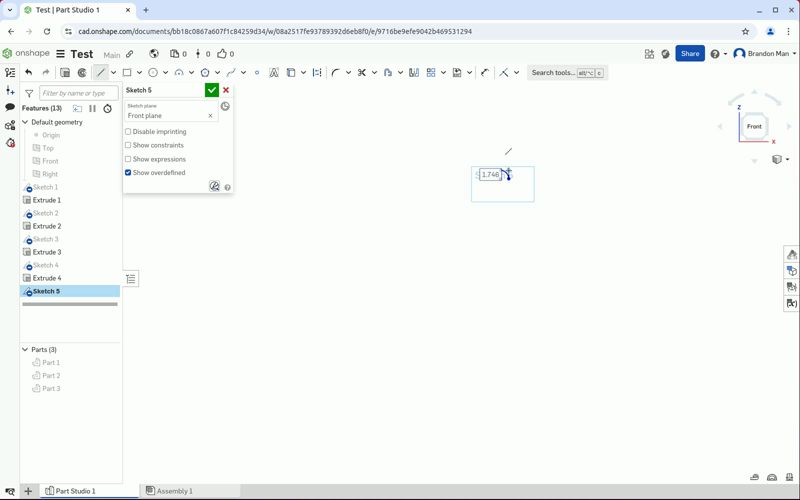
mouse_move(538, 170)
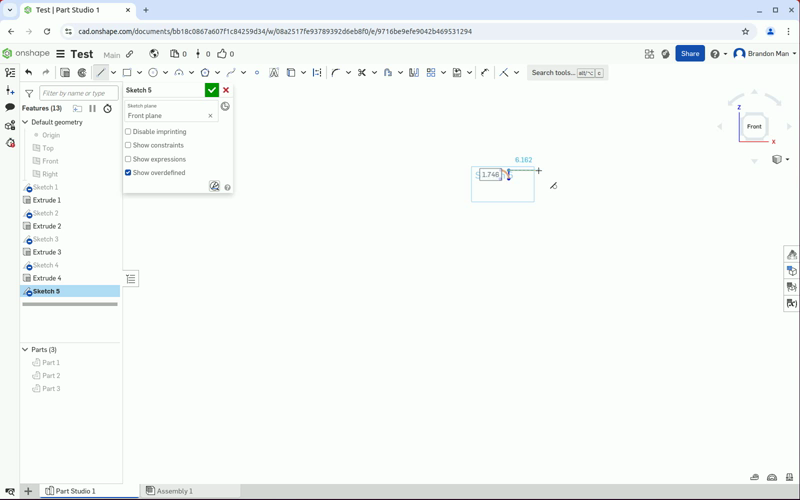
key_down(shift)
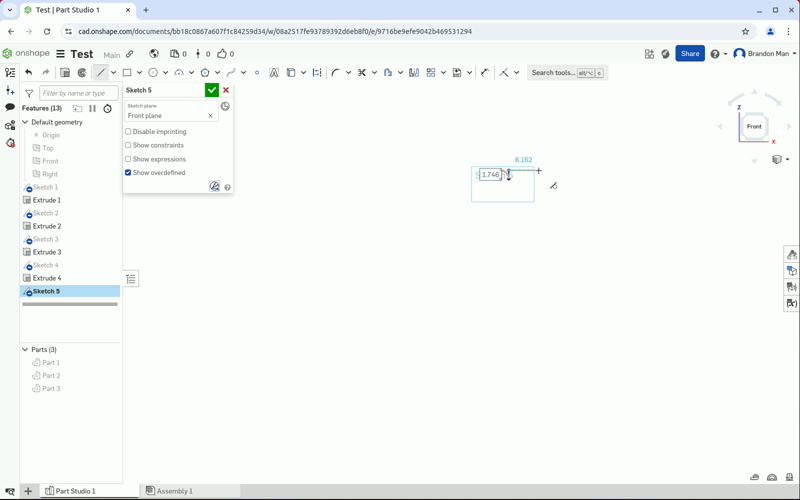
mouse_move(500, 170)
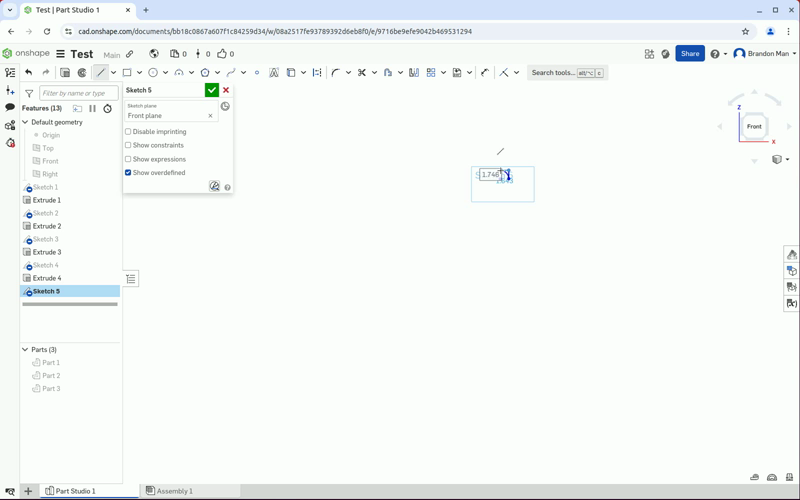
key_up(shift)
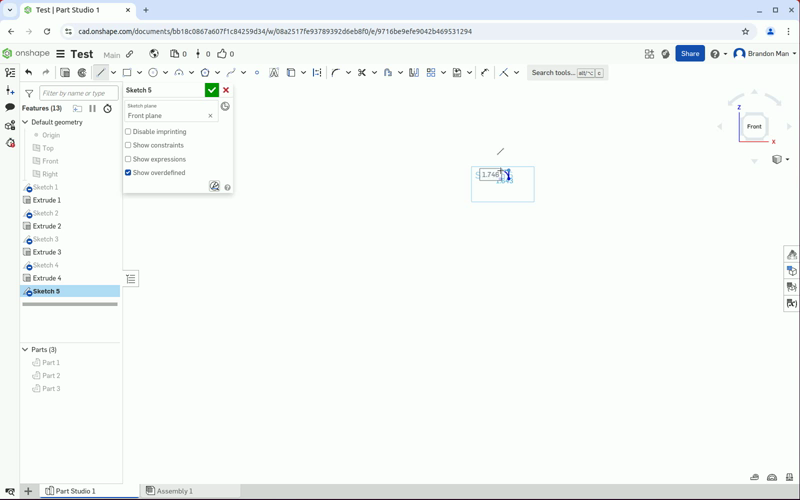
click(500, 170)
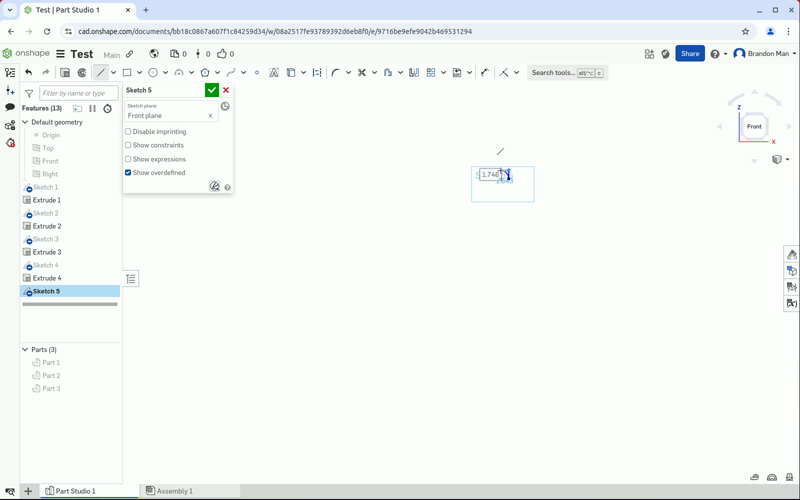
key(esc)
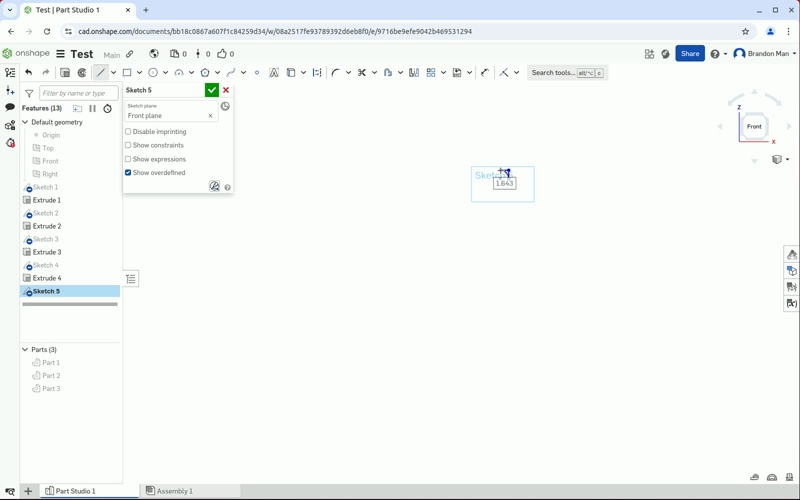
mouse_move(508, 174)
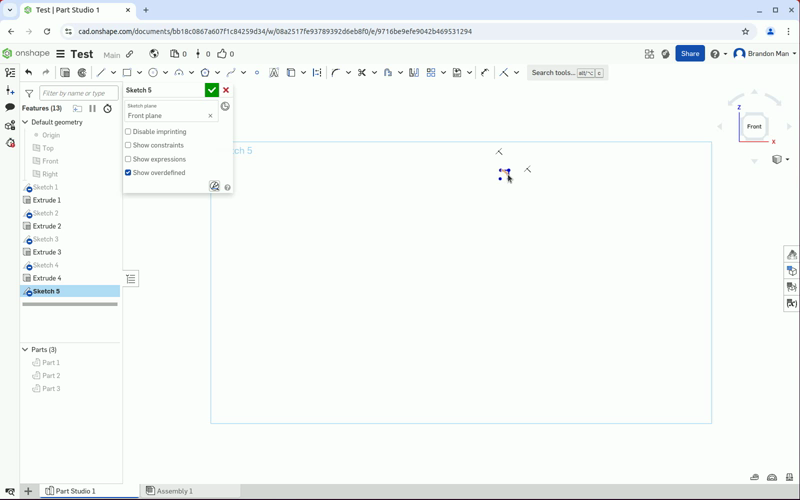
scroll(6)
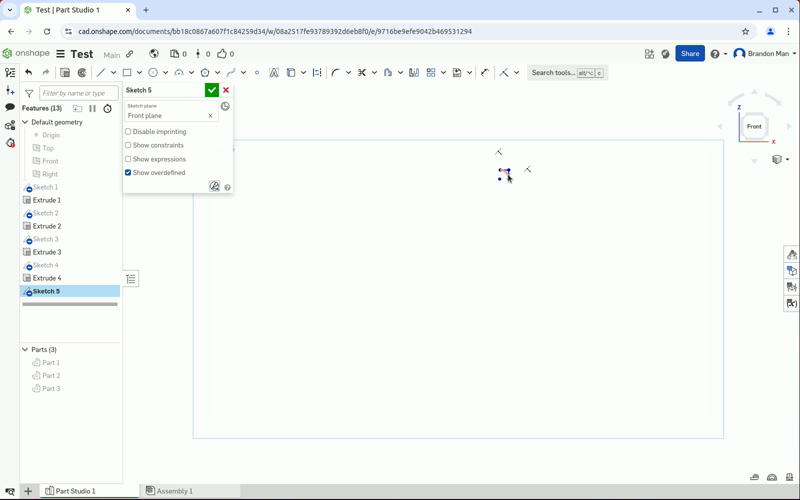
scroll(6)
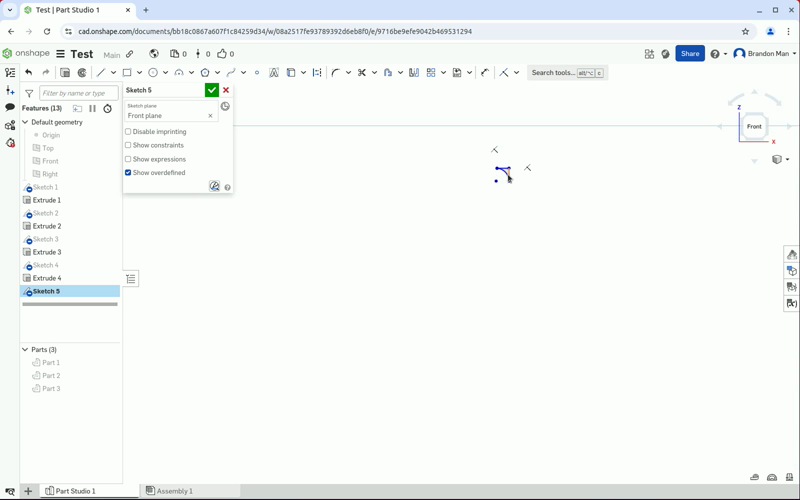
scroll(6)
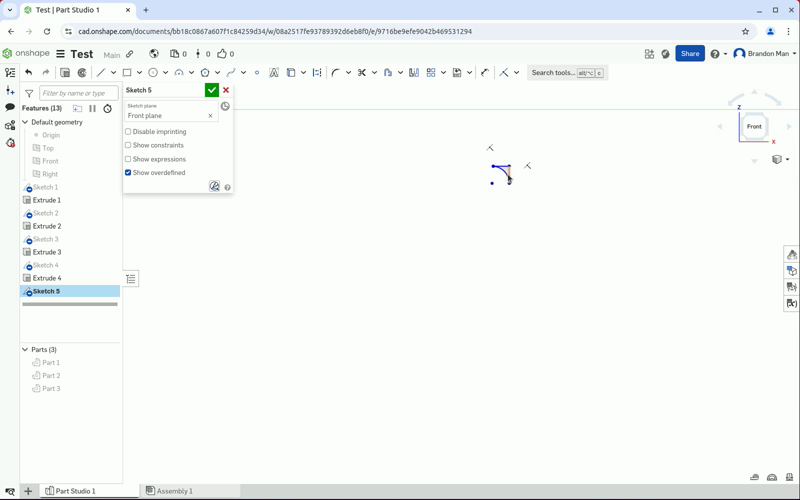
scroll(6)
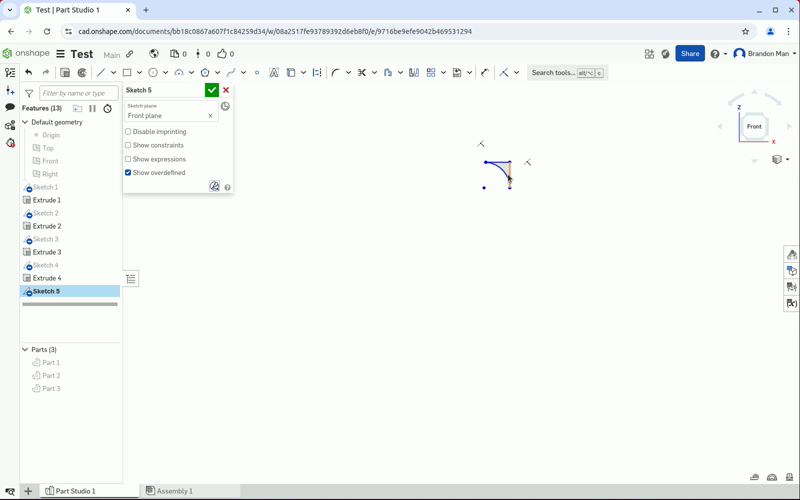
scroll(6)
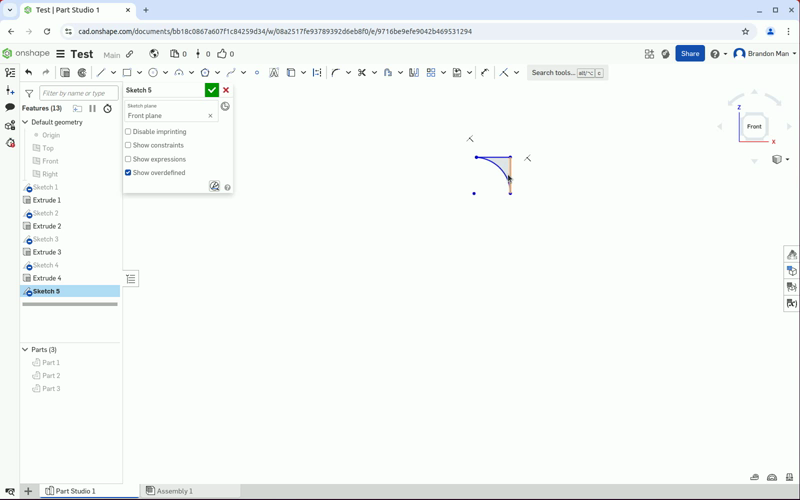
scroll(6)
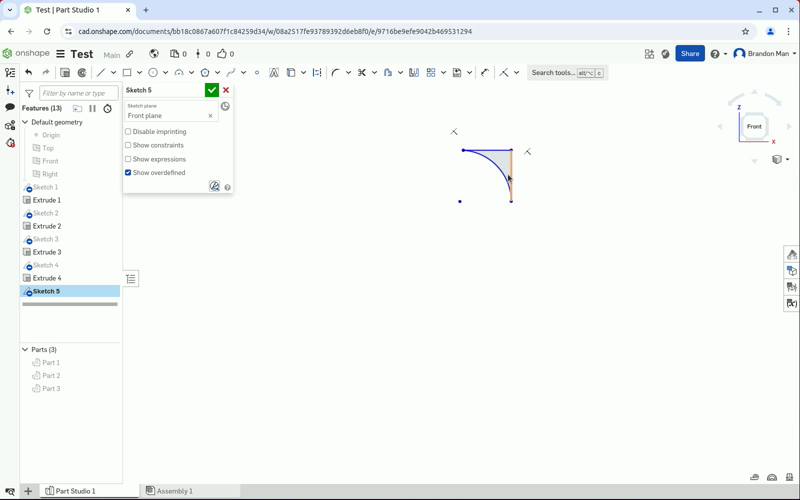
scroll(6)
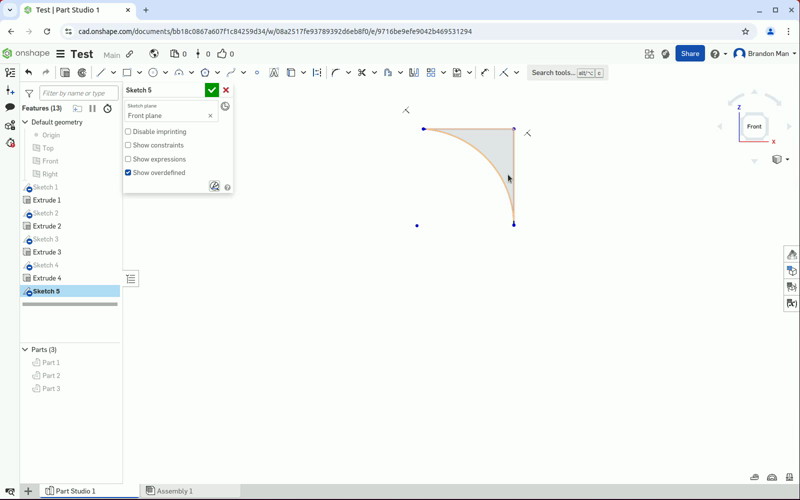
click(508, 174)
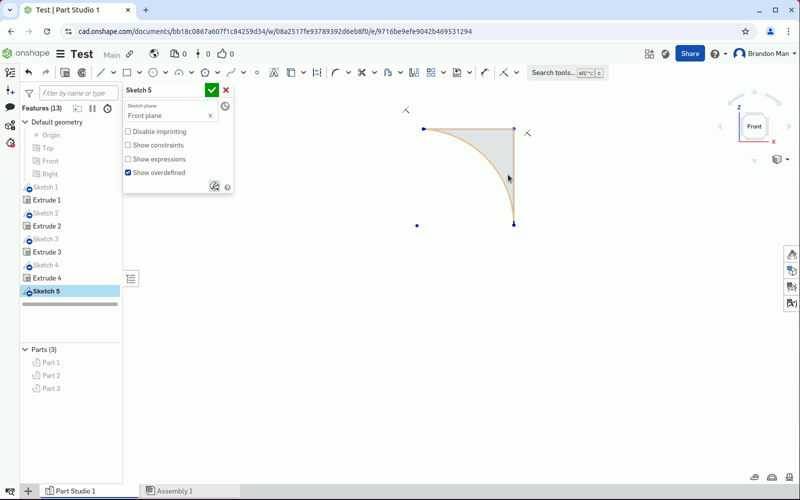
scroll(-6)
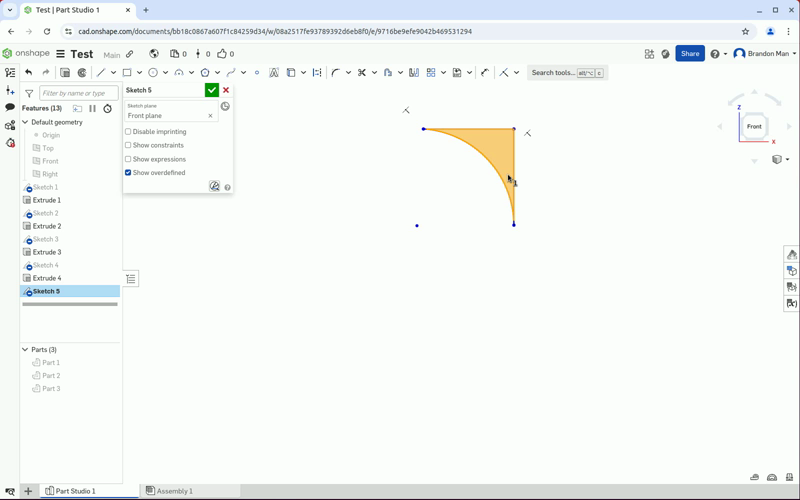
scroll(-6)
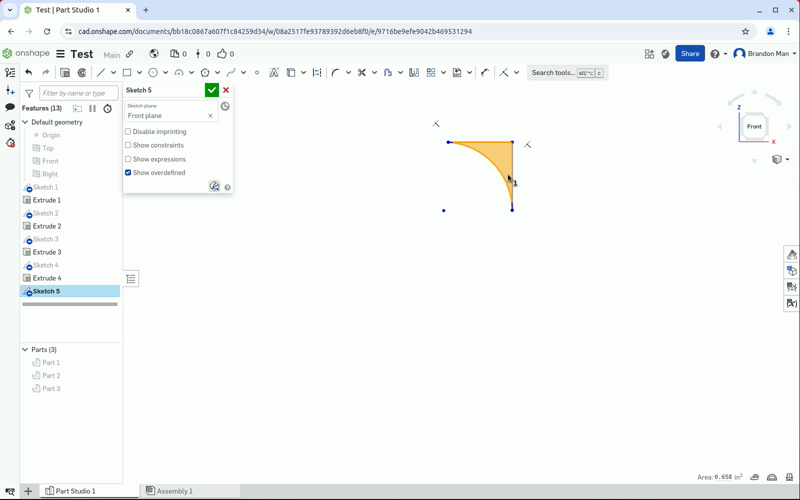
scroll(-6)
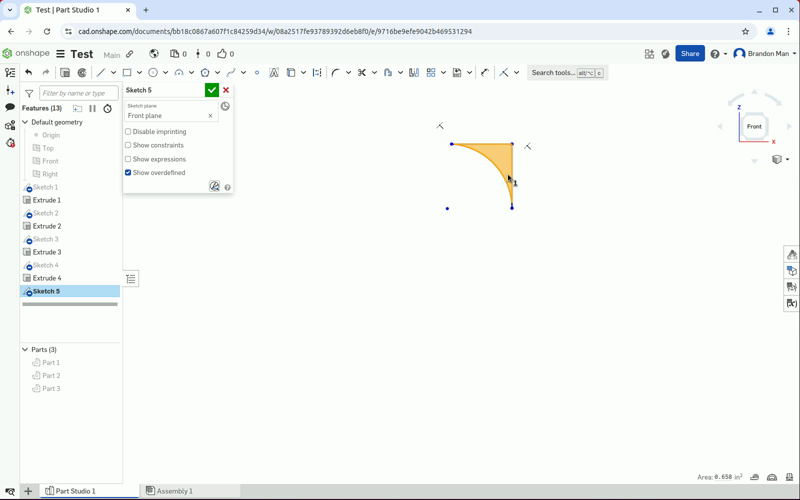
scroll(-6)
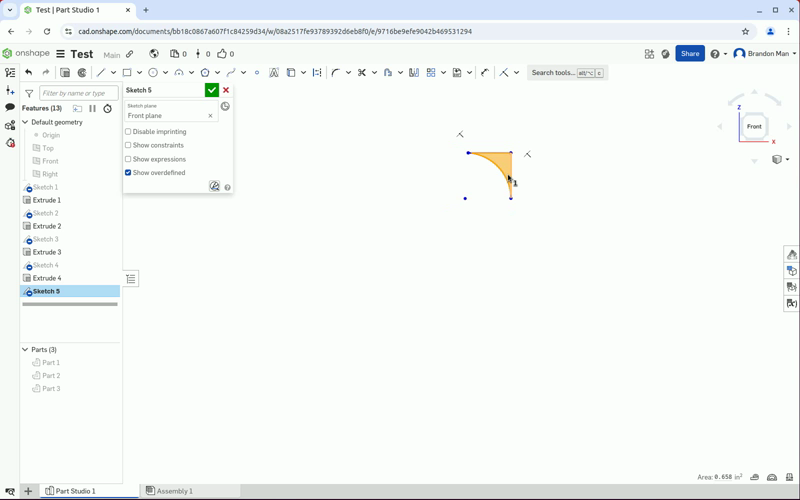
scroll(-6)
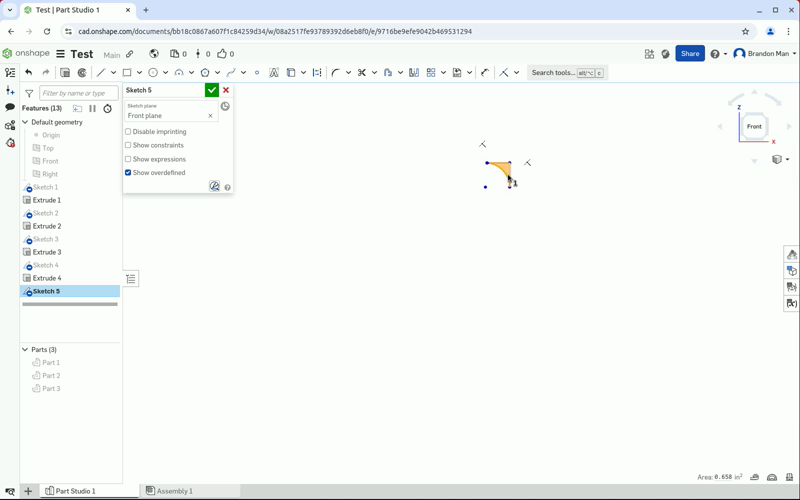
scroll(-6)
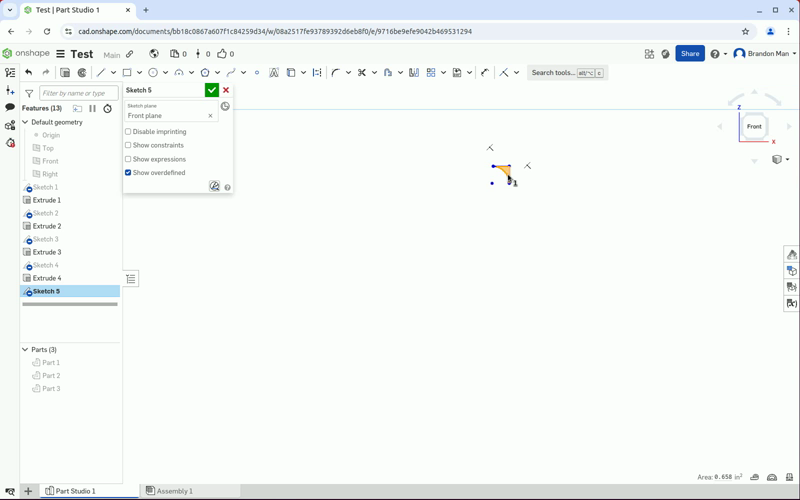
scroll(-6)
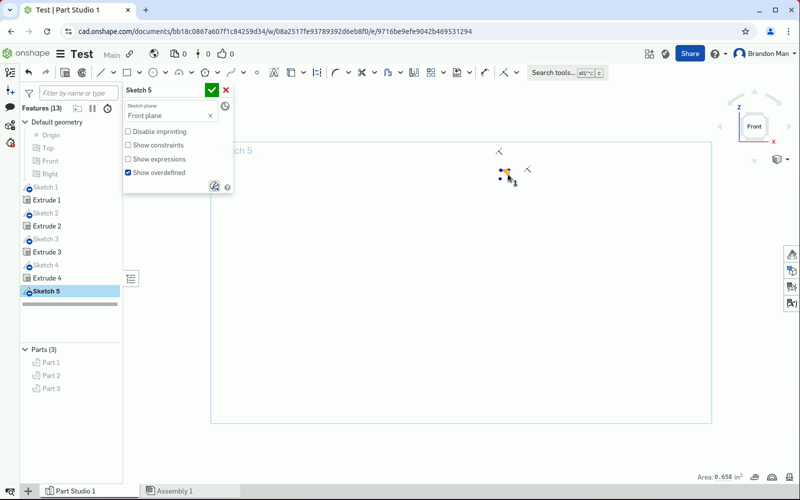
mouse_move(73, 352)
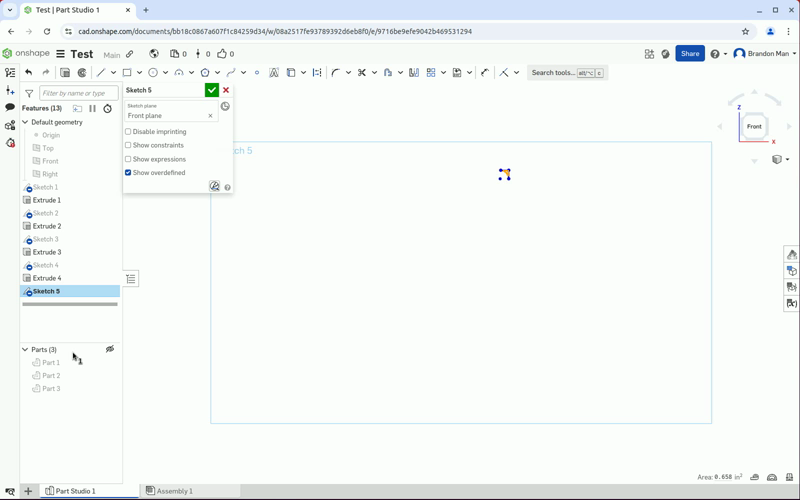
key(shift+y)
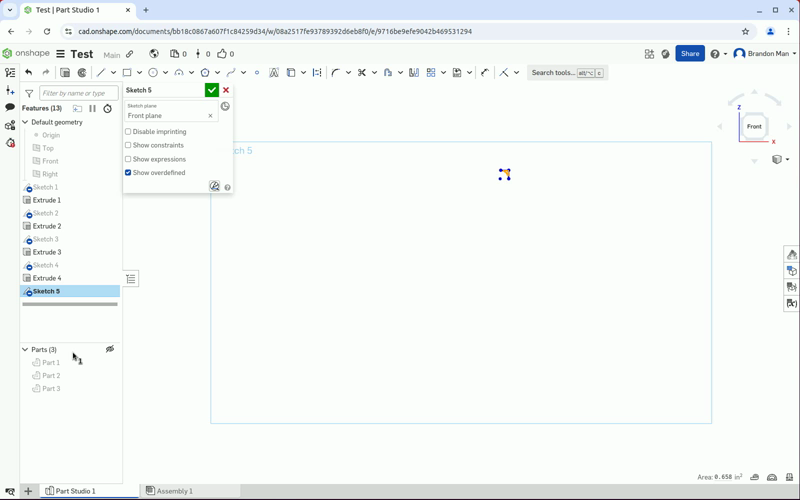
key(shift+e)
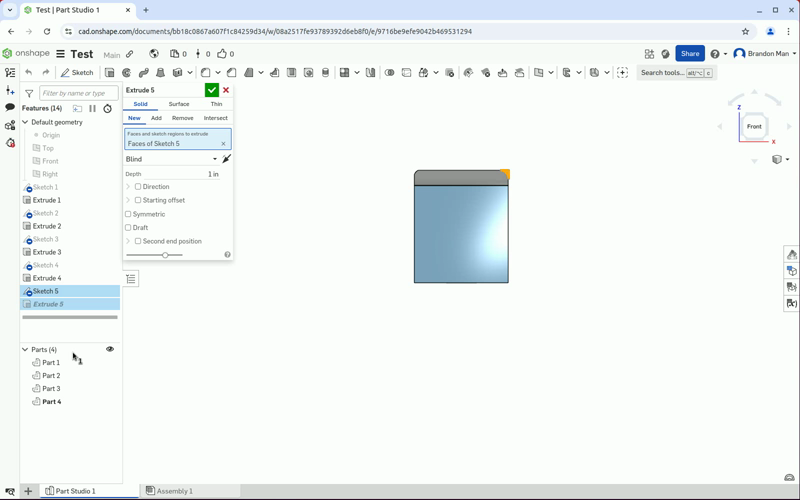
mouse_move(143, 106)
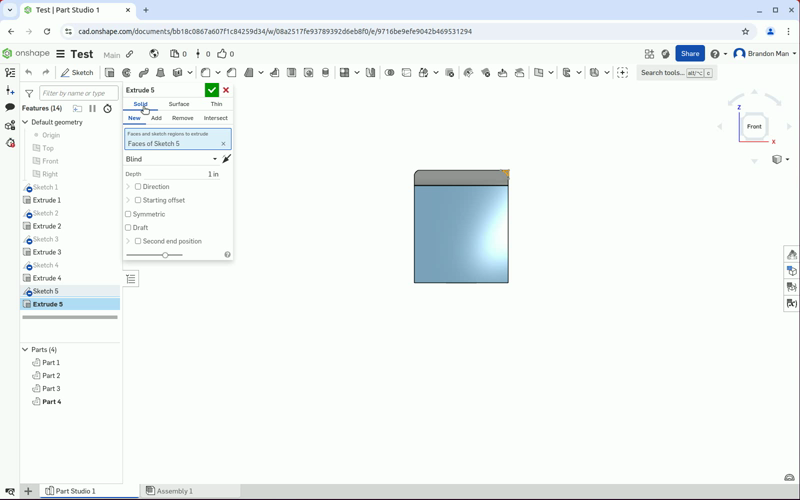
click(143, 106)
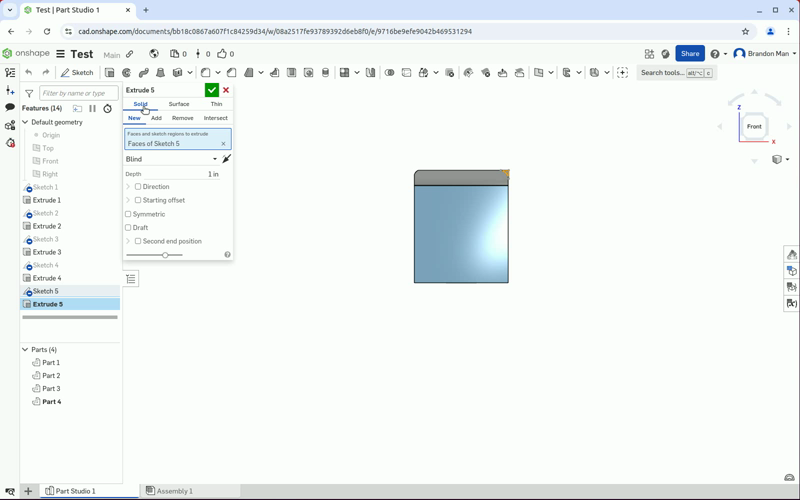
mouse_move(186, 120)
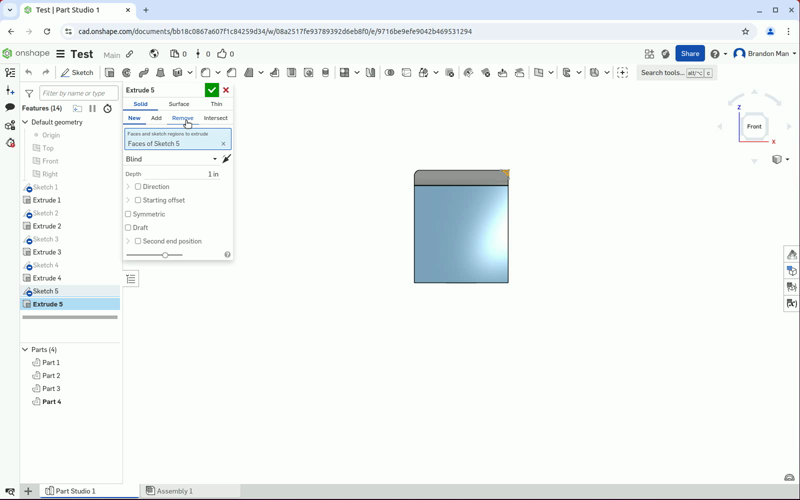
click(186, 120)
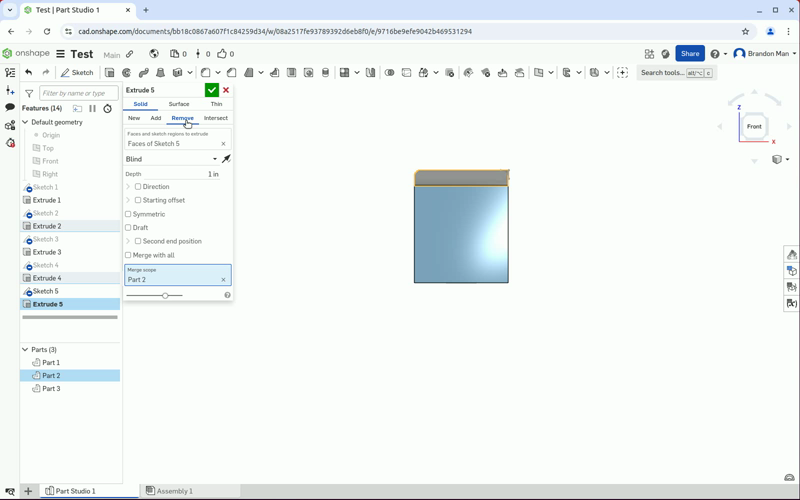
key(tab, 4)
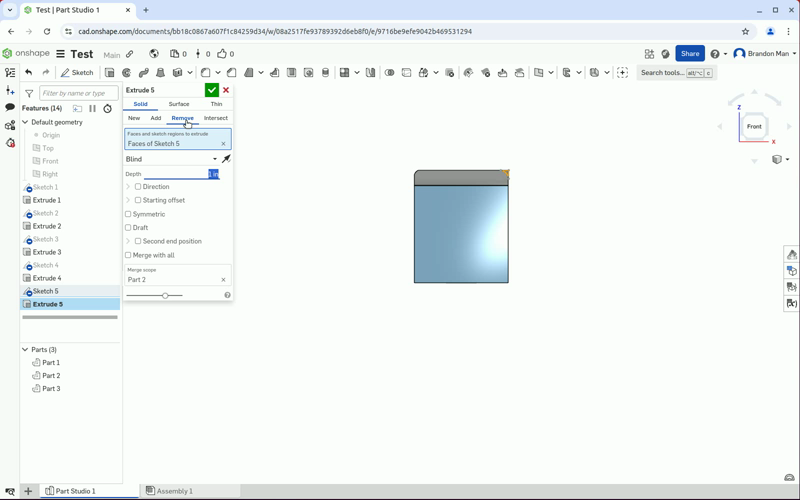
text(19.257)
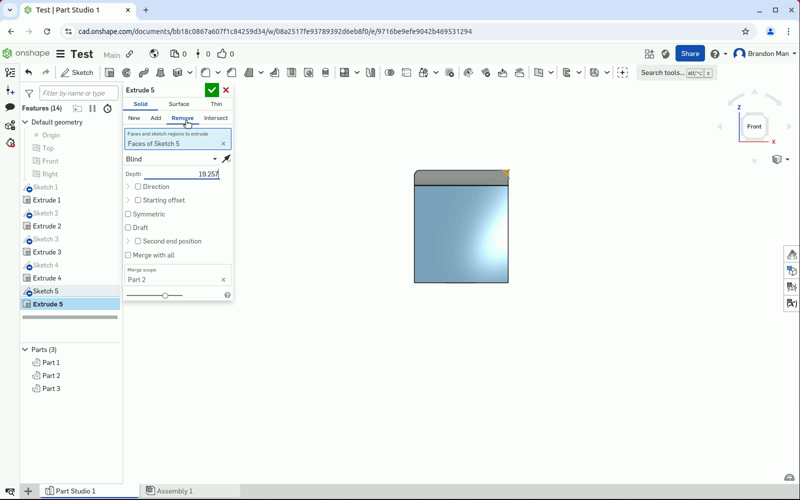
key(tab, 6)
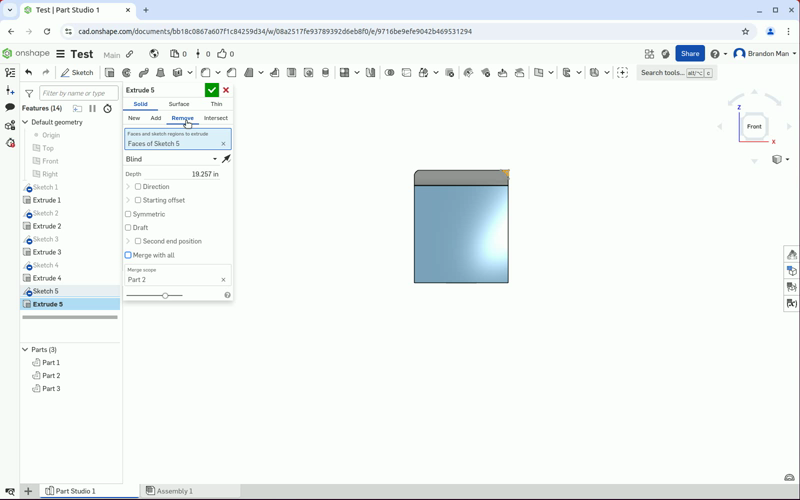
key(space)
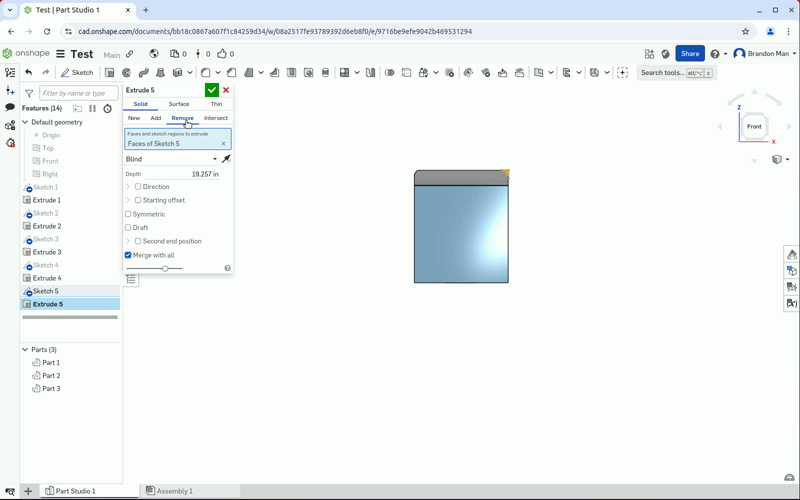
key(enter)
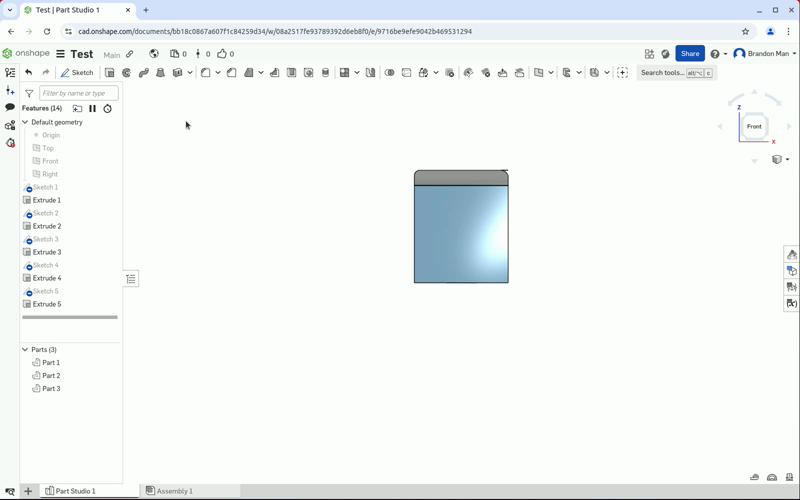
key(shift+h)
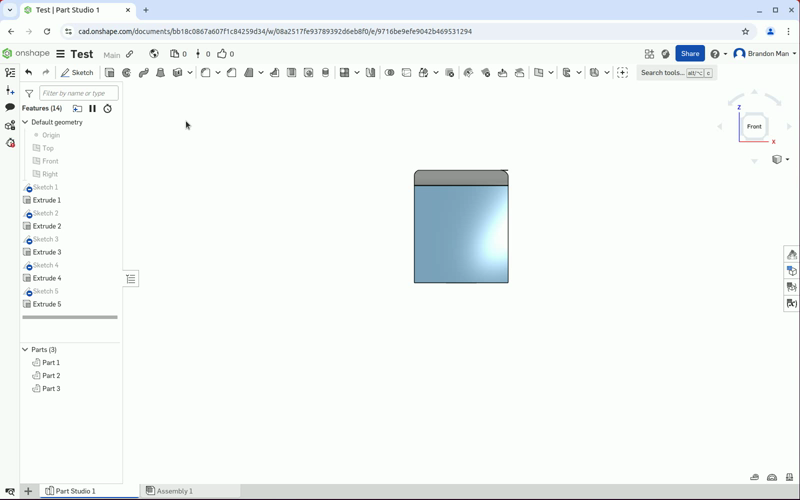
key(shift+h)
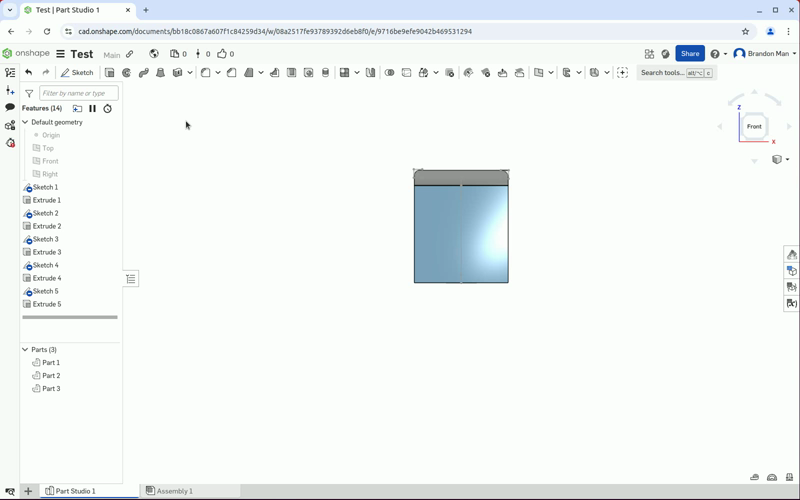
key(shift+7)
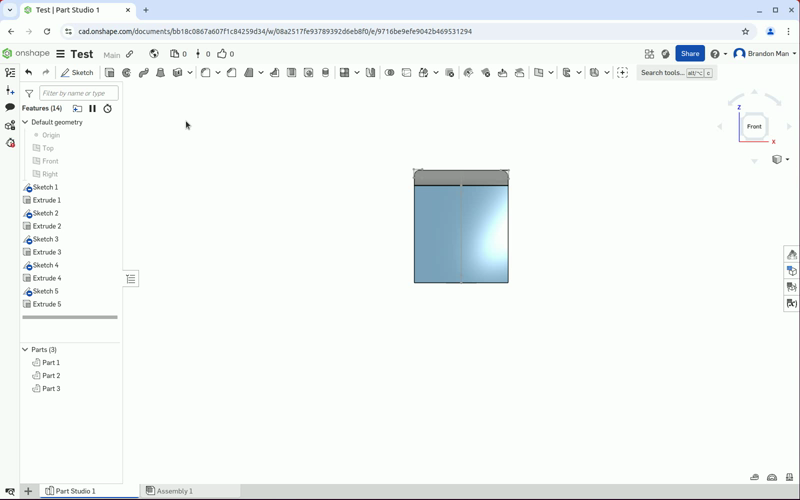
key(left, 2)
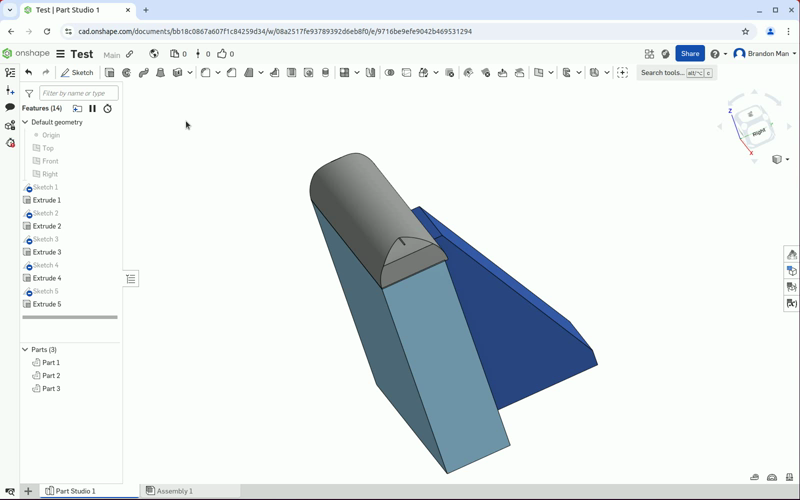
key(down, 2)
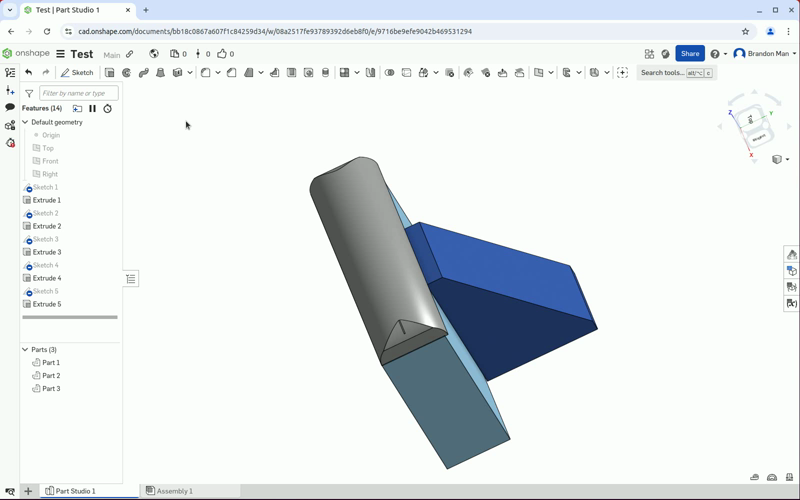
key(up, 2)
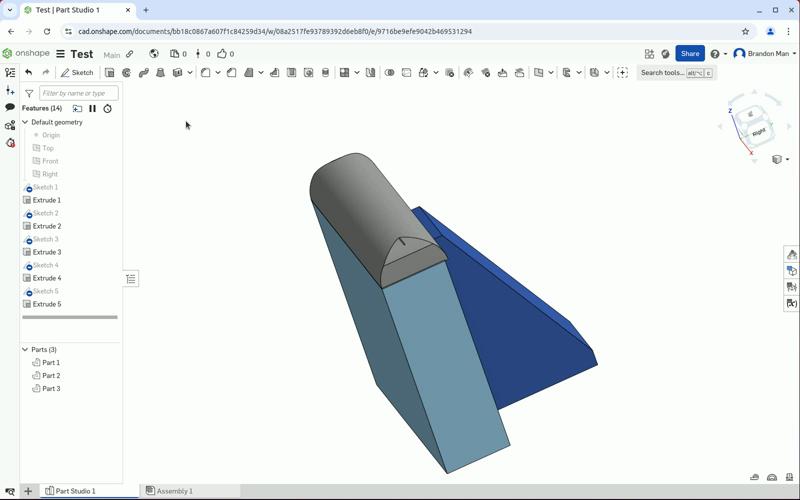
key(right, 2)
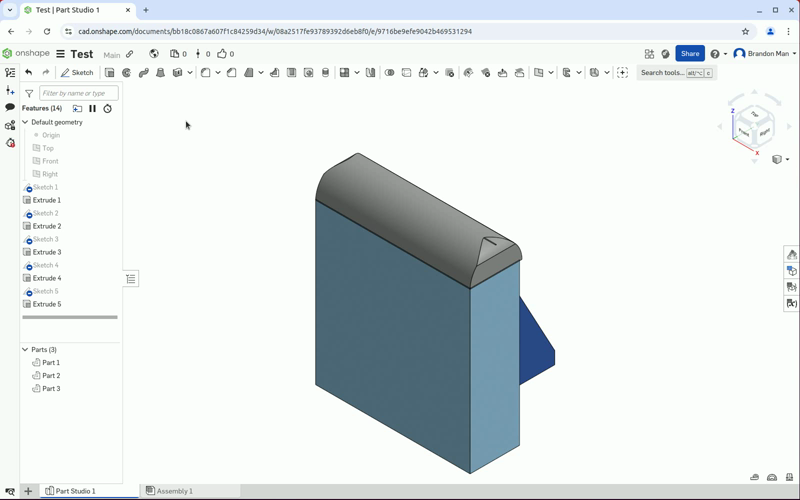
mouse_move(73, 189)
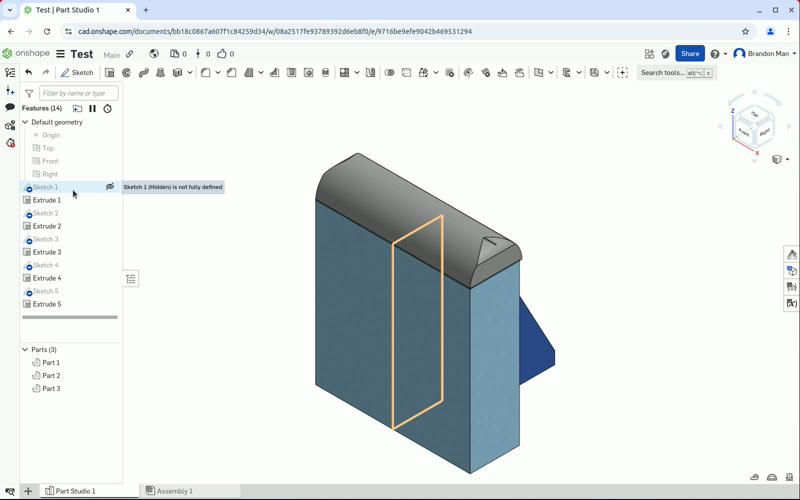
click(73, 189)